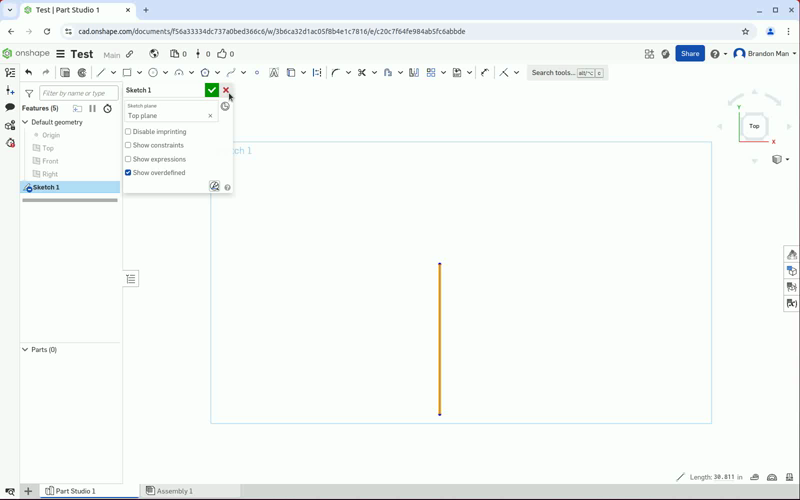
key(shift+h)
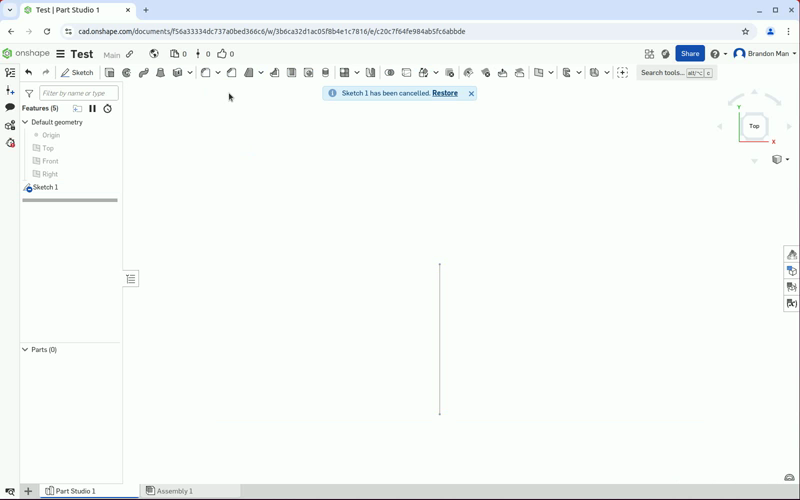
key(shift+s)
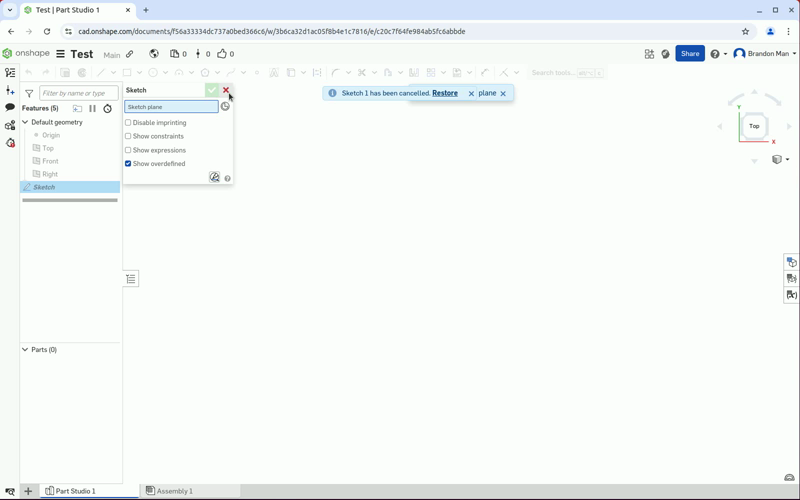
mouse_move(73, 150)
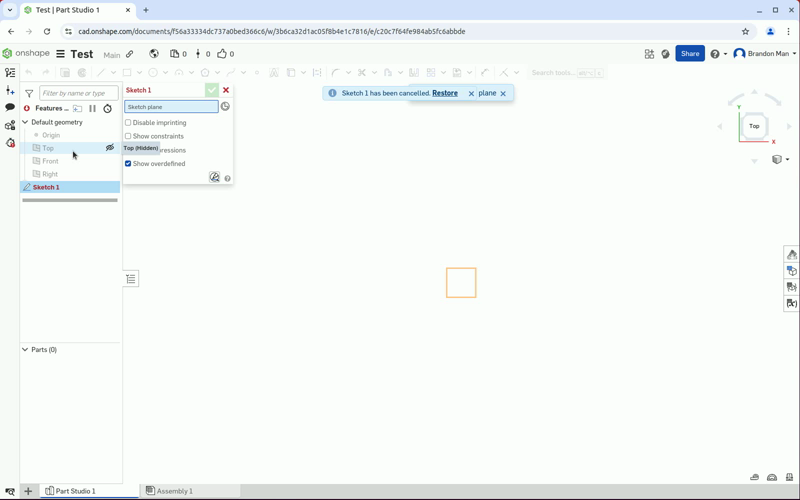
click(73, 150)
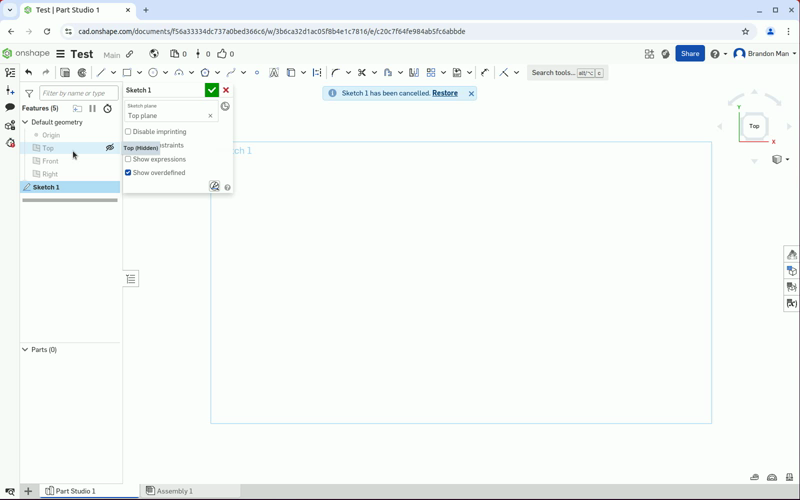
mouse_move(73, 352)
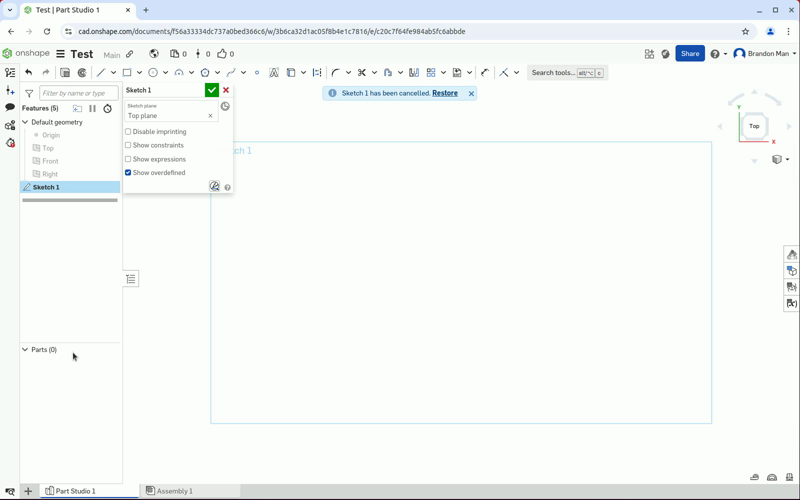
key(y)
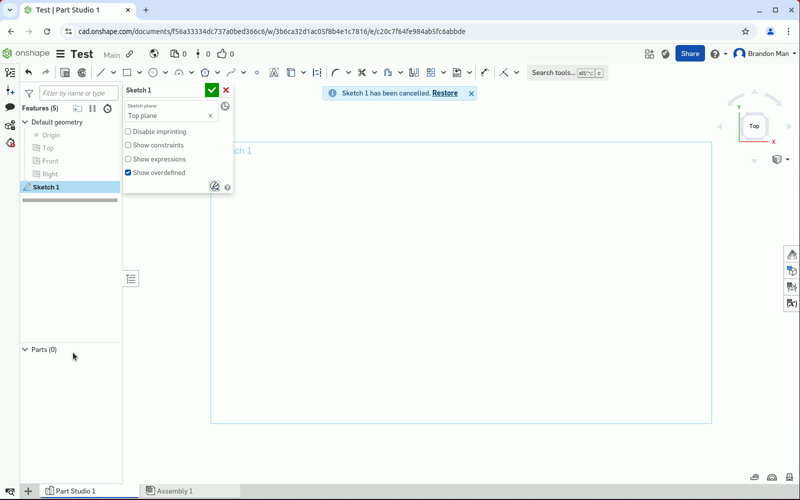
key(c)
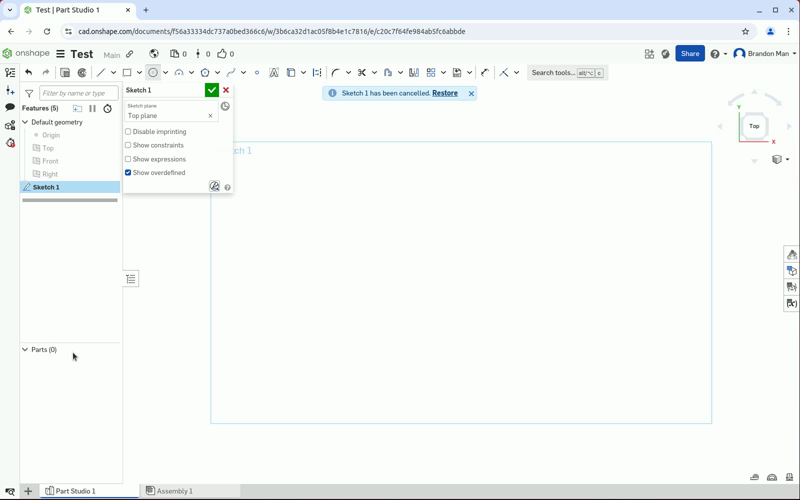
key_down(shift)
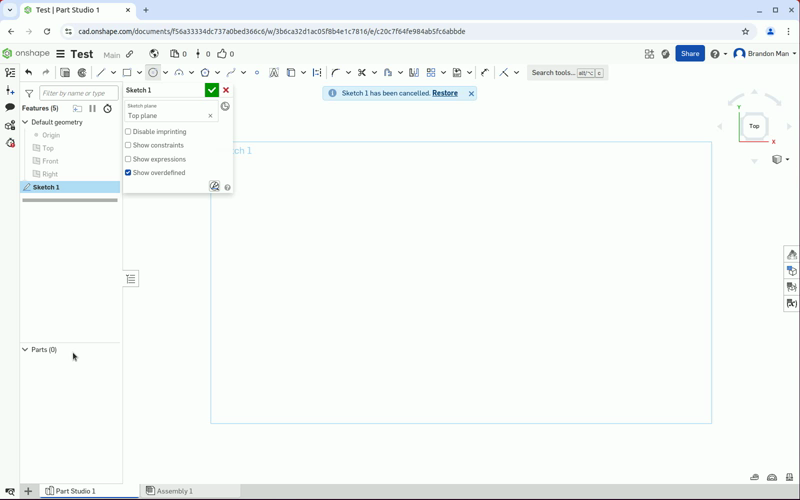
mouse_move(461, 282)
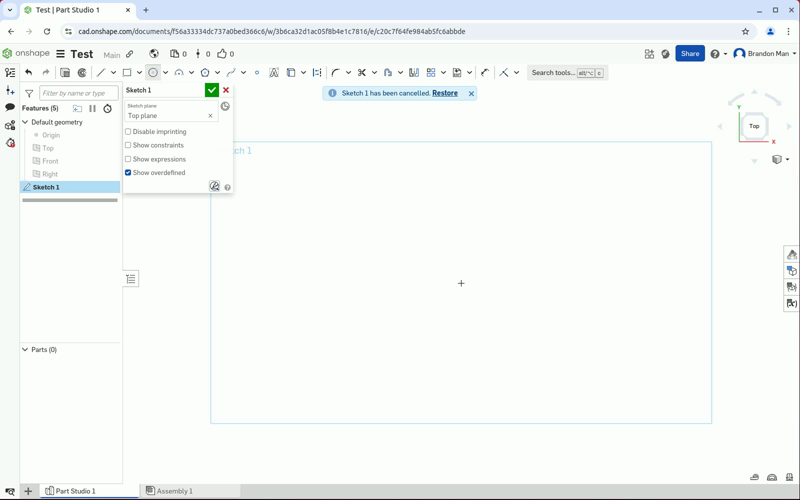
click(461, 282)
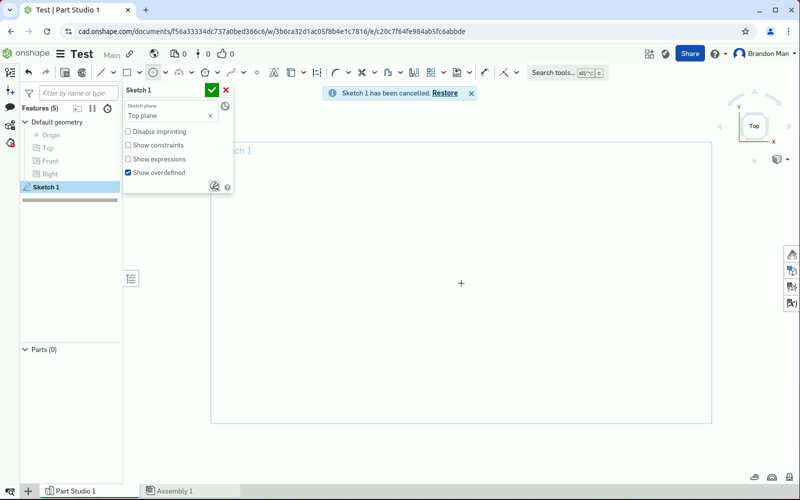
key_up(shift)
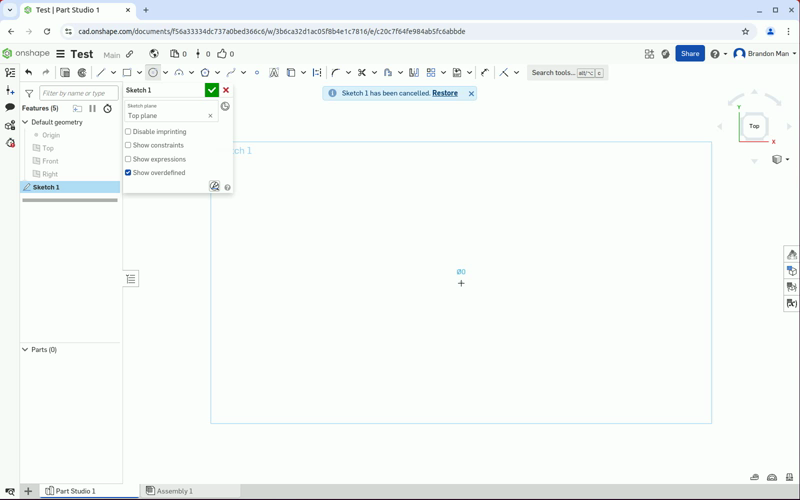
mouse_move(572, 282)
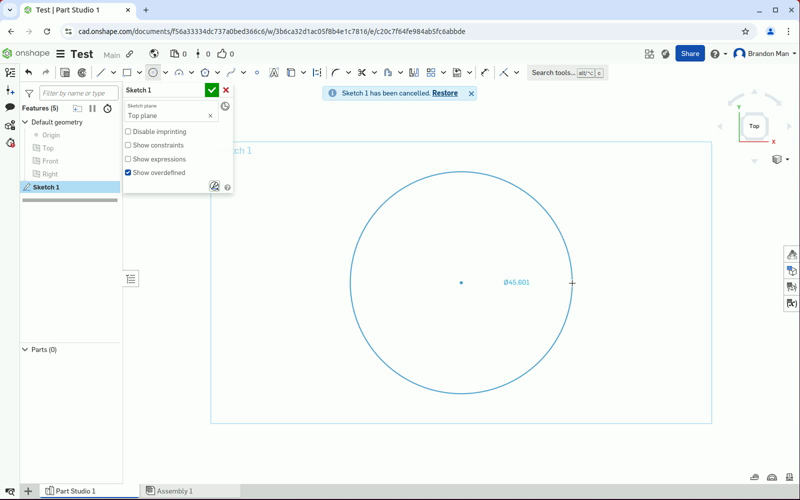
click(572, 282)
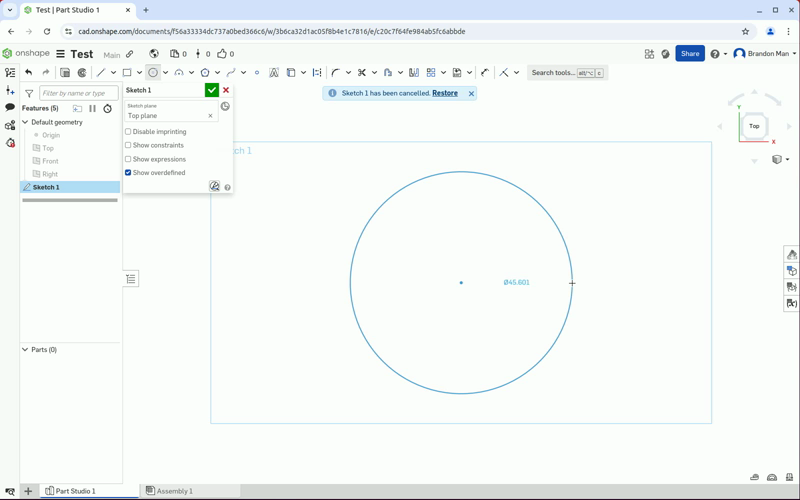
key(esc)
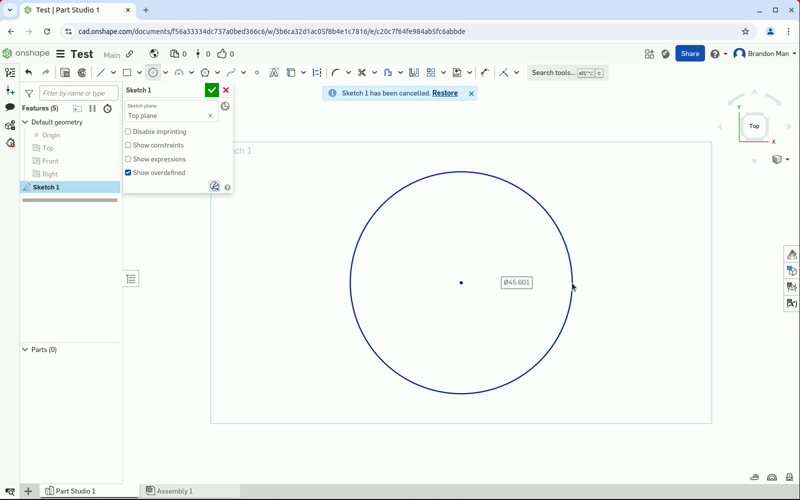
key(c)
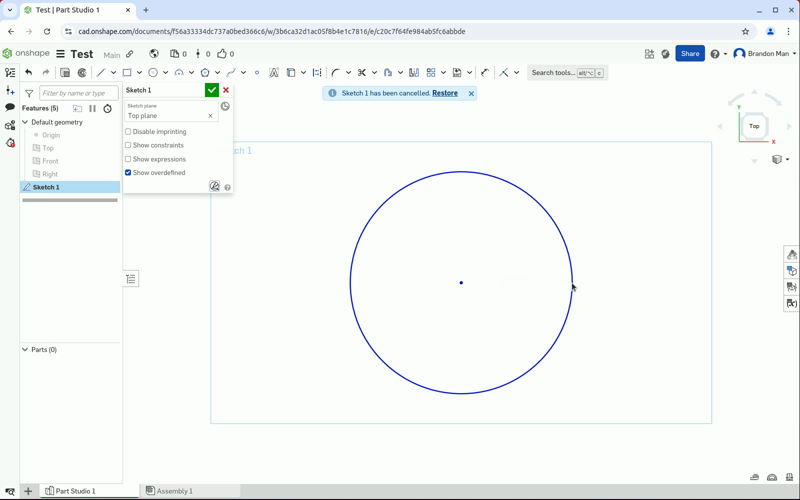
key_down(shift)
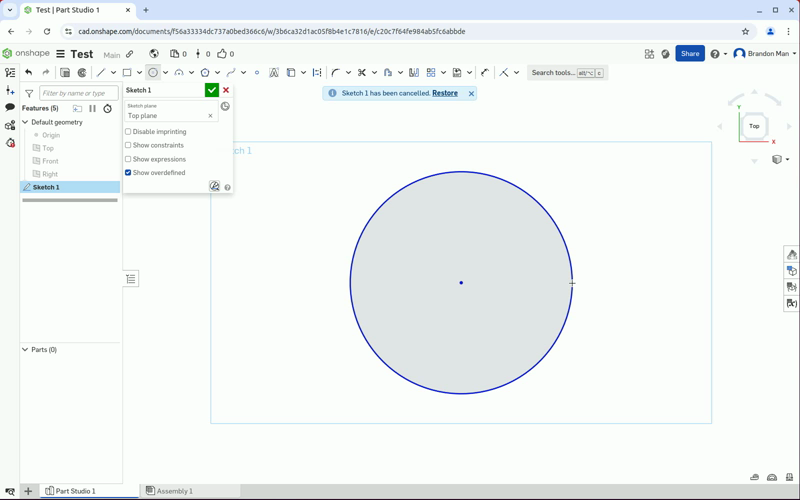
mouse_move(386, 266)
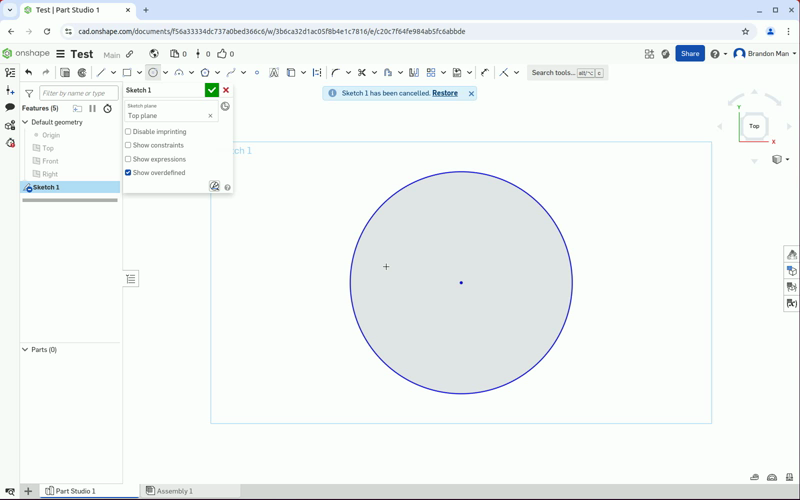
click(386, 266)
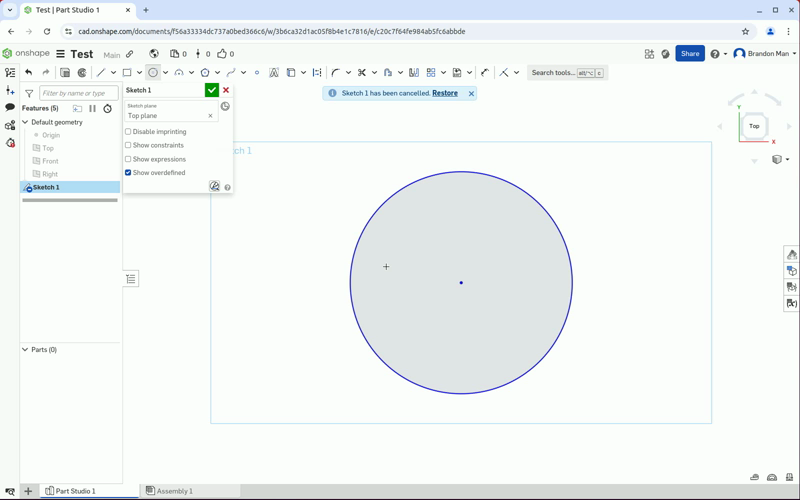
key_up(shift)
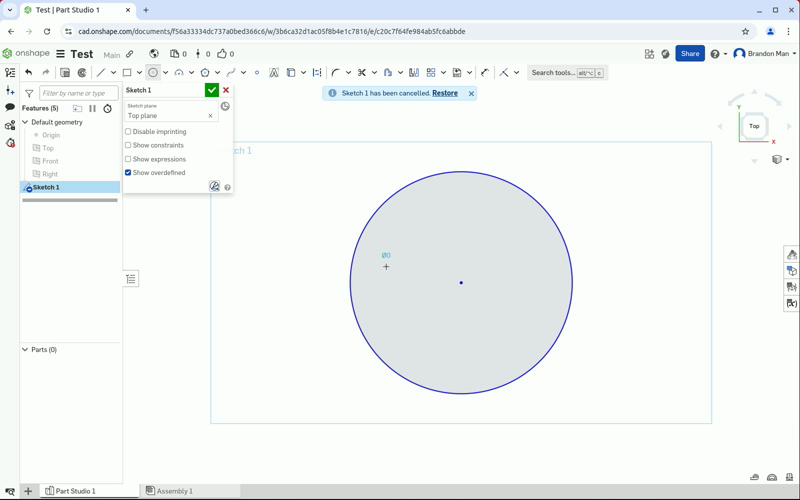
mouse_move(402, 266)
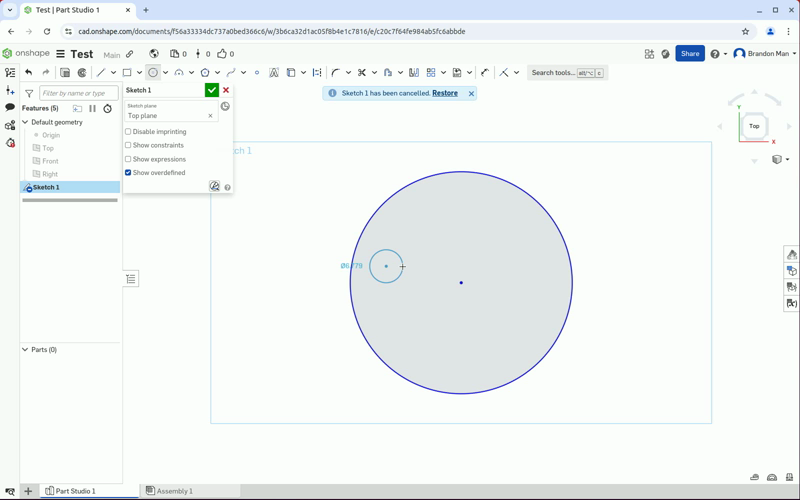
click(402, 266)
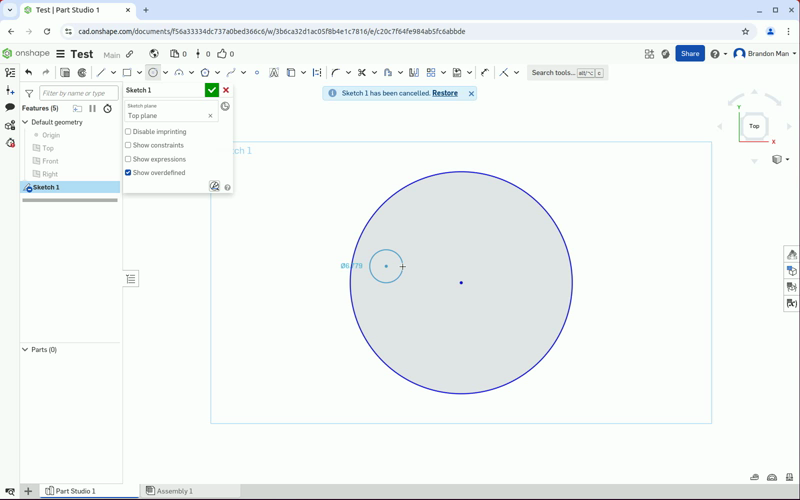
key(esc)
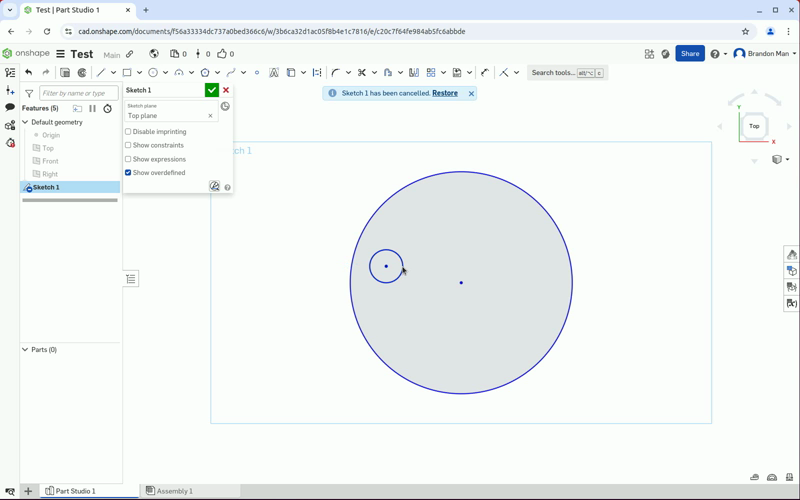
key(c)
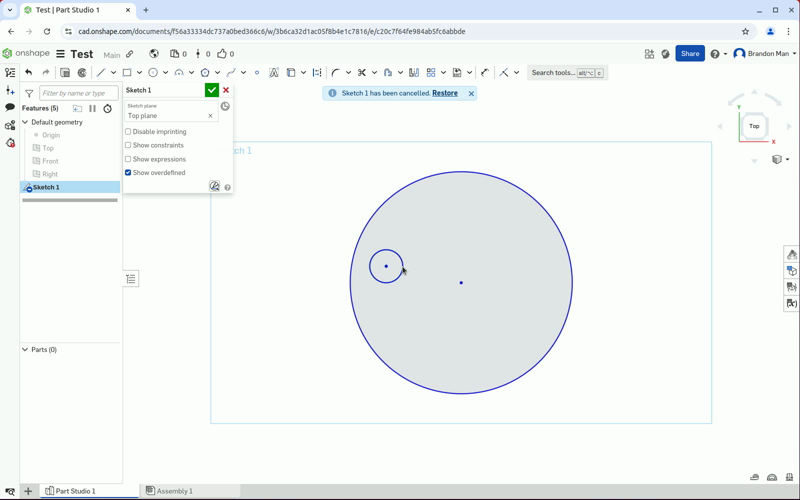
key_down(shift)
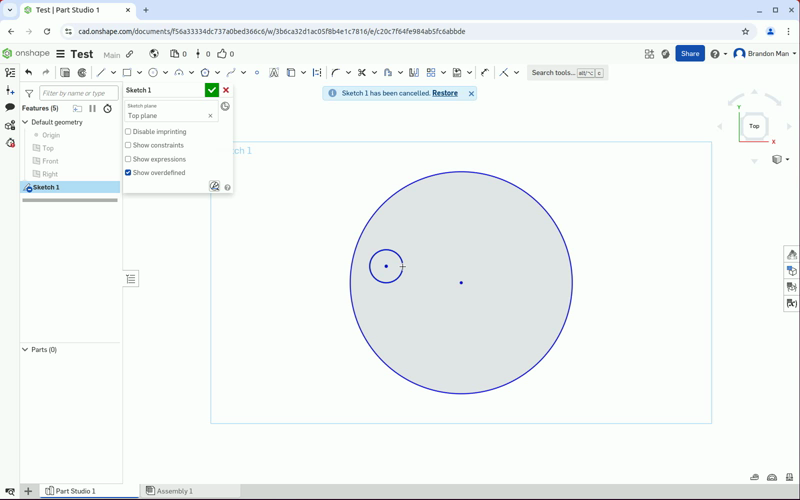
mouse_move(461, 282)
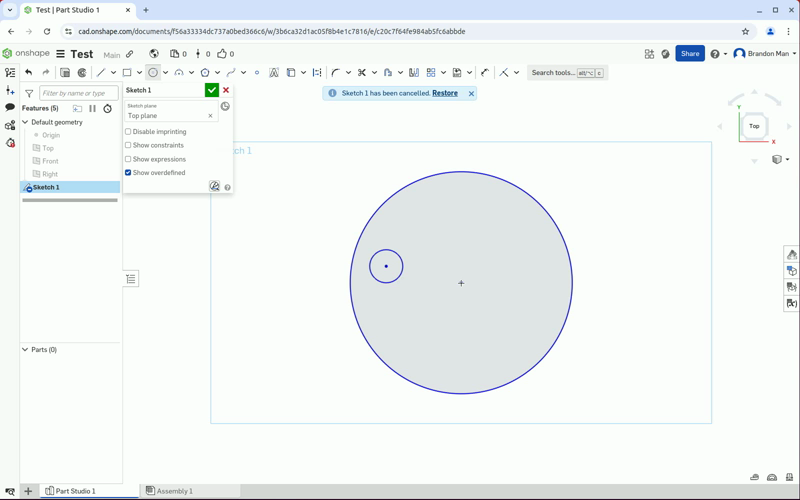
click(461, 282)
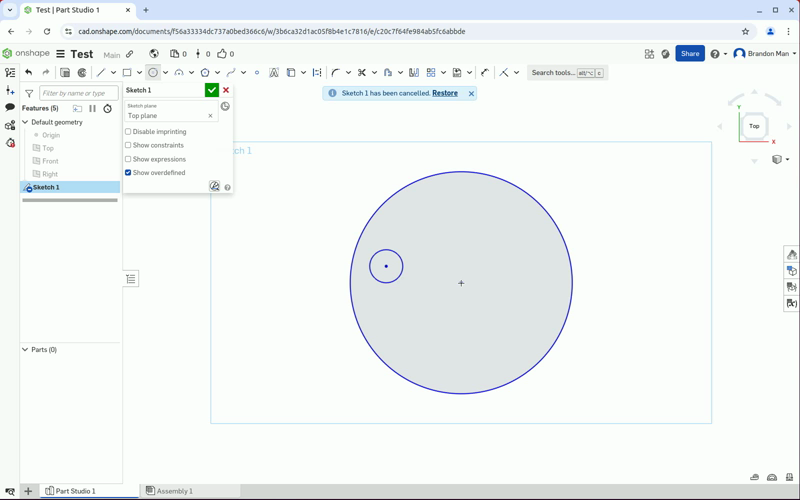
key_up(shift)
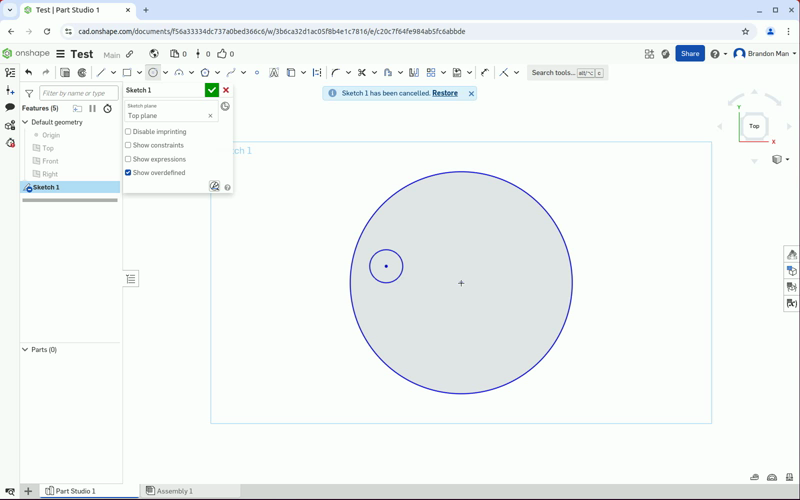
mouse_move(496, 282)
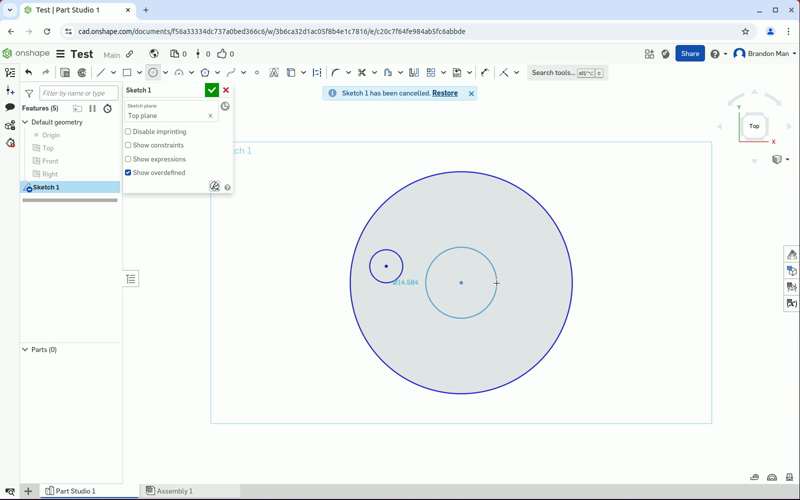
click(496, 282)
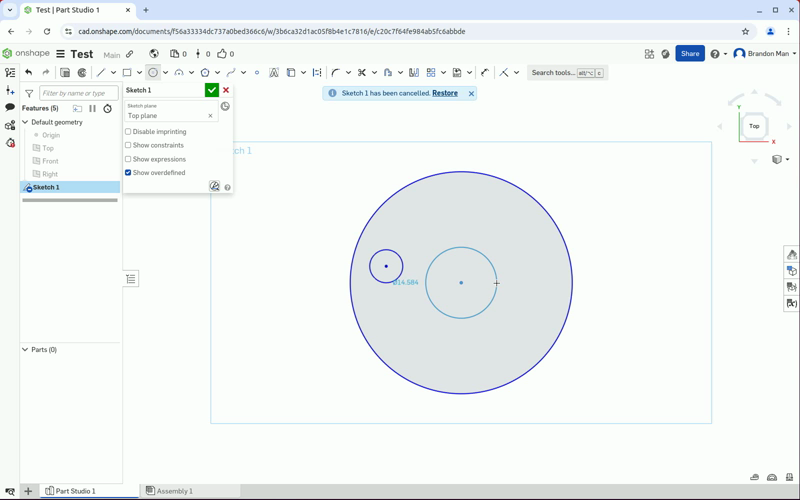
key(esc)
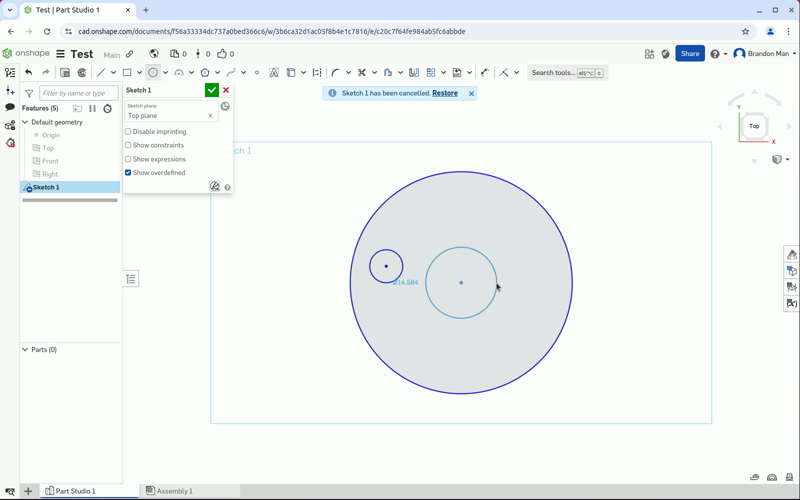
key(c)
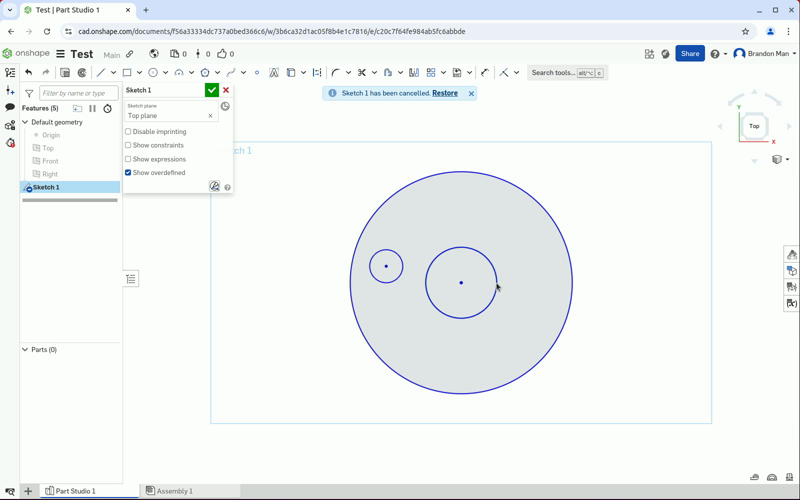
key_down(shift)
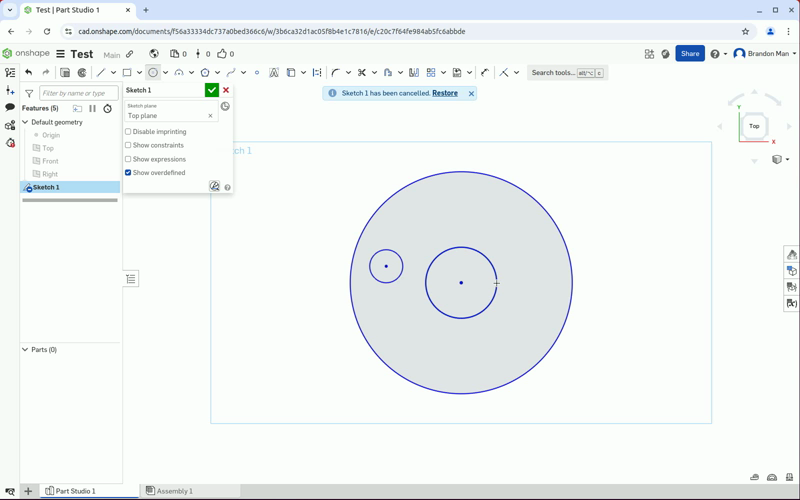
mouse_move(482, 355)
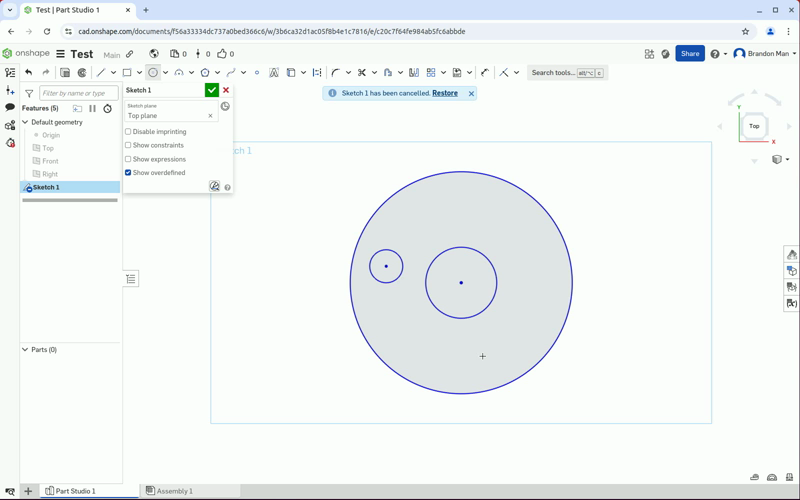
click(482, 355)
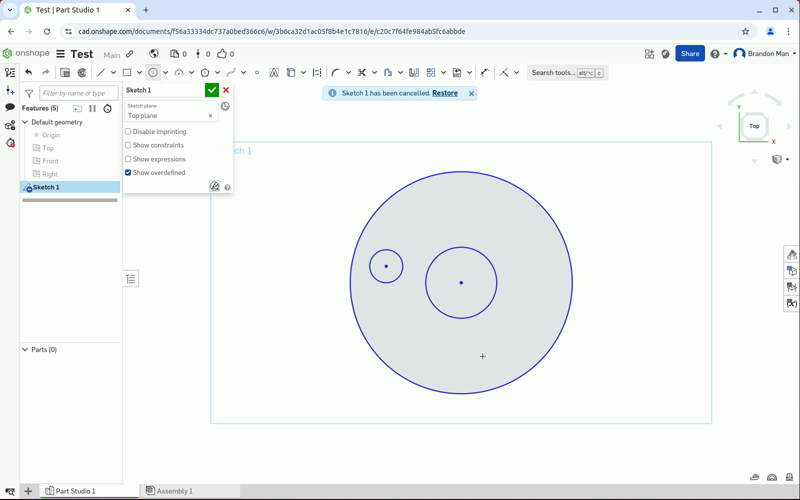
key_up(shift)
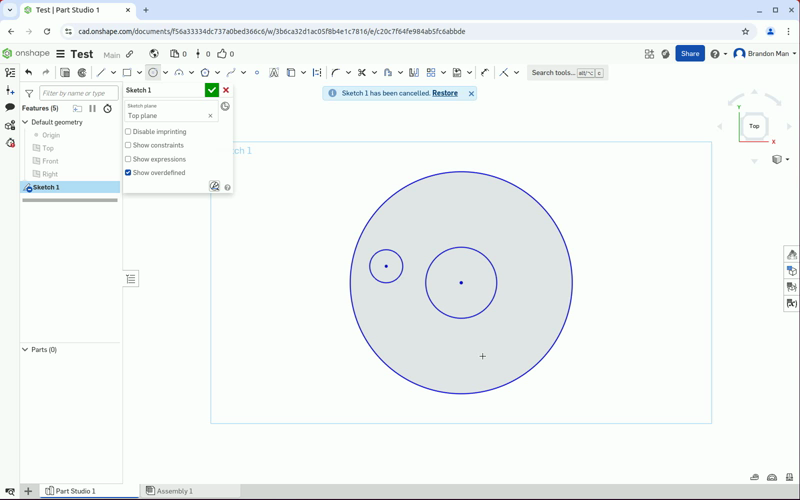
mouse_move(499, 355)
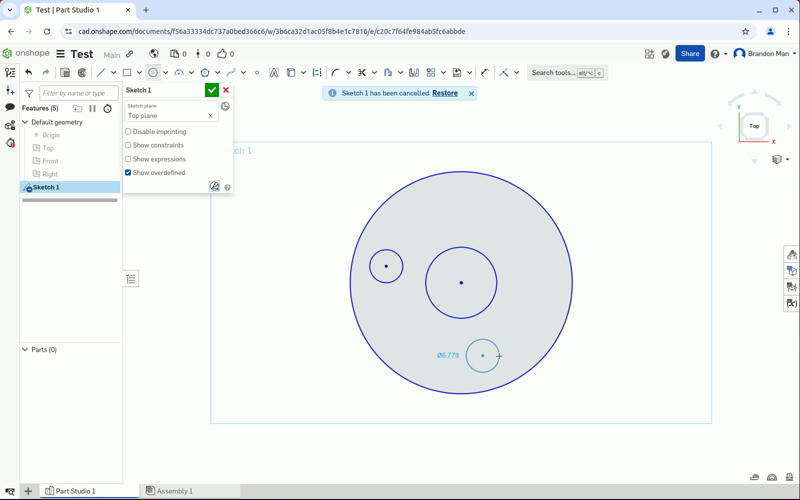
click(499, 355)
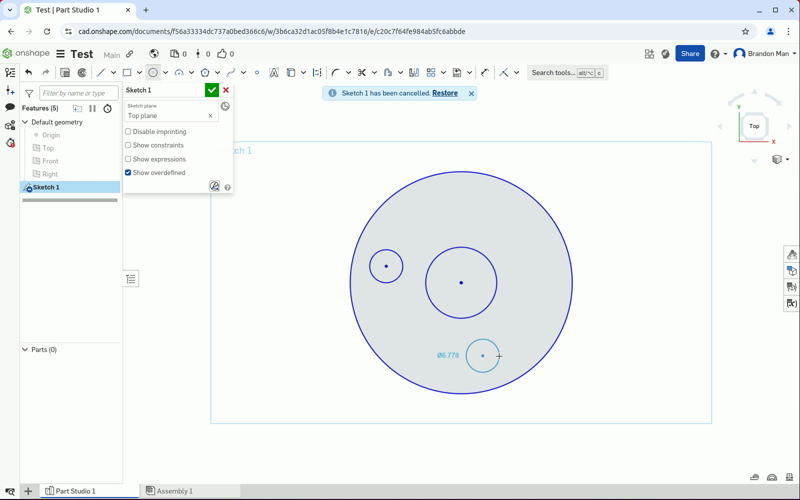
key(esc)
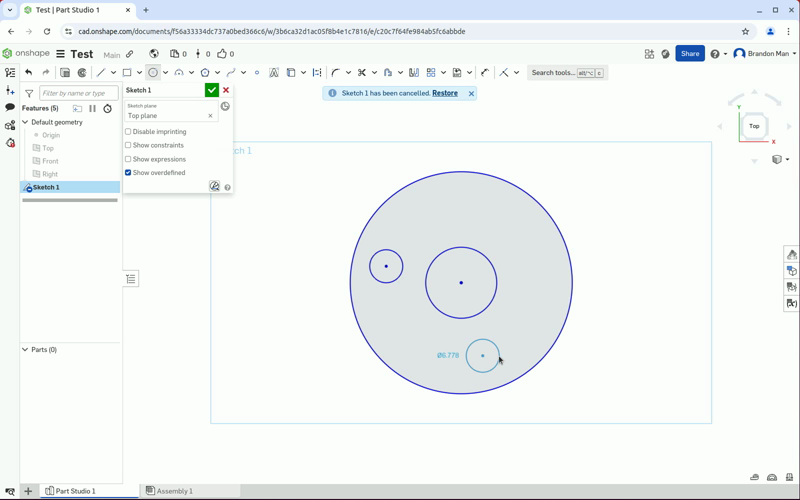
key(c)
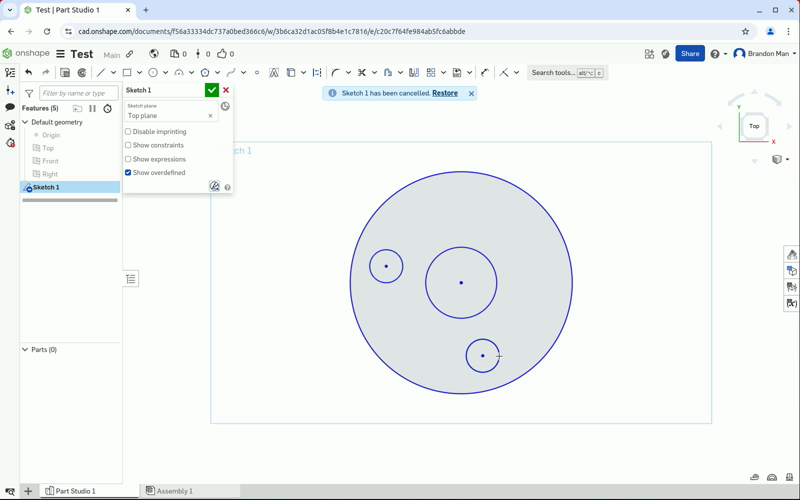
key_down(shift)
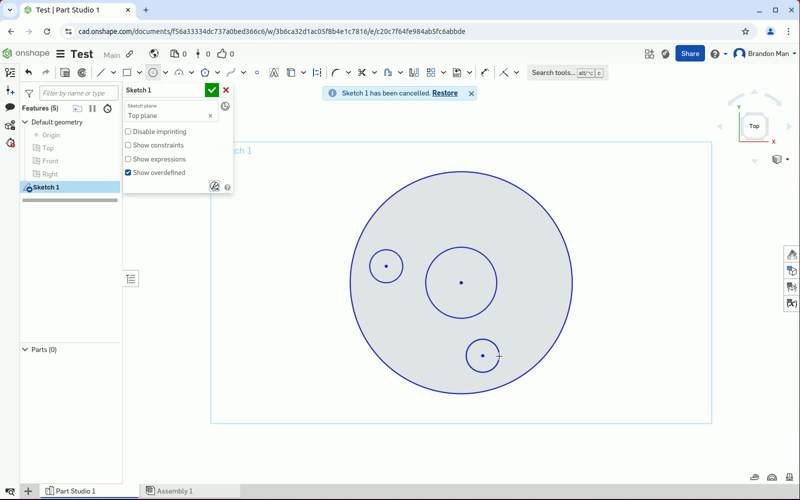
mouse_move(513, 226)
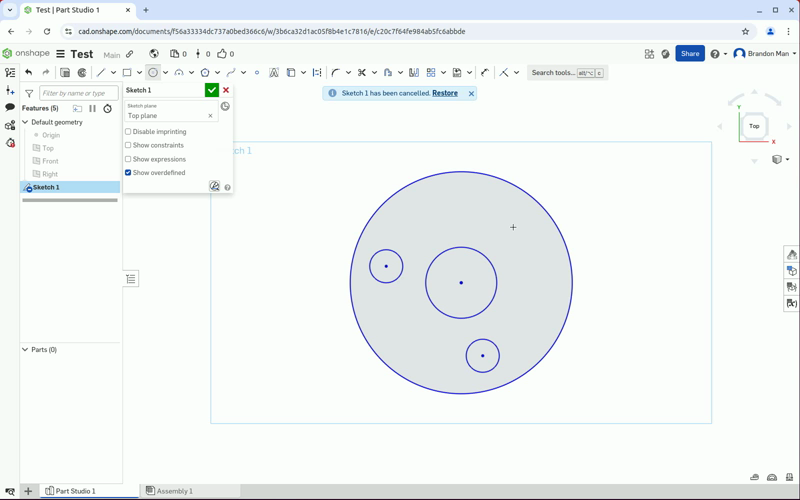
click(513, 226)
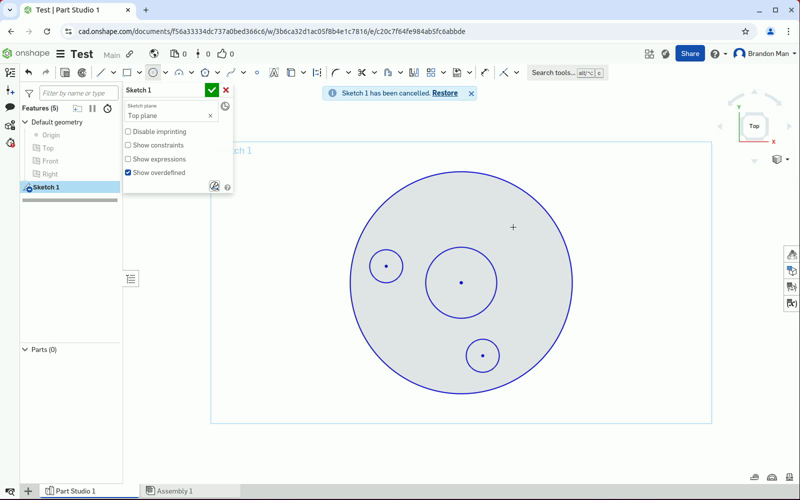
key_up(shift)
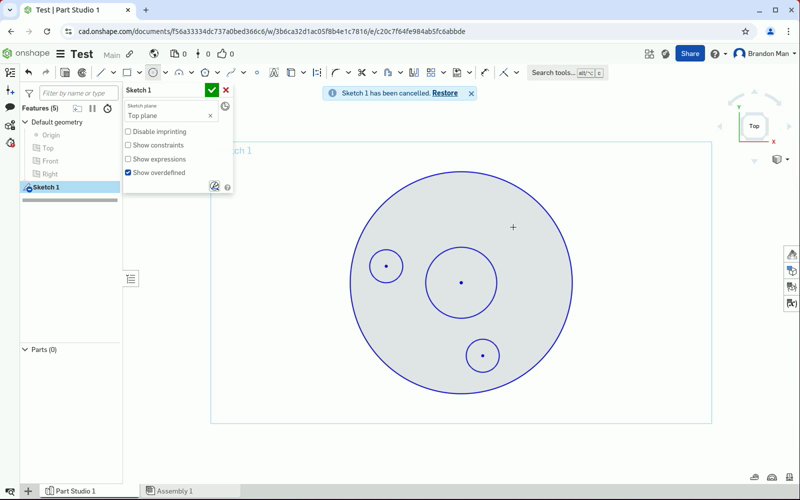
mouse_move(529, 226)
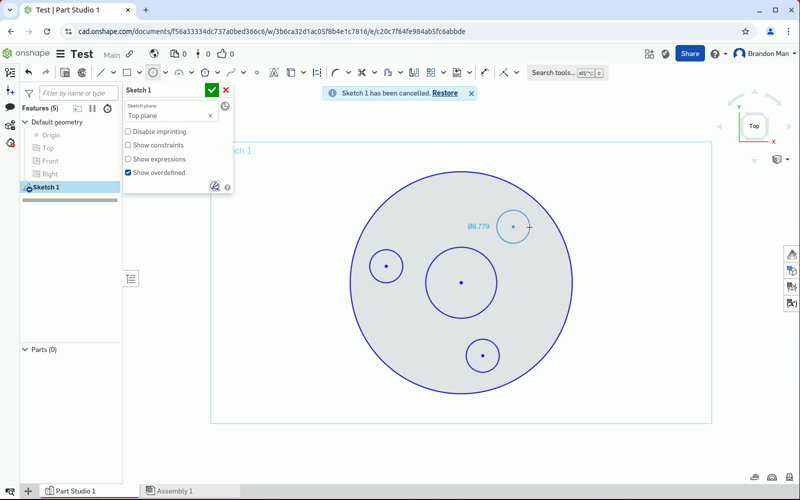
click(529, 226)
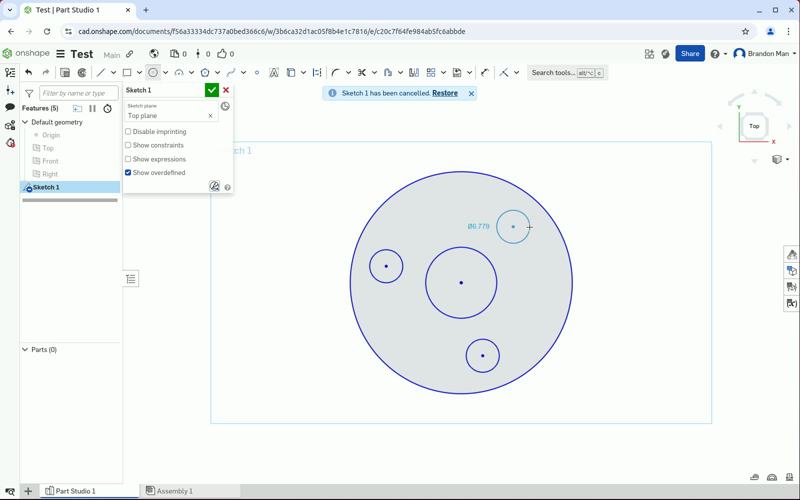
key(esc)
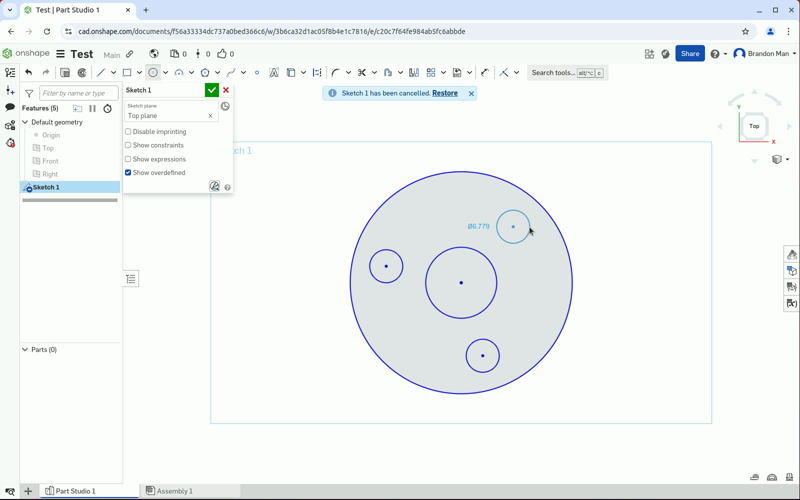
mouse_move(479, 200)
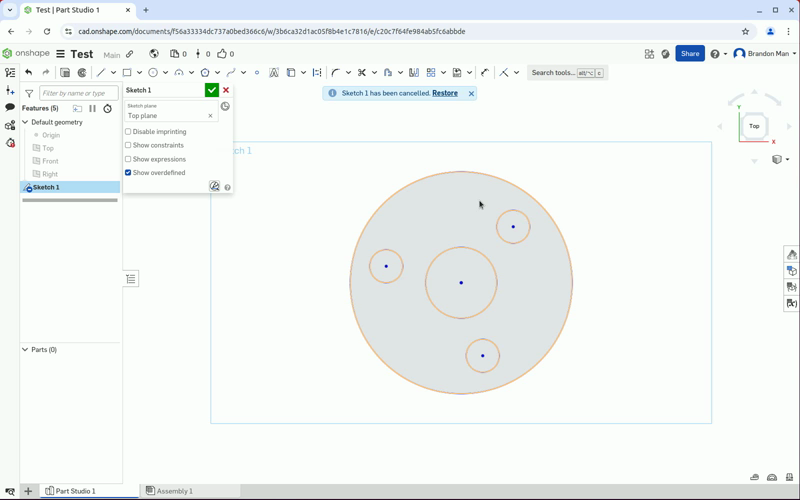
click(479, 200)
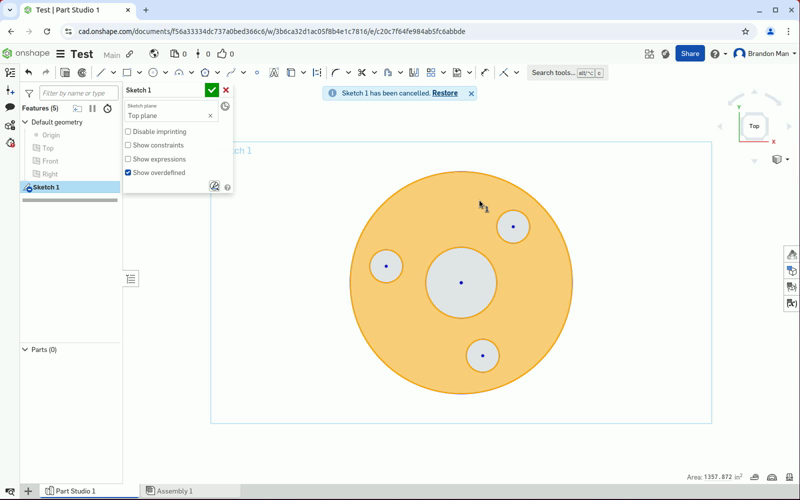
mouse_move(73, 352)
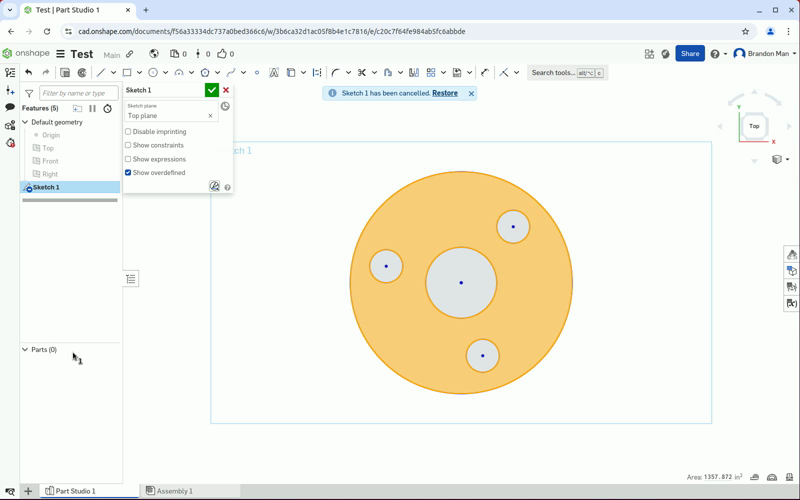
key(shift+y)
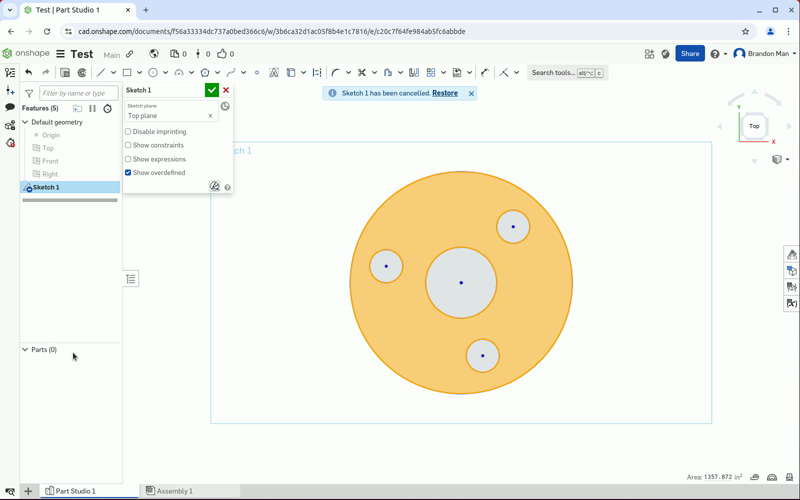
key(shift+e)
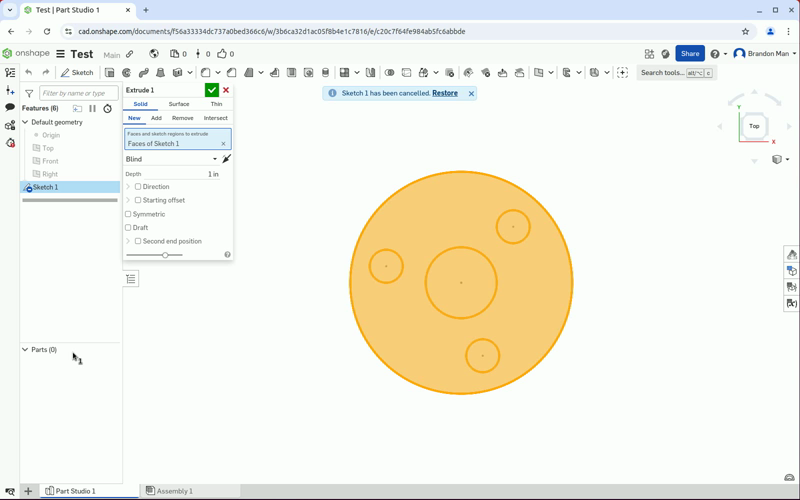
mouse_move(143, 106)
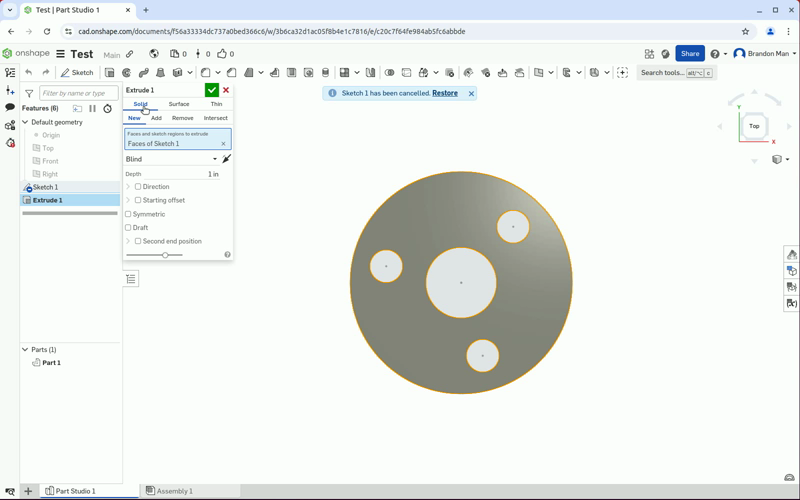
click(143, 106)
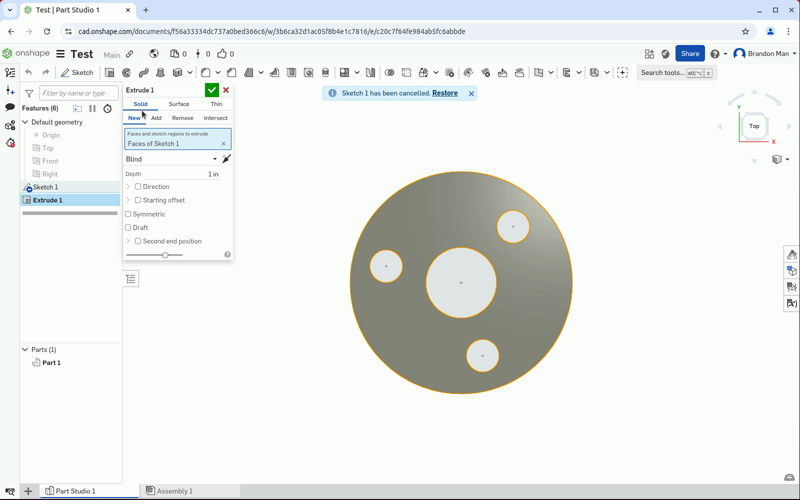
mouse_move(137, 120)
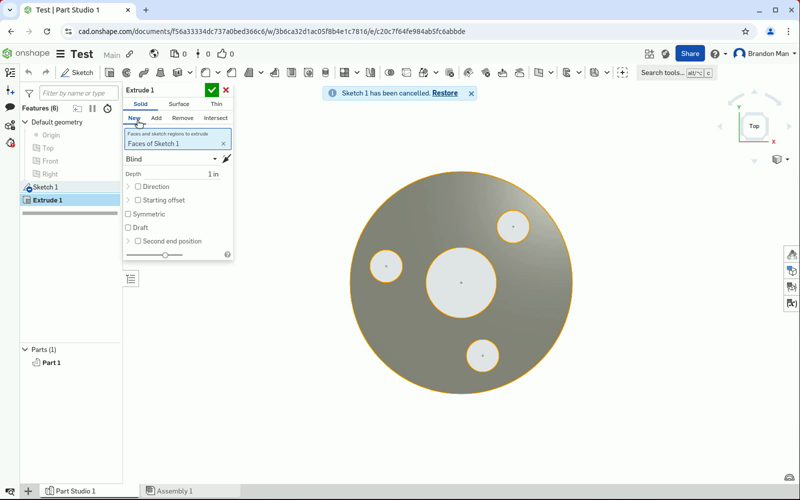
click(137, 120)
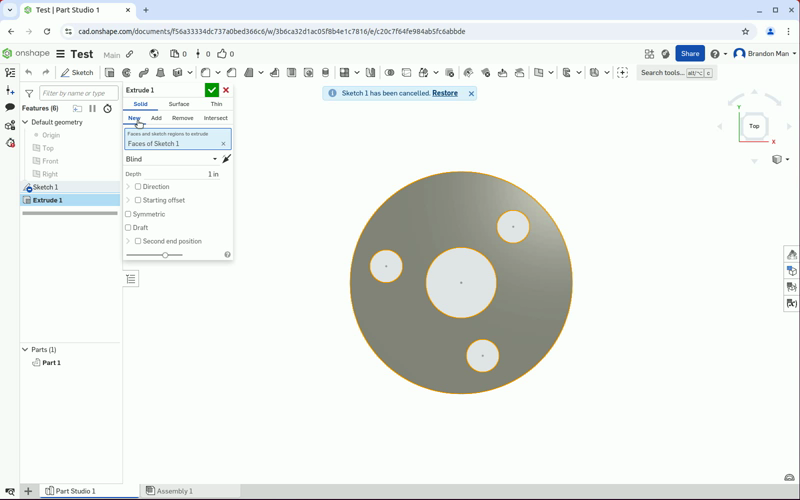
key(tab, 4)
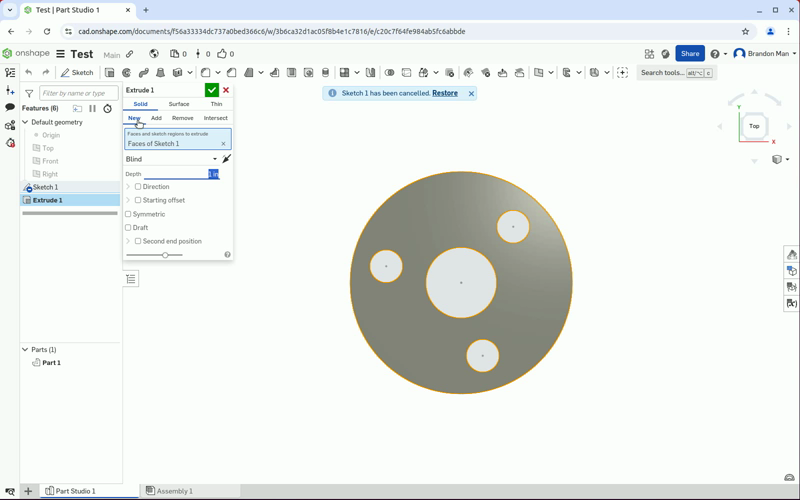
text(14.924)
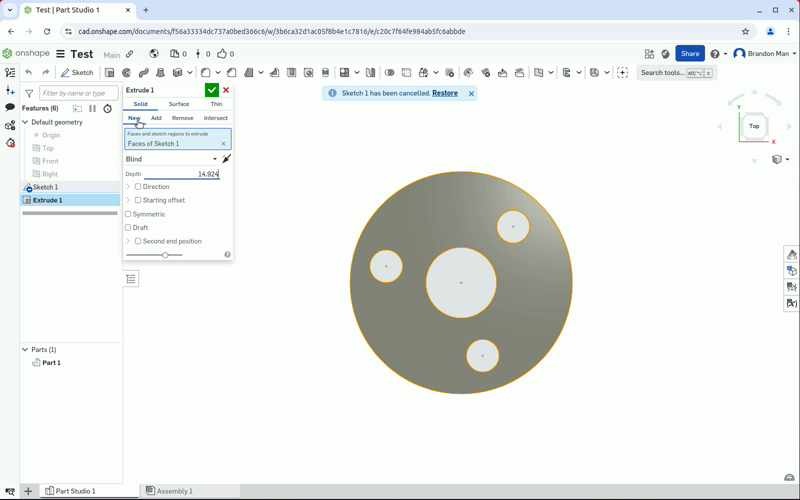
key(enter)
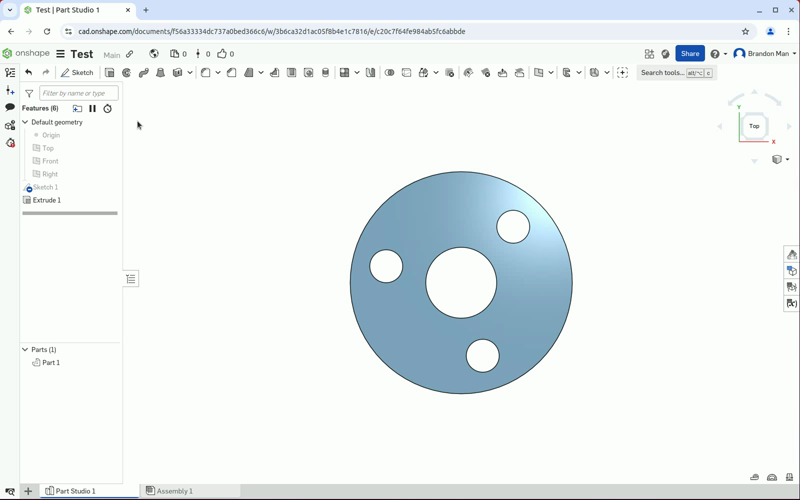
key(shift+h)
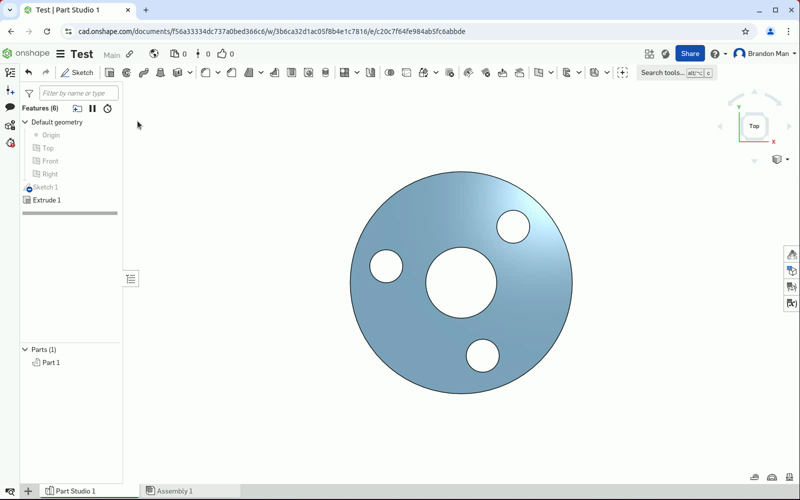
key(shift+h)
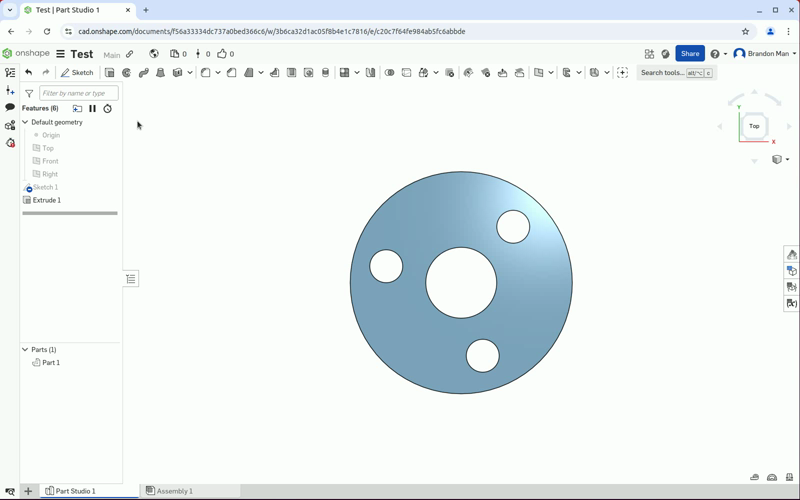
mouse_move(73, 189)
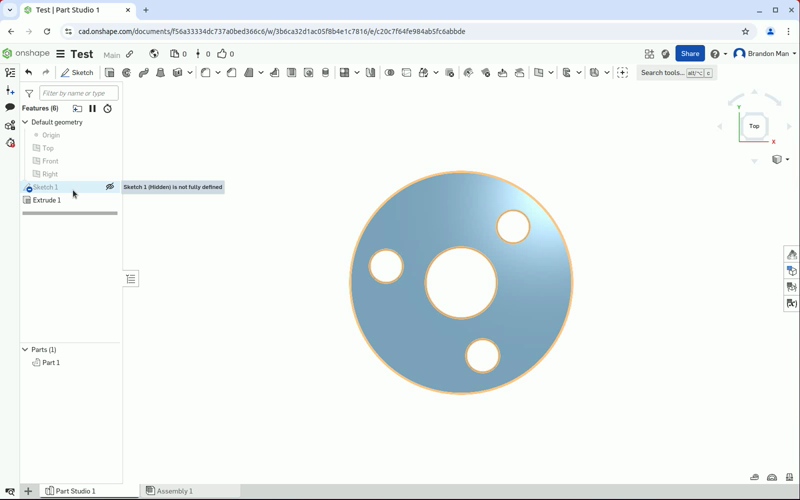
click(73, 189)
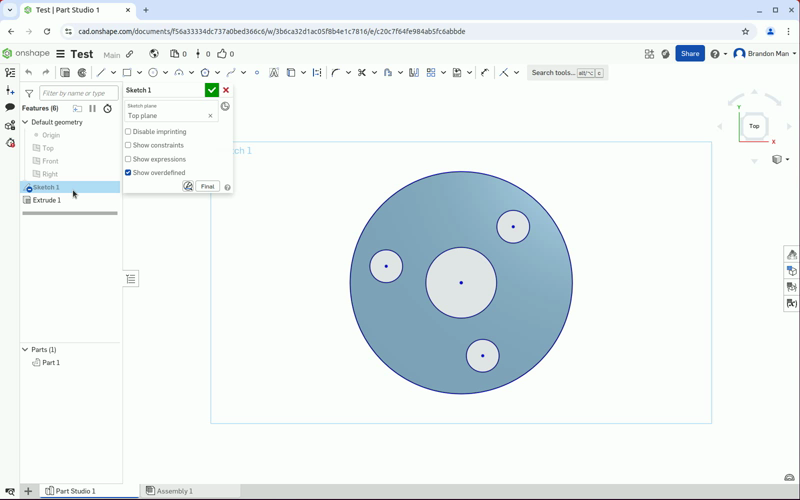
mouse_move(229, 92)
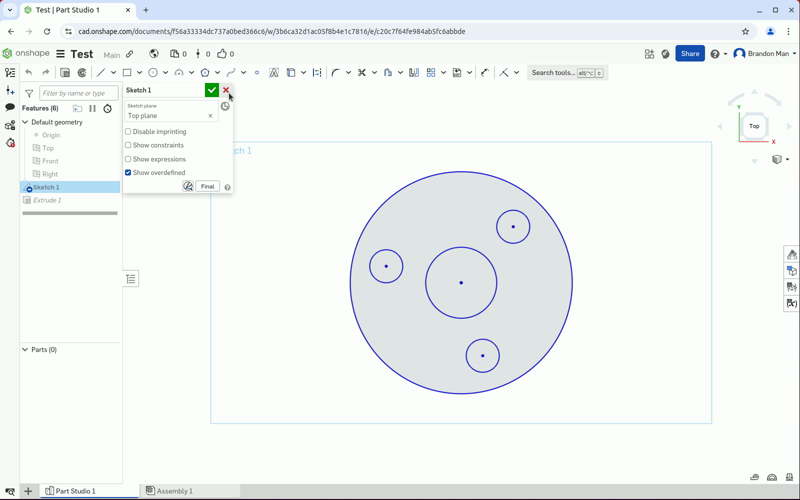
click(229, 92)
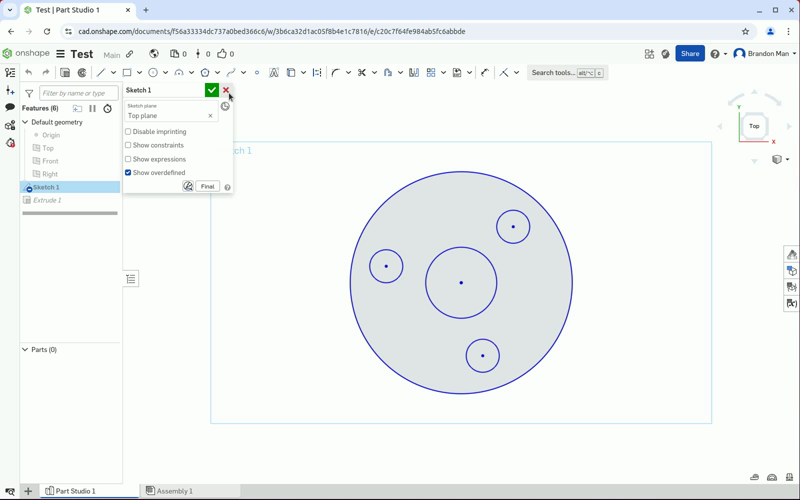
key(shift+s)
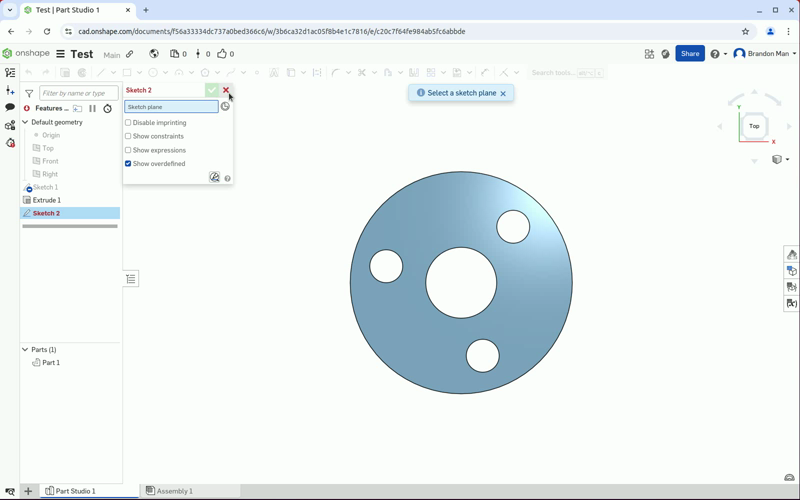
mouse_move(73, 150)
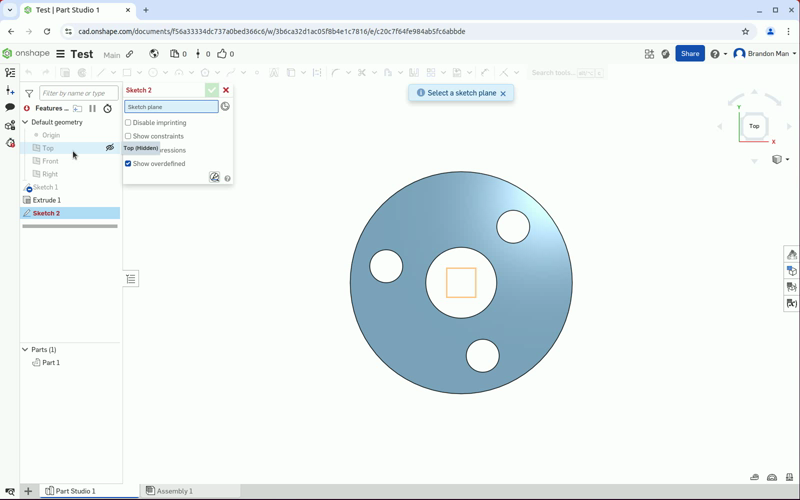
click(73, 150)
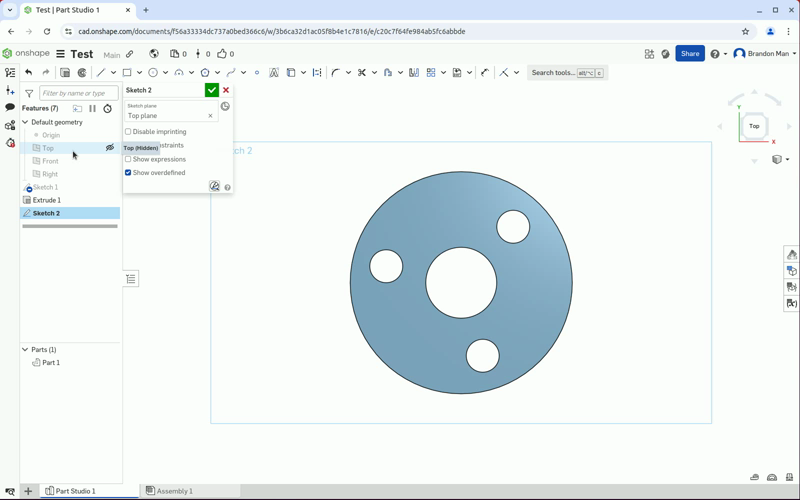
mouse_move(73, 352)
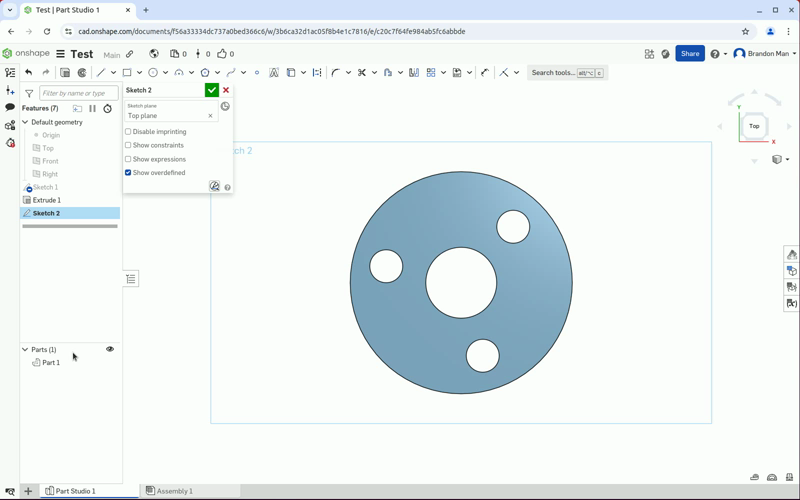
key(y)
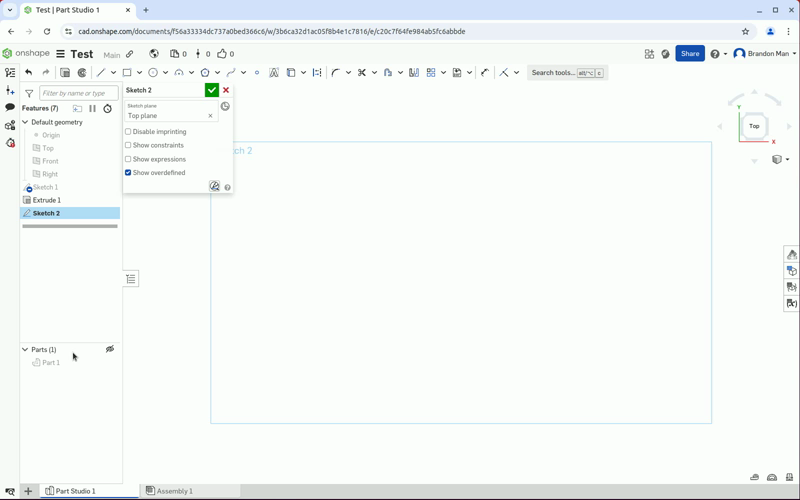
key(c)
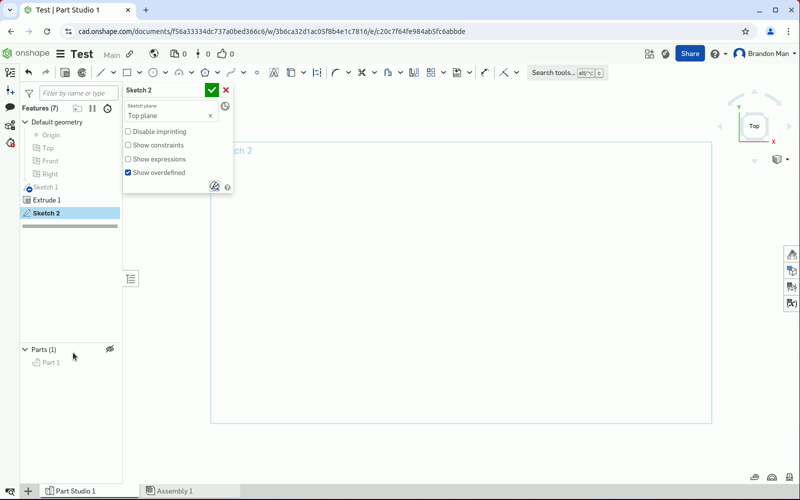
key_down(shift)
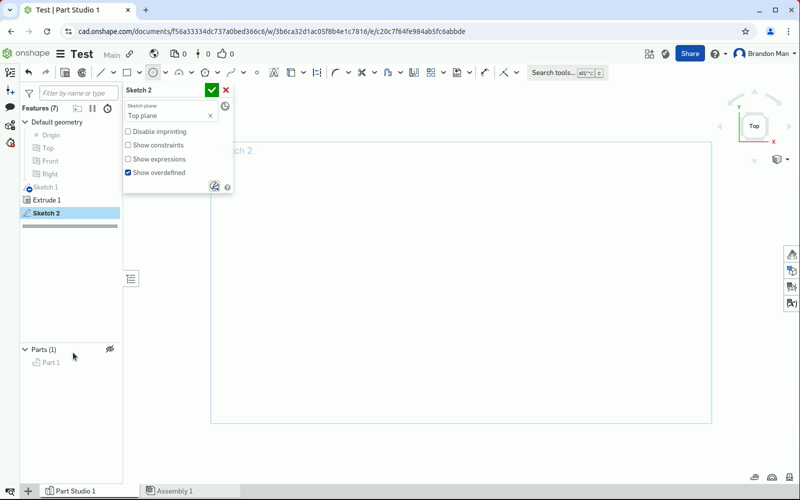
mouse_move(461, 282)
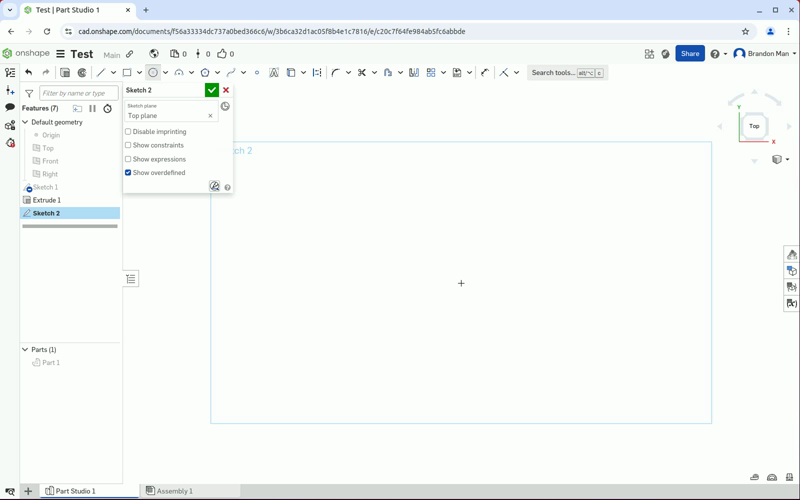
click(461, 282)
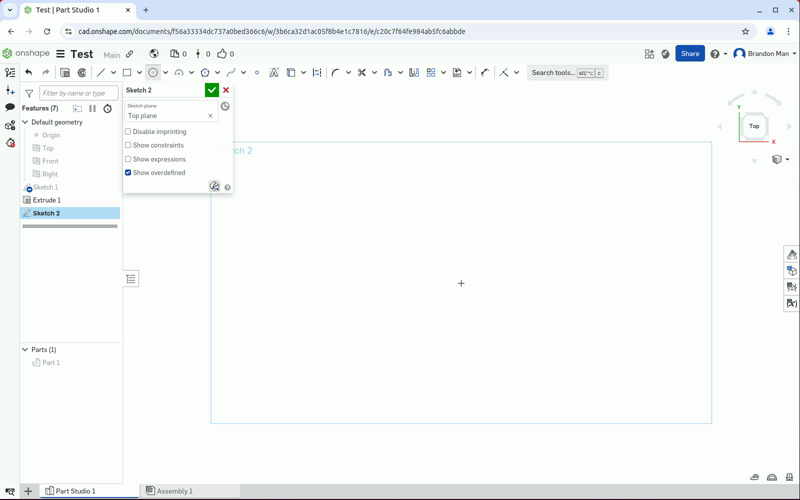
key_up(shift)
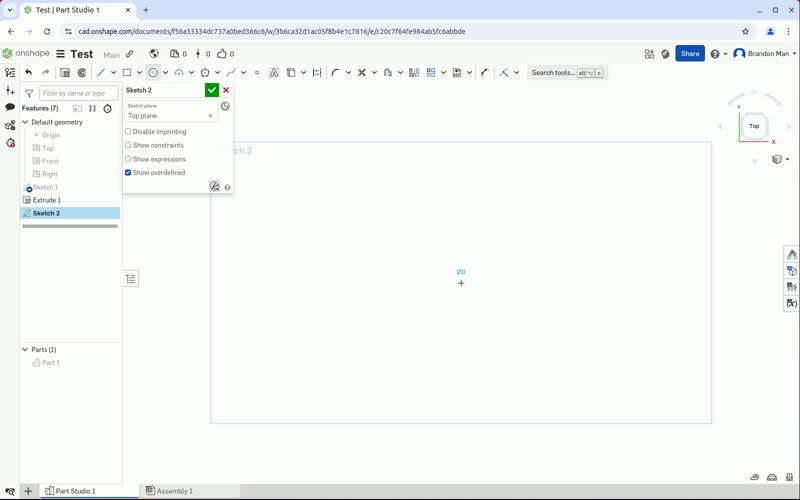
mouse_move(572, 282)
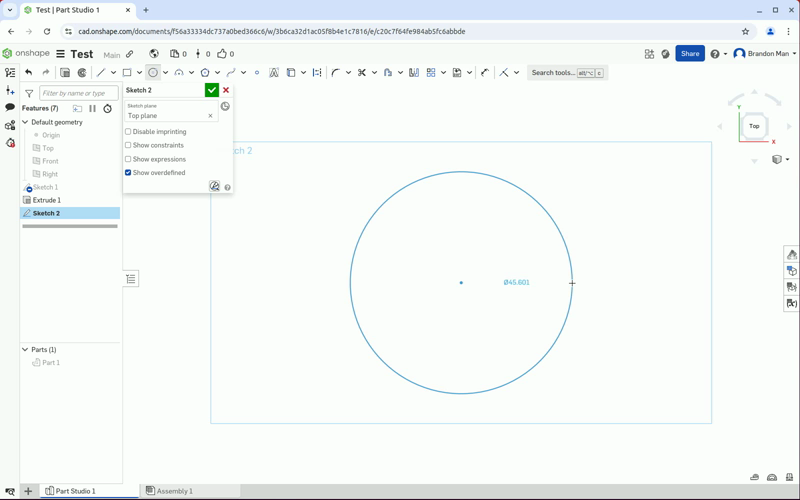
click(572, 282)
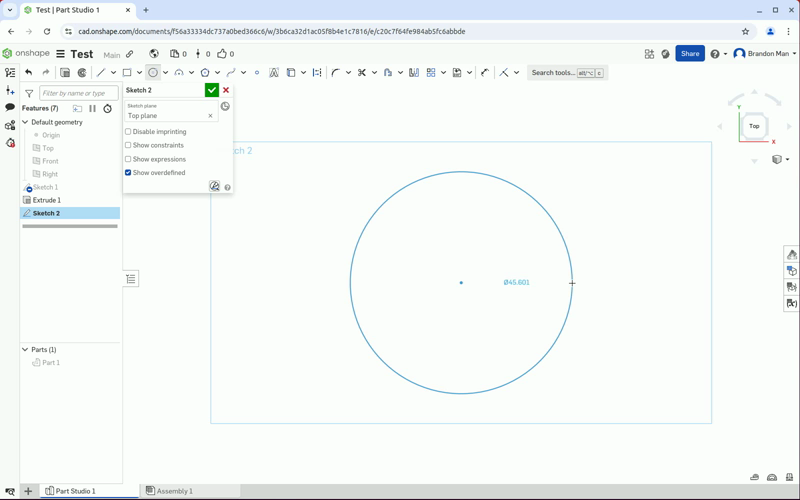
key(esc)
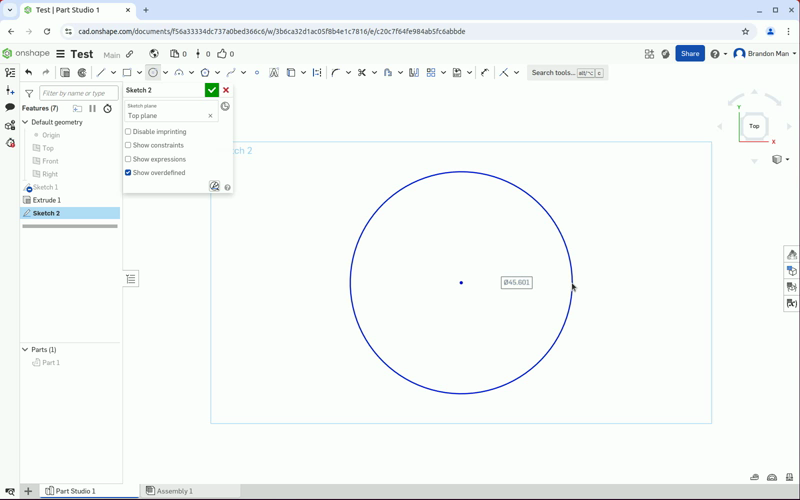
key(c)
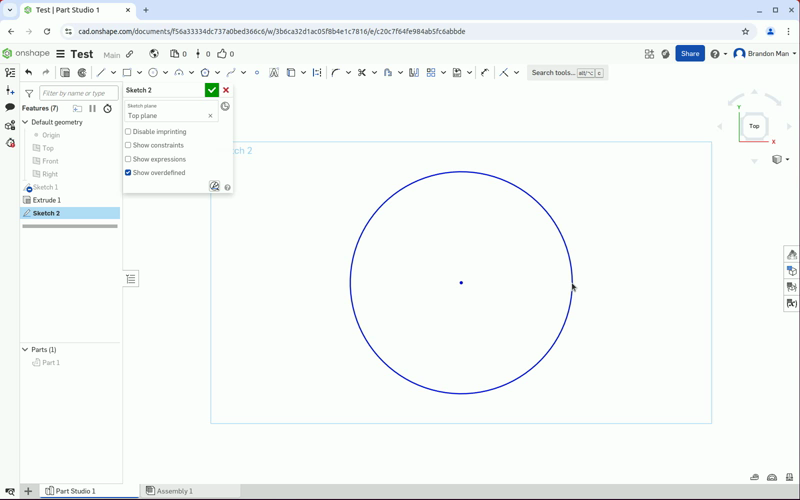
key_down(shift)
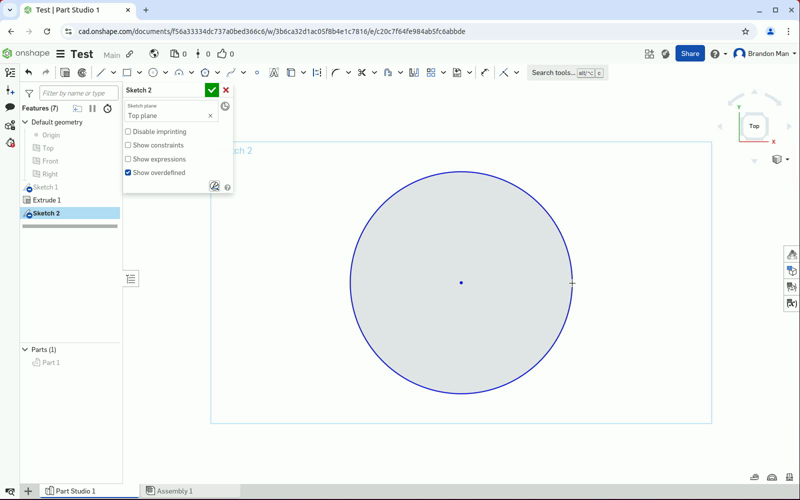
mouse_move(386, 266)
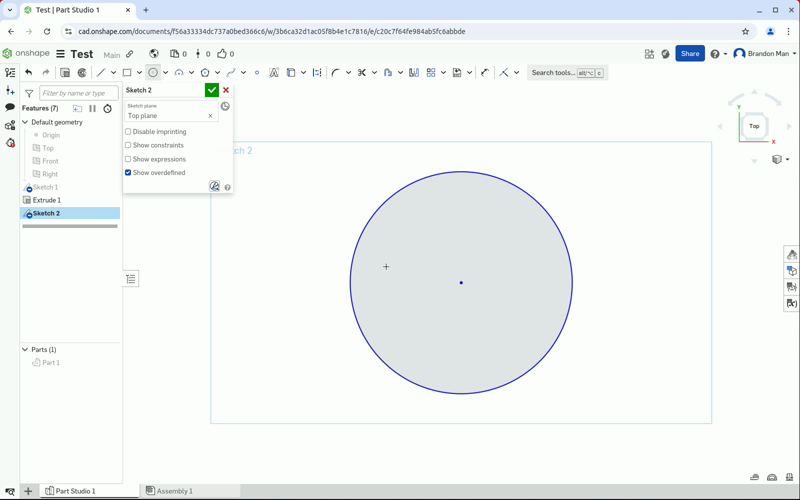
click(386, 266)
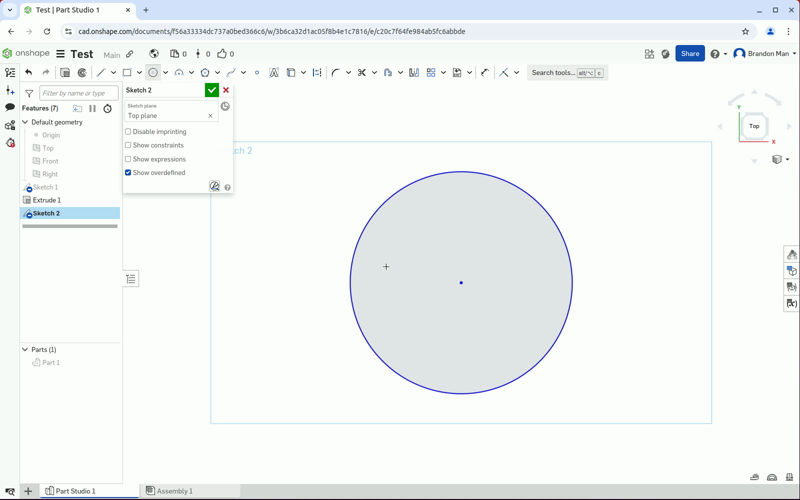
key_up(shift)
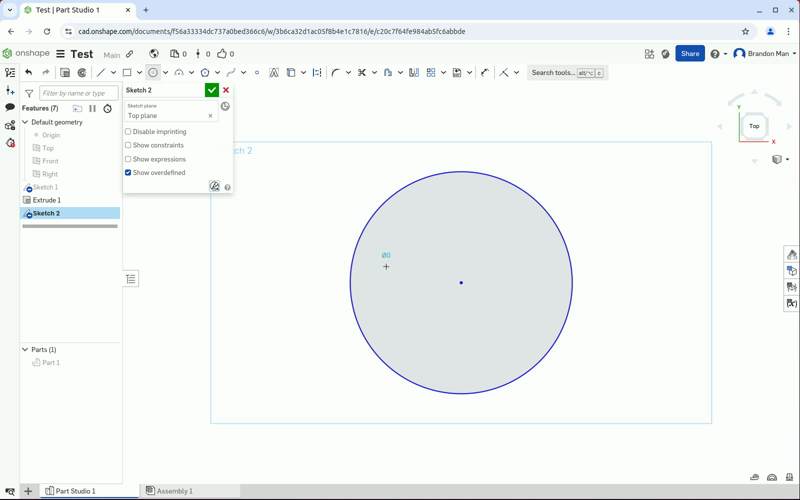
mouse_move(402, 266)
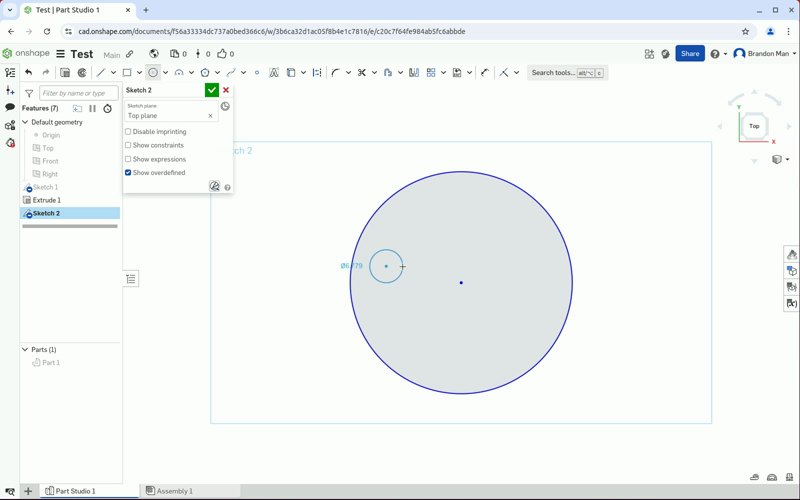
click(402, 266)
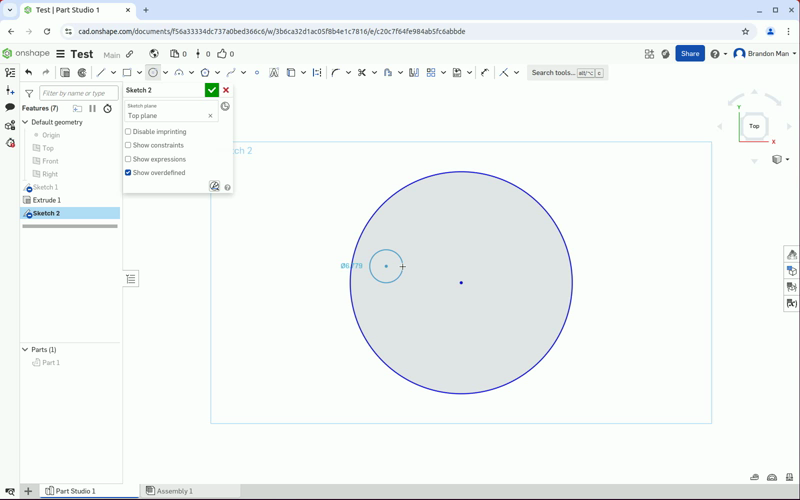
key(esc)
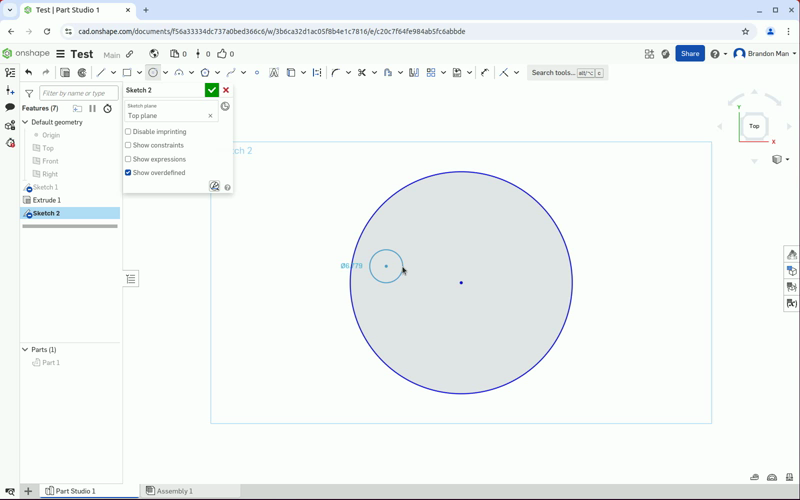
key(c)
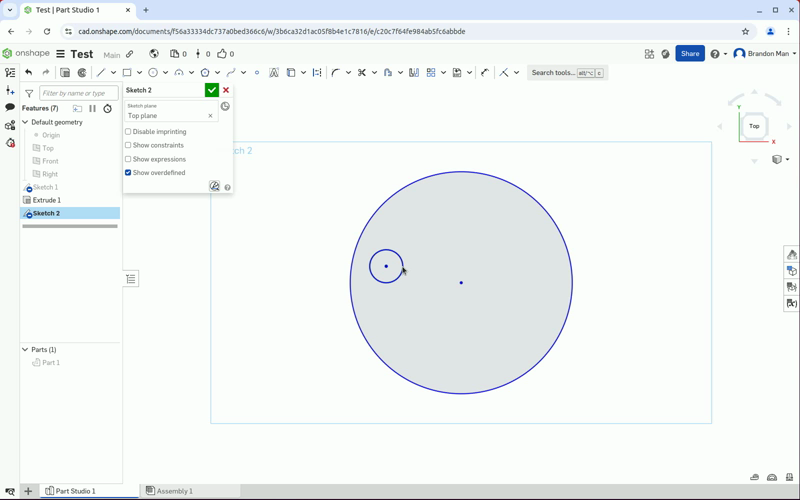
key_down(shift)
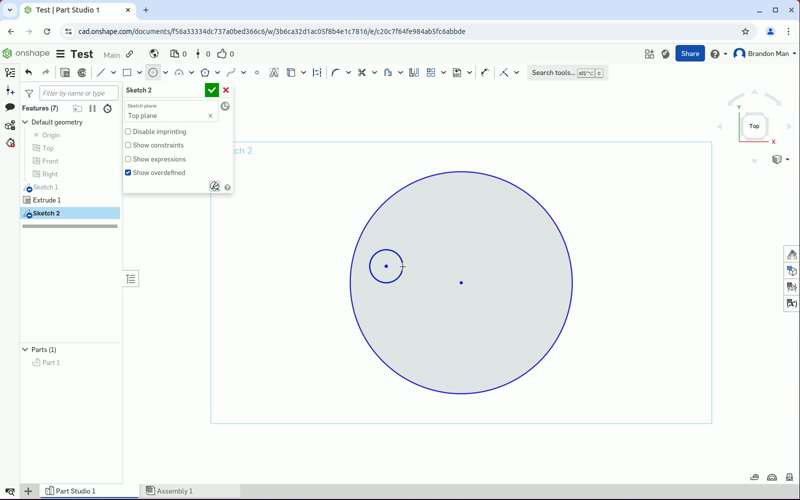
mouse_move(461, 282)
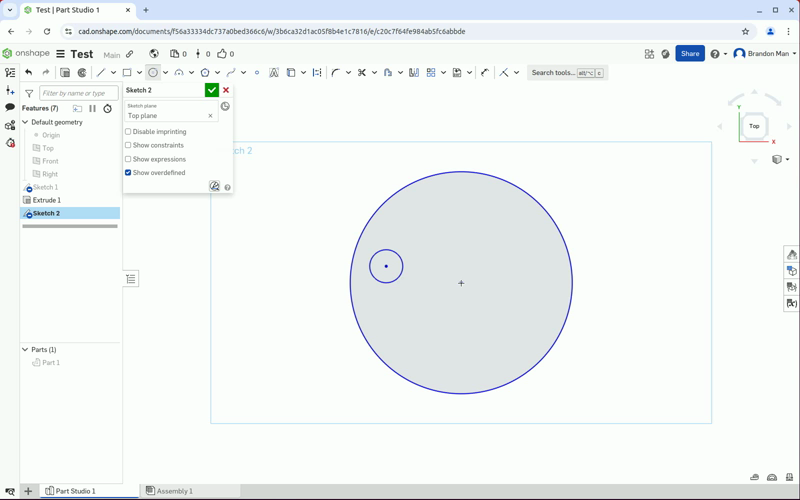
click(461, 282)
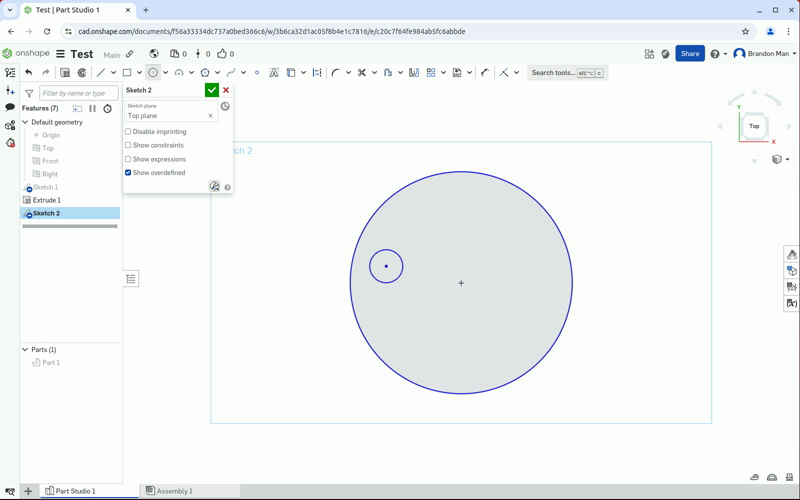
key_up(shift)
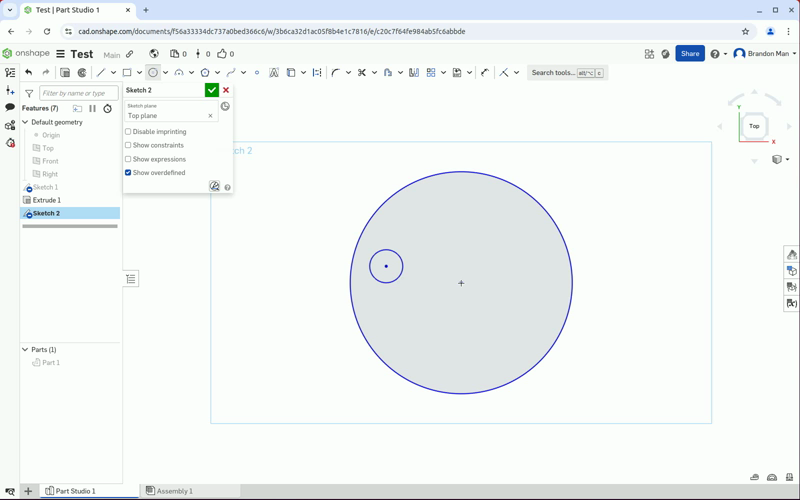
mouse_move(496, 282)
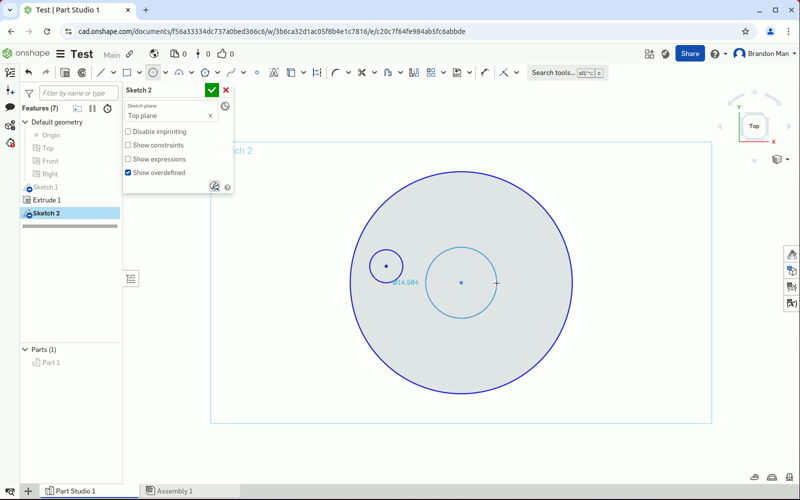
click(496, 282)
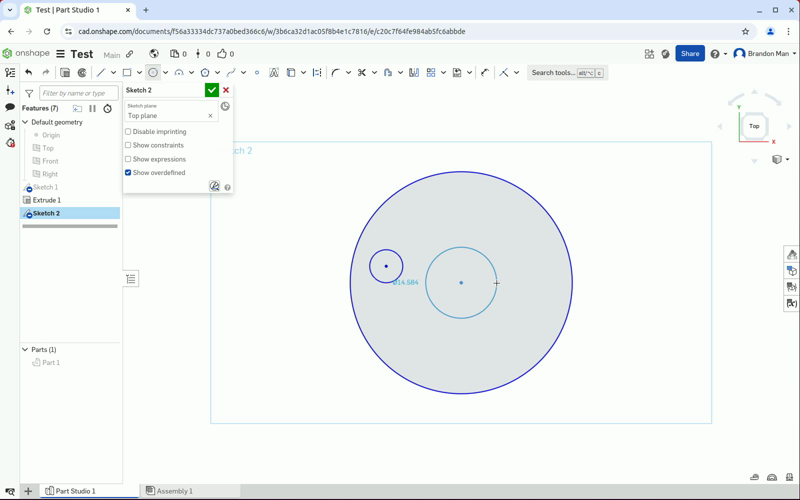
key(esc)
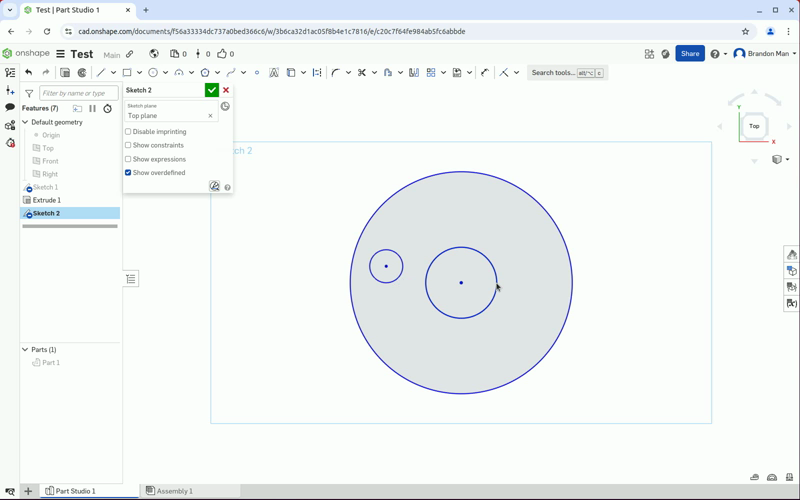
key(c)
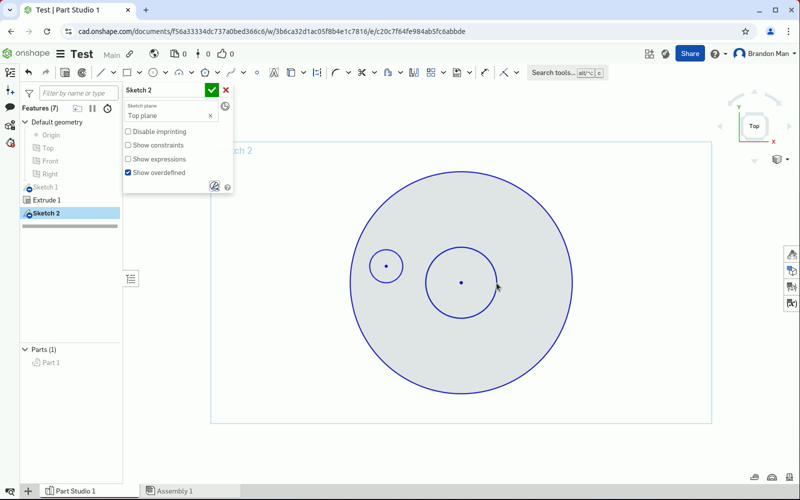
key_down(shift)
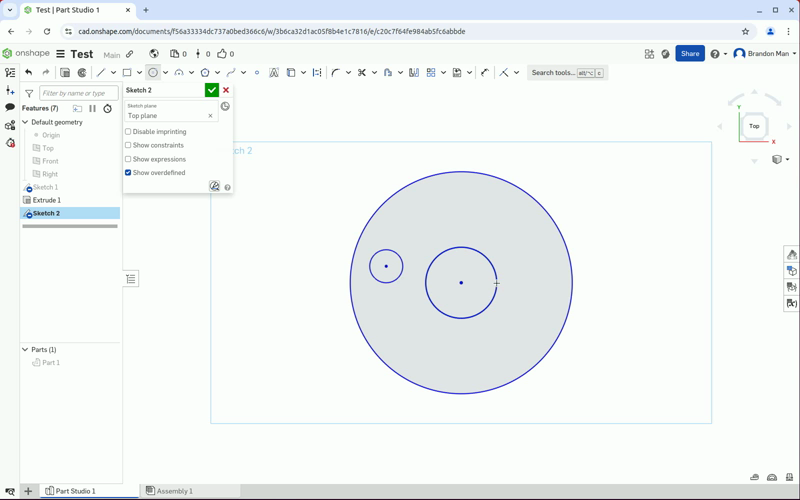
mouse_move(482, 355)
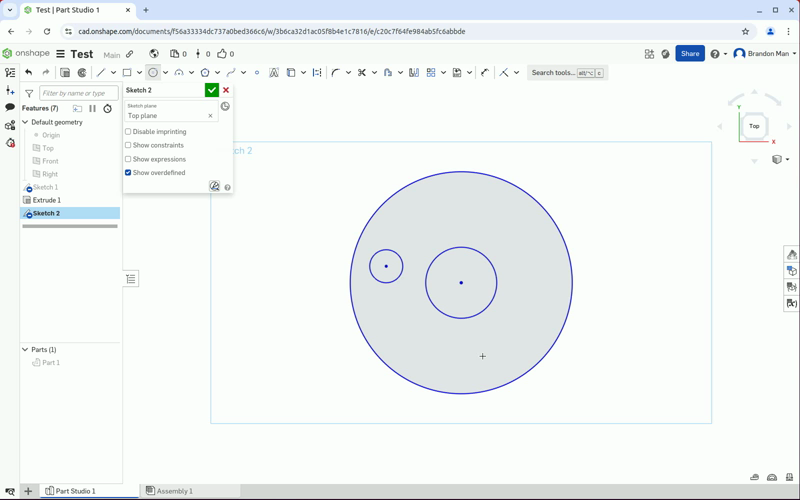
click(482, 355)
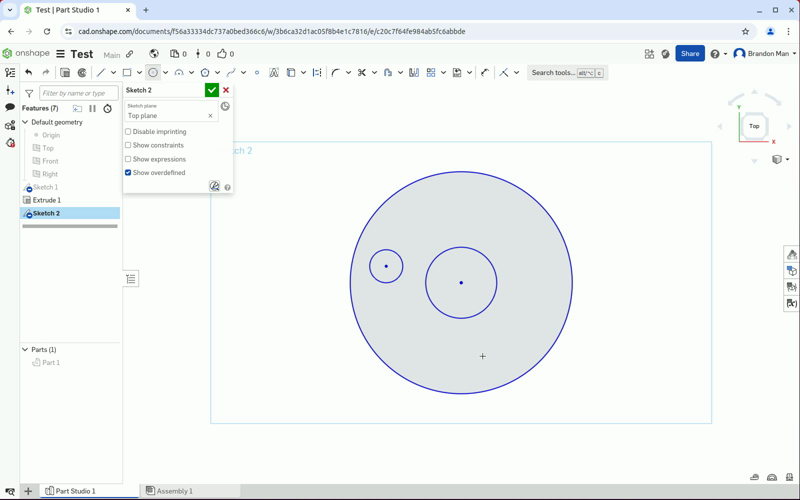
key_up(shift)
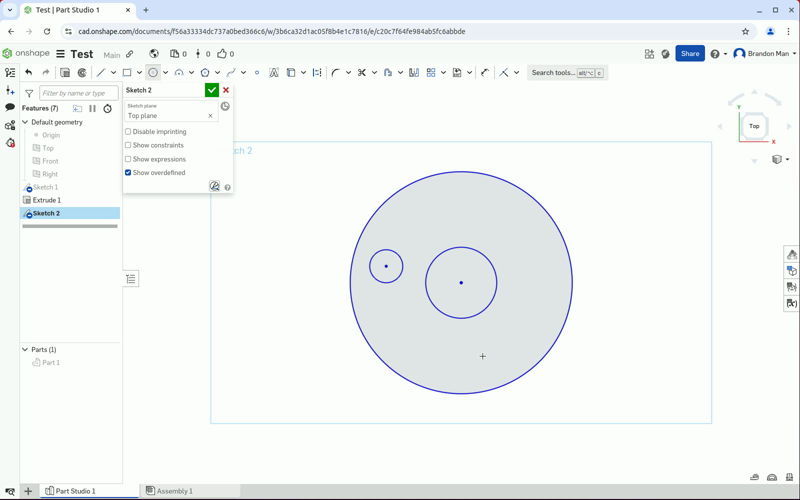
mouse_move(499, 355)
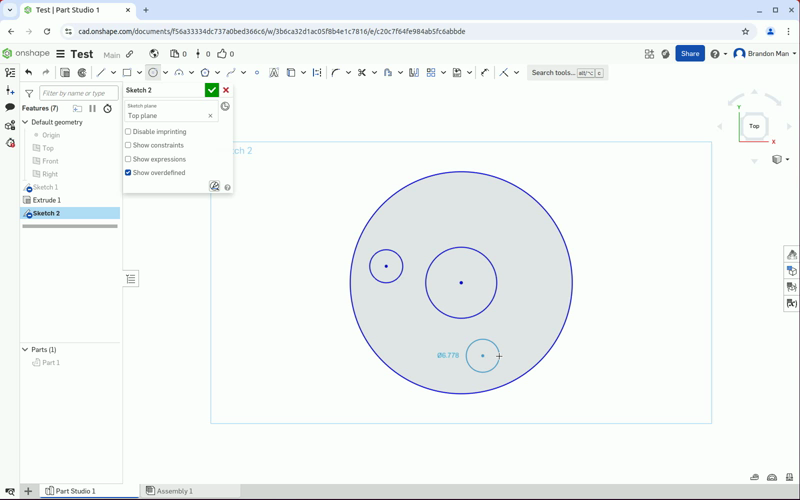
click(499, 355)
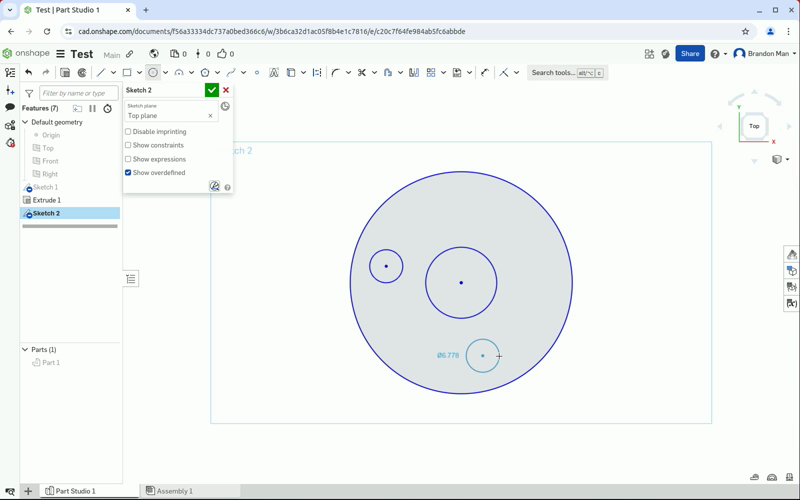
key(esc)
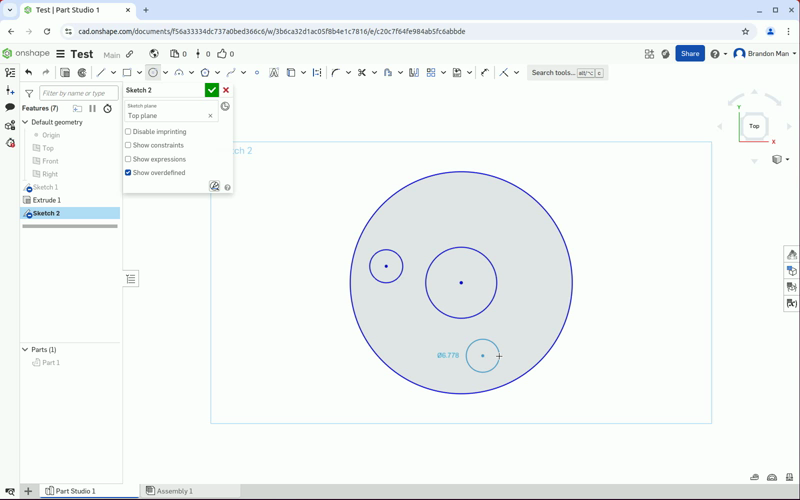
key(c)
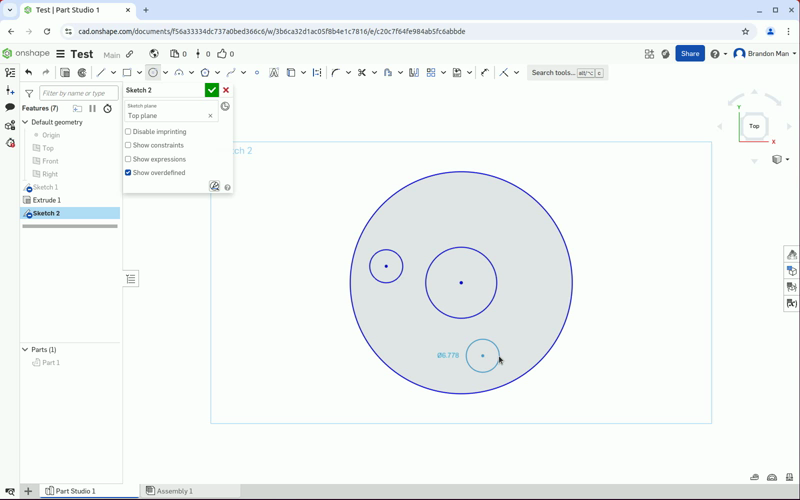
key_down(shift)
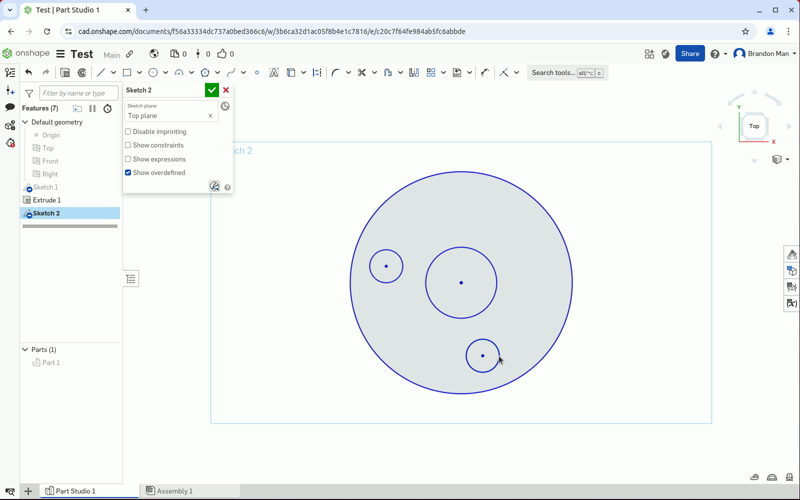
mouse_move(513, 226)
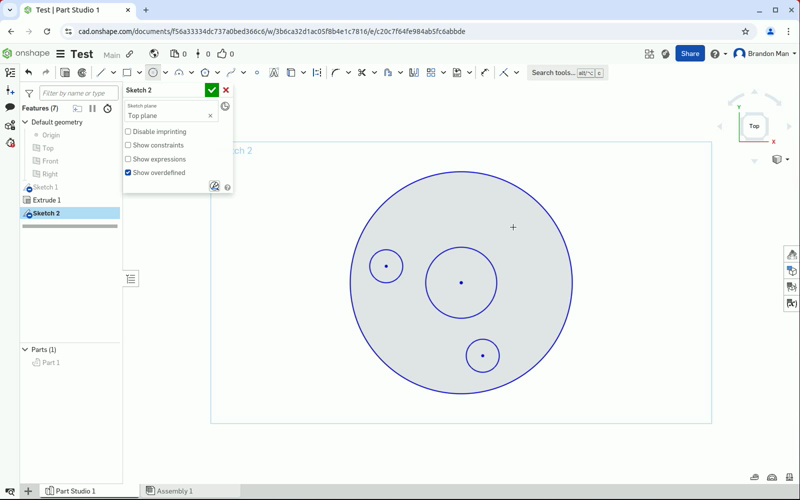
click(513, 226)
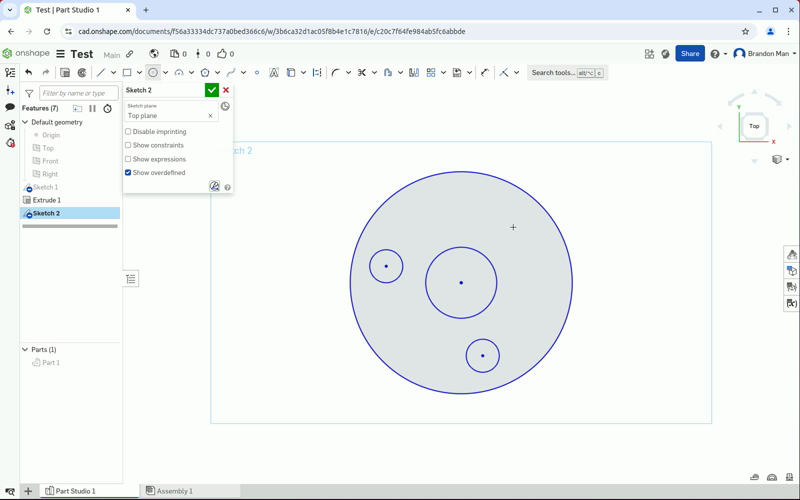
key_up(shift)
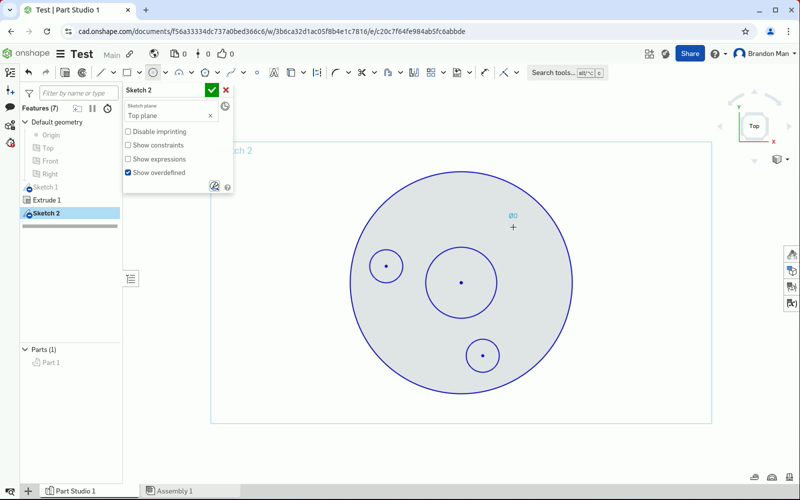
mouse_move(529, 226)
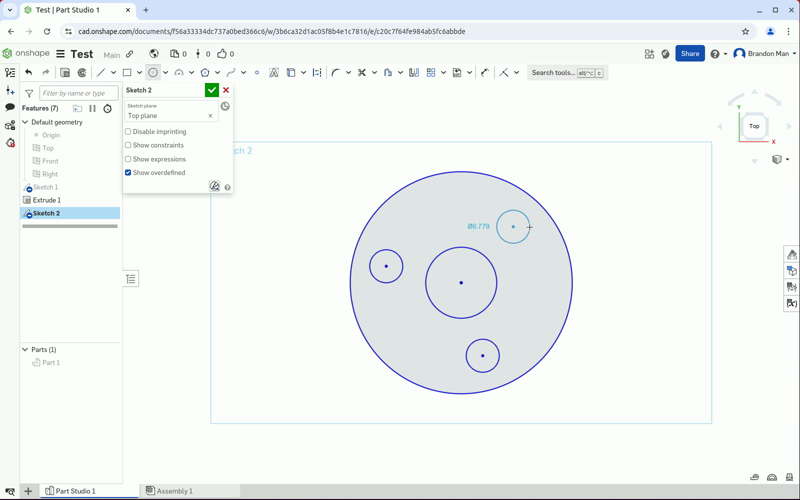
click(529, 226)
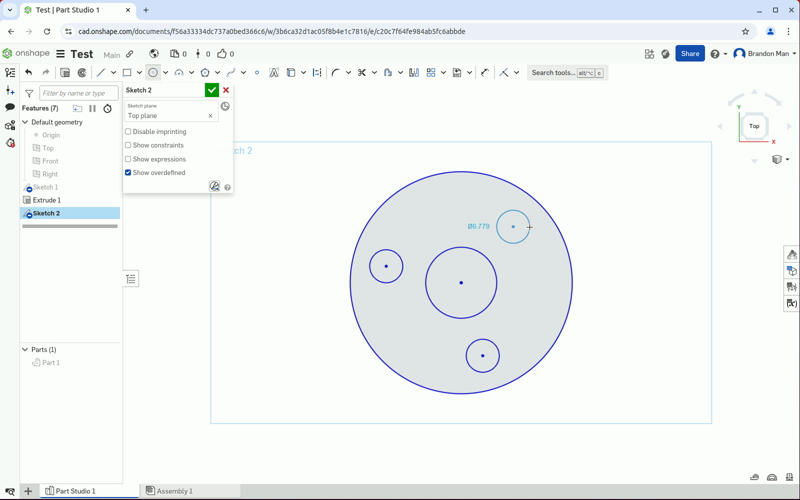
key(esc)
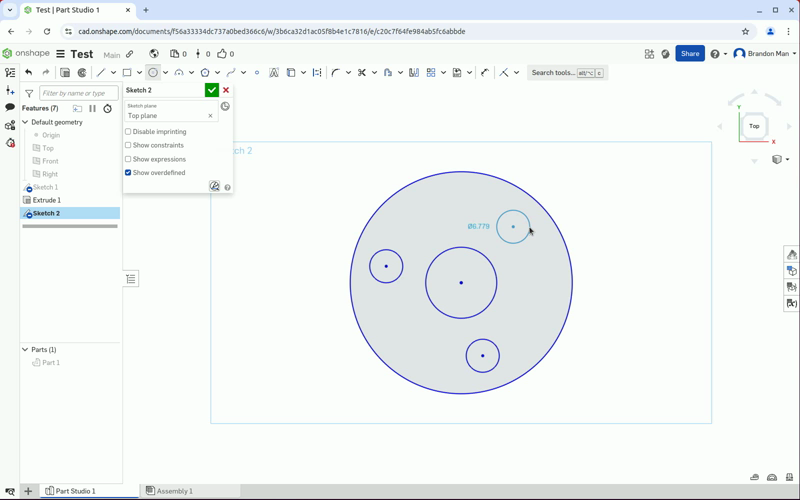
mouse_move(417, 355)
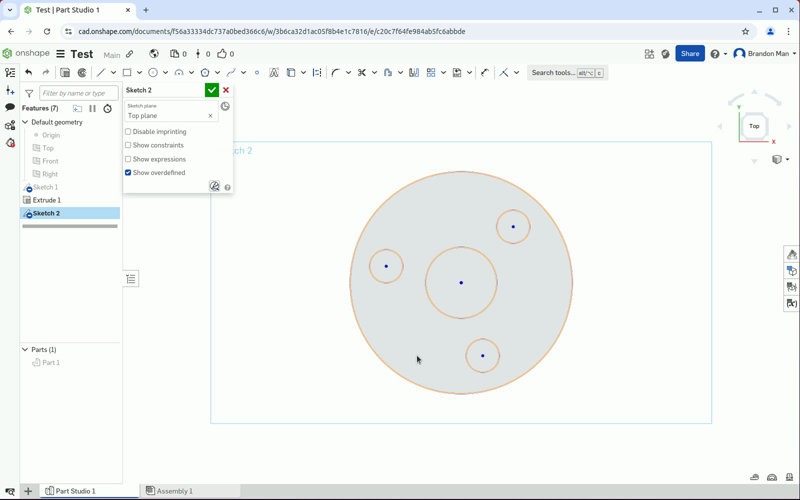
click(417, 355)
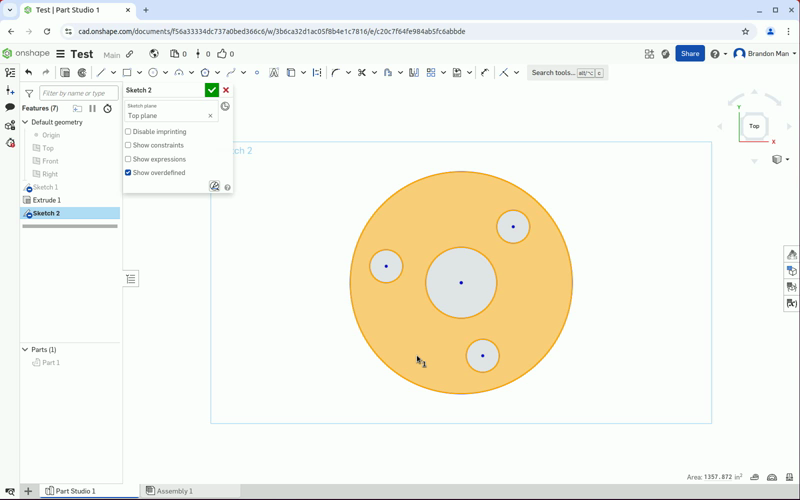
mouse_move(73, 352)
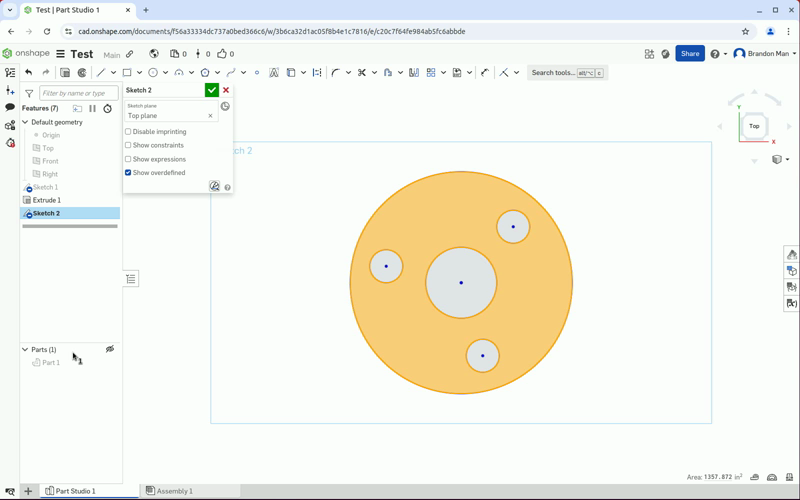
key(shift+y)
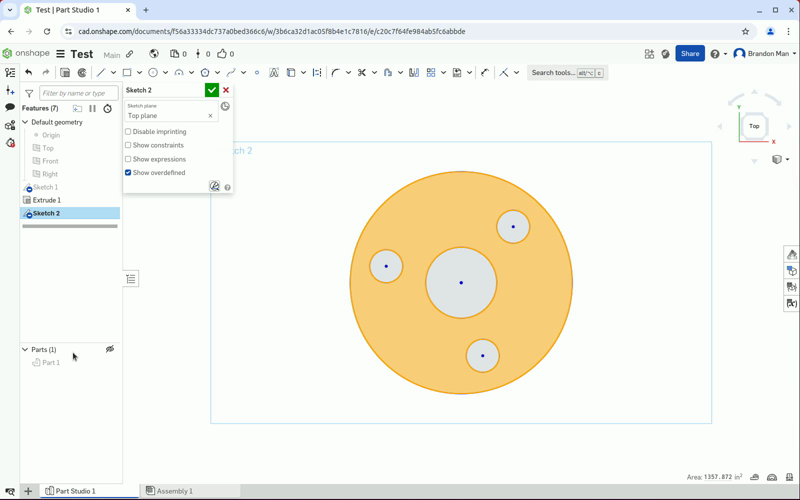
key(shift+e)
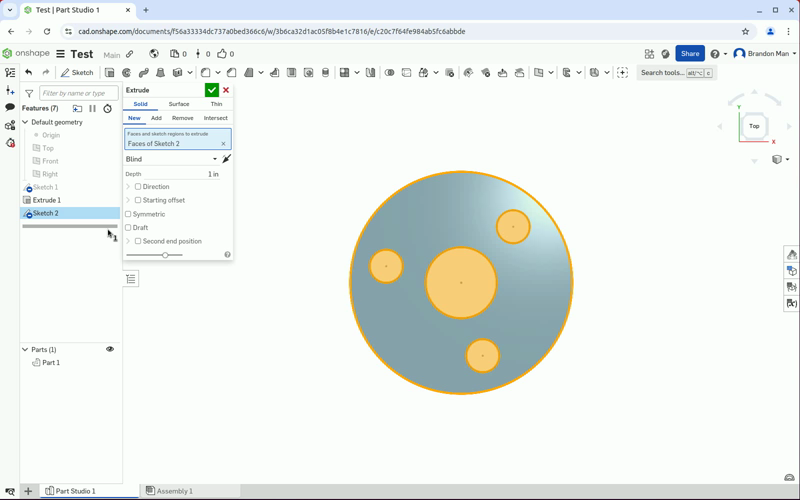
mouse_move(143, 106)
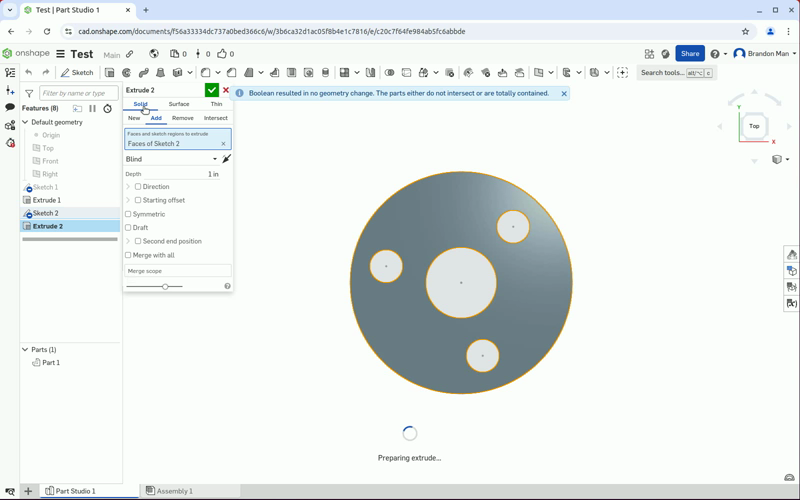
click(143, 106)
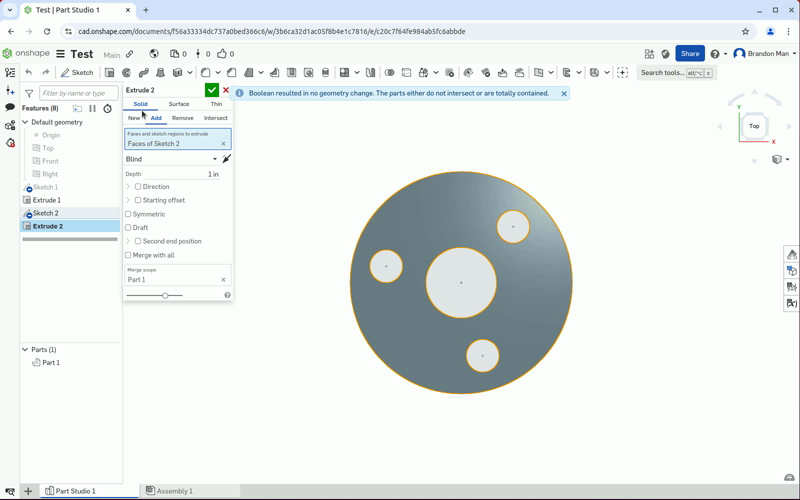
mouse_move(137, 120)
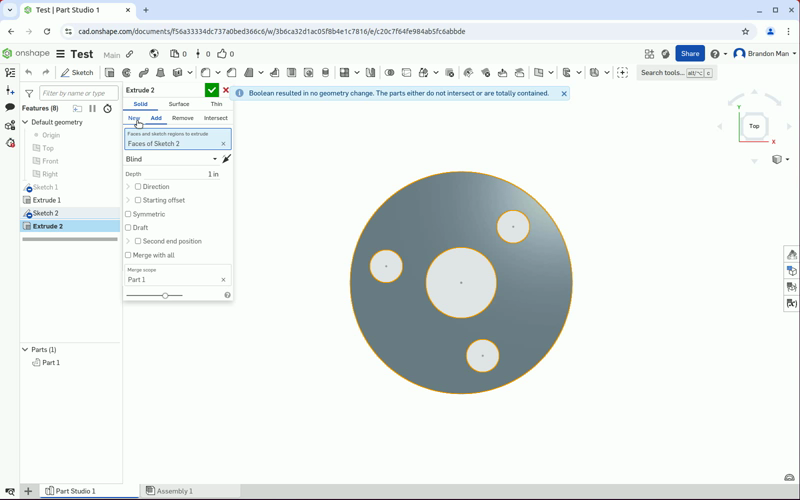
click(137, 120)
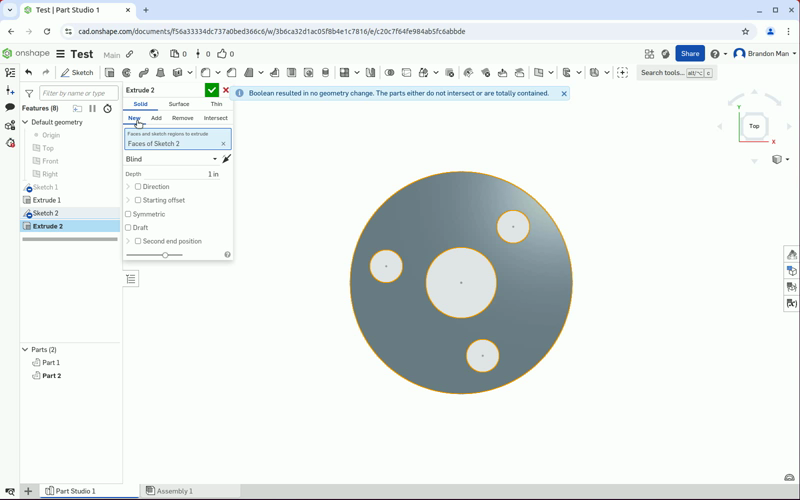
key(tab, 4)
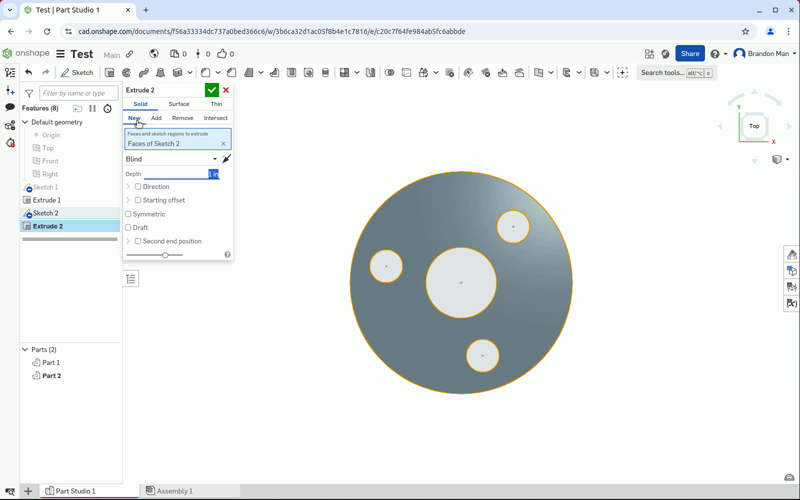
text(14.924)
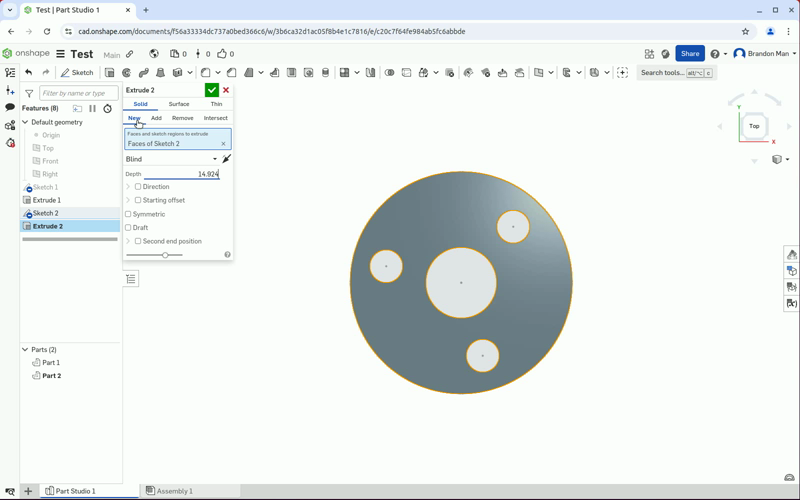
key(enter)
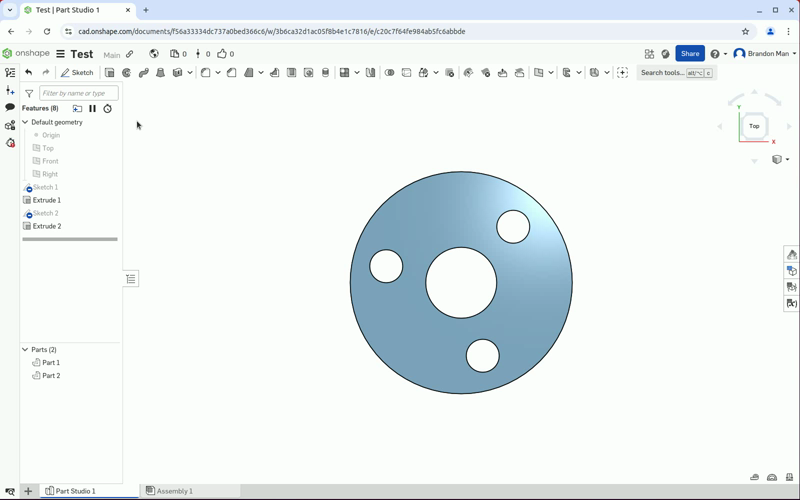
key(shift+h)
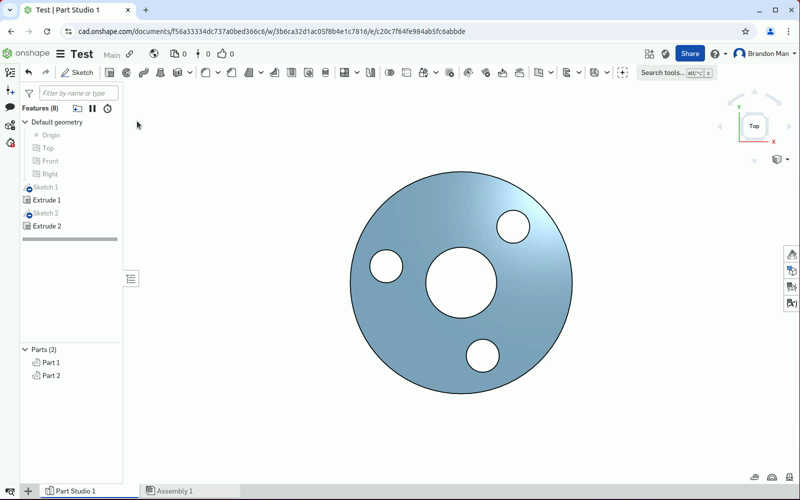
key(shift+h)
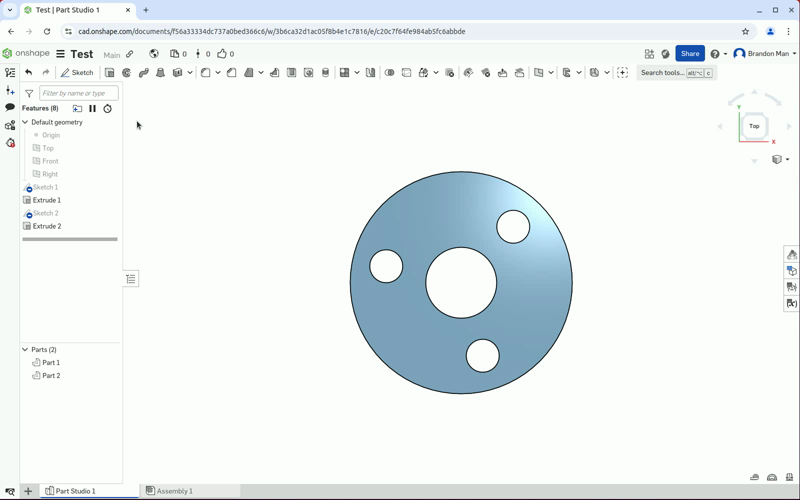
mouse_move(73, 189)
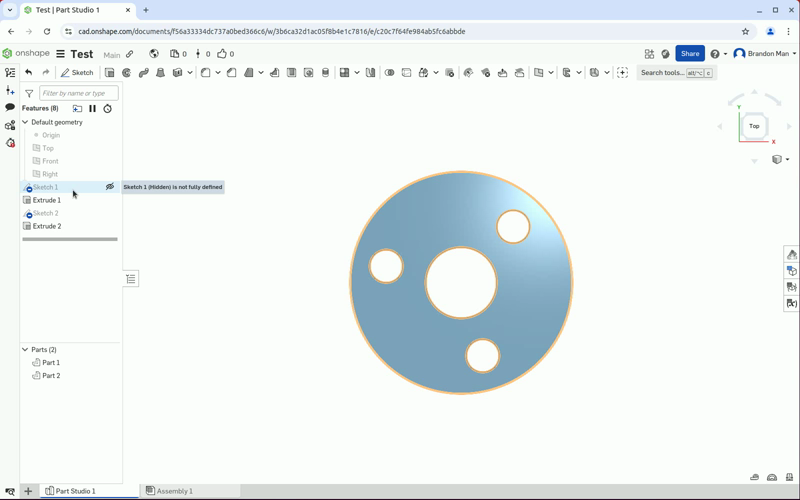
click(73, 189)
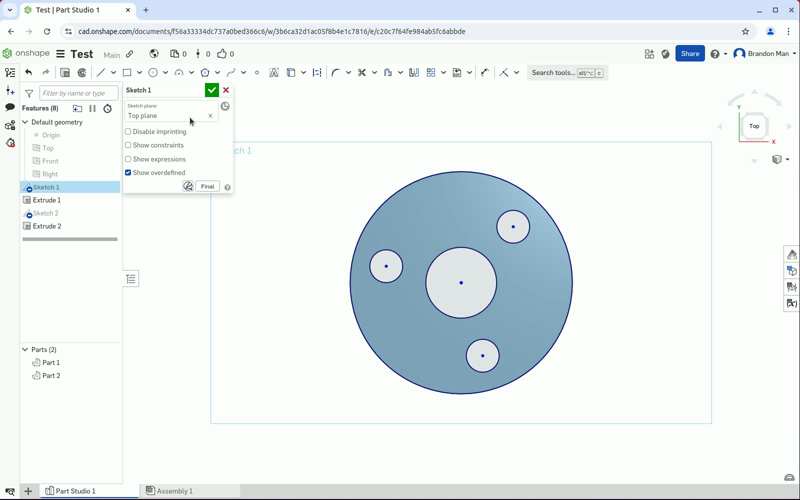
mouse_move(229, 92)
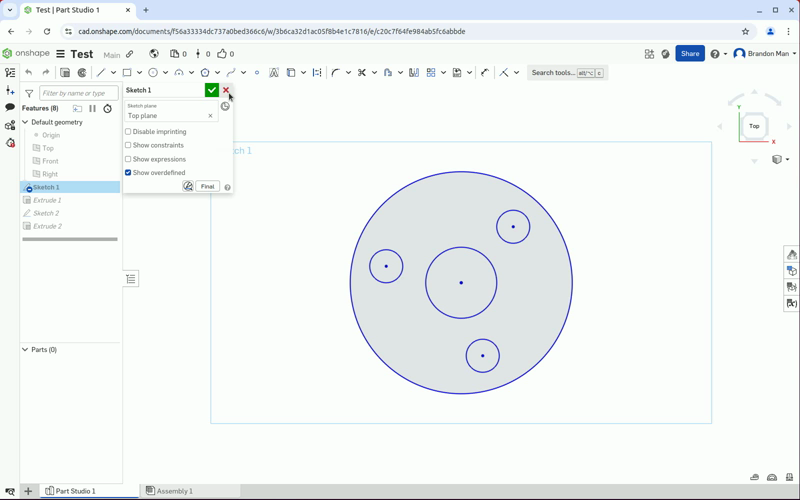
click(229, 92)
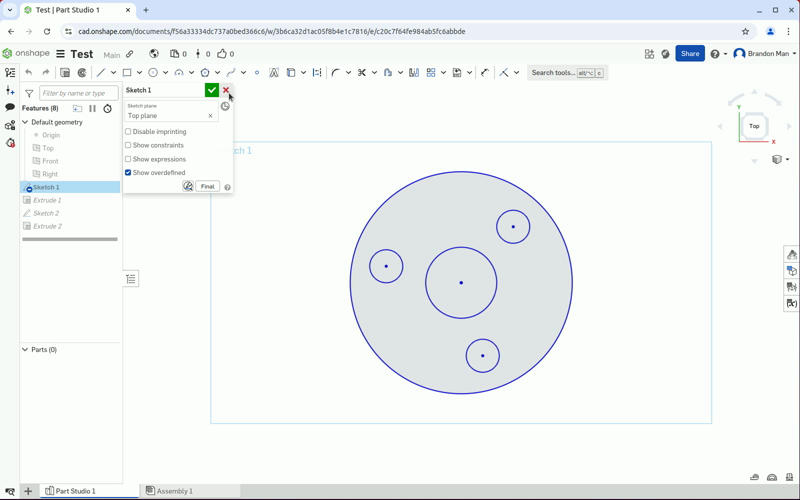
key(shift+s)
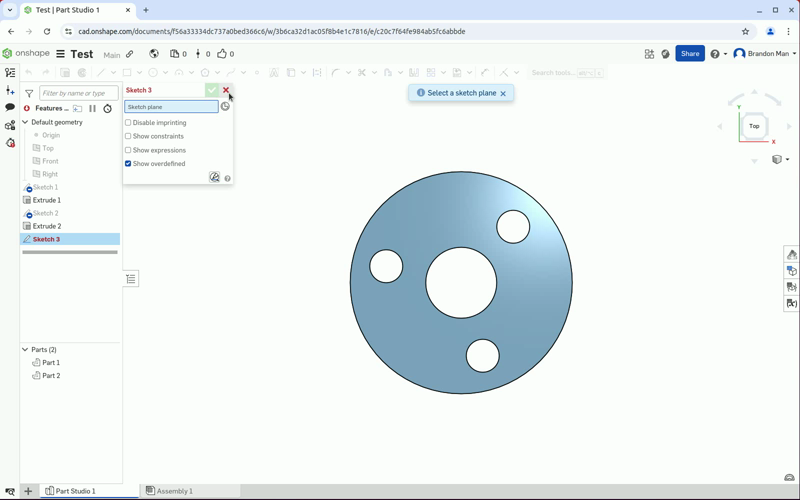
mouse_move(73, 150)
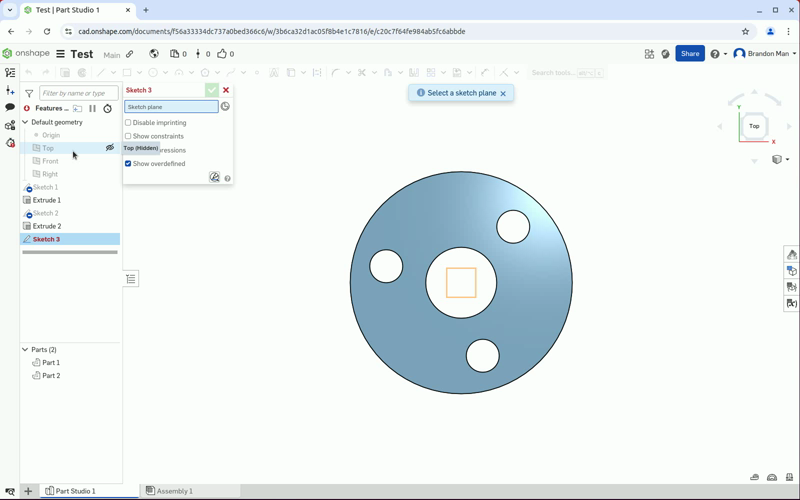
click(73, 150)
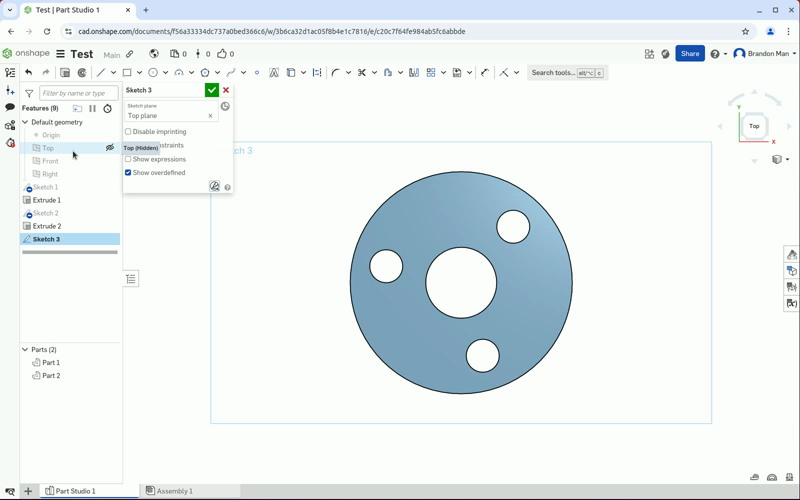
mouse_move(73, 352)
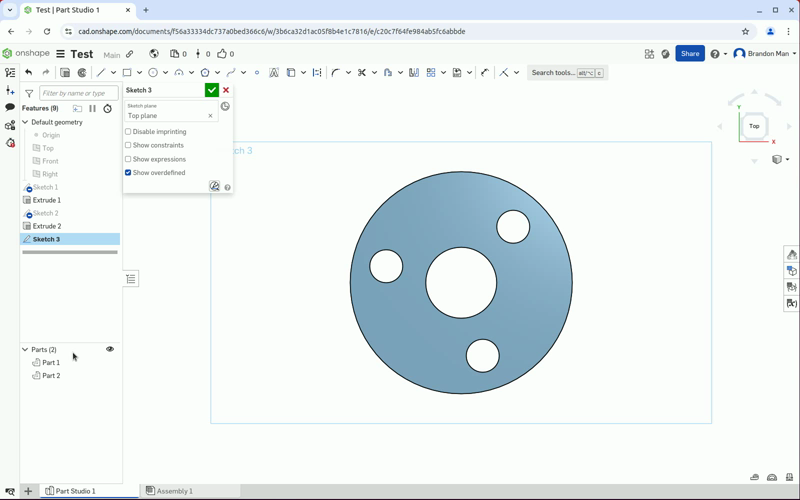
key(y)
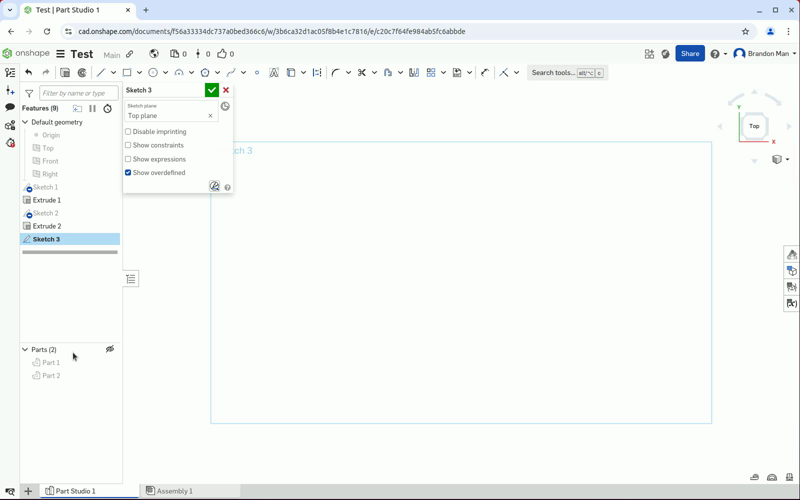
key(c)
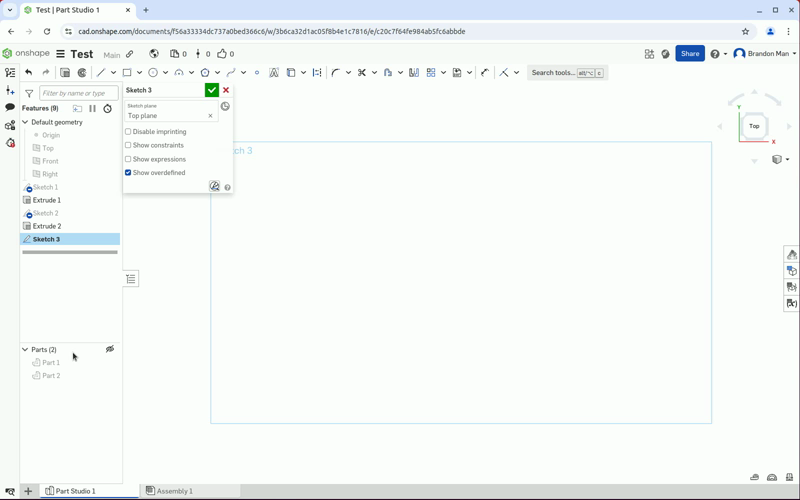
key_down(shift)
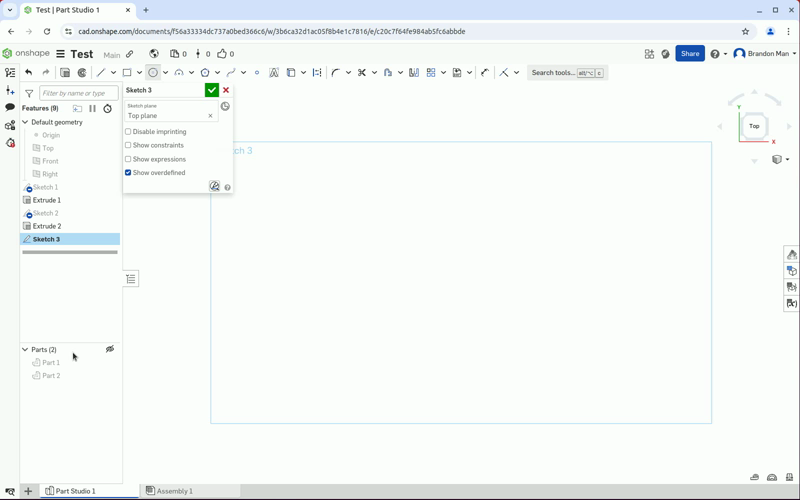
mouse_move(461, 282)
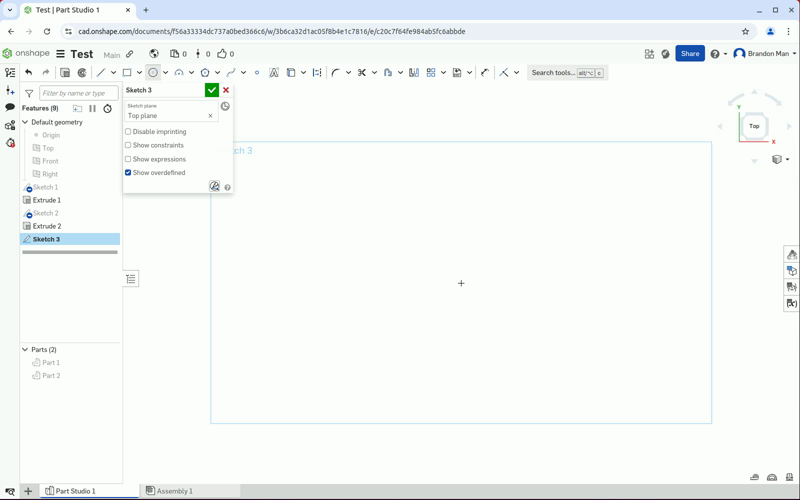
click(461, 282)
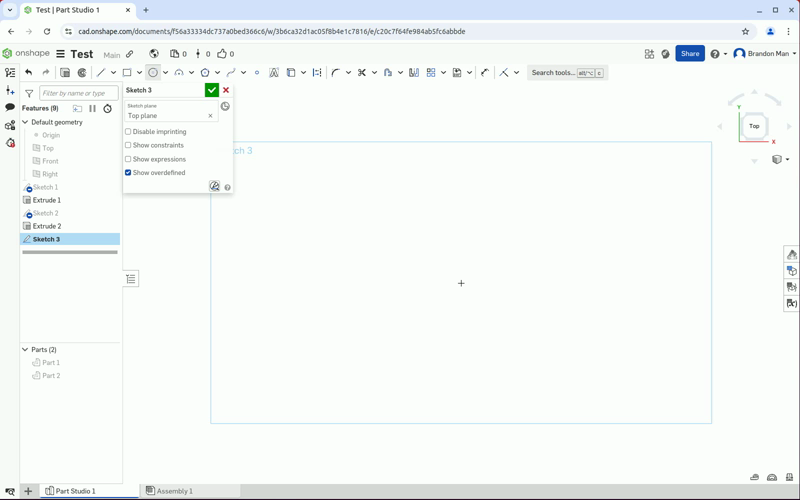
key_up(shift)
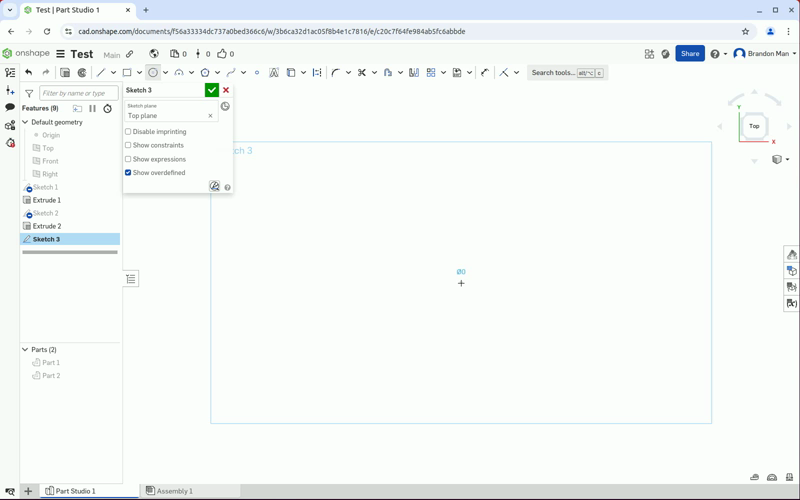
mouse_move(572, 282)
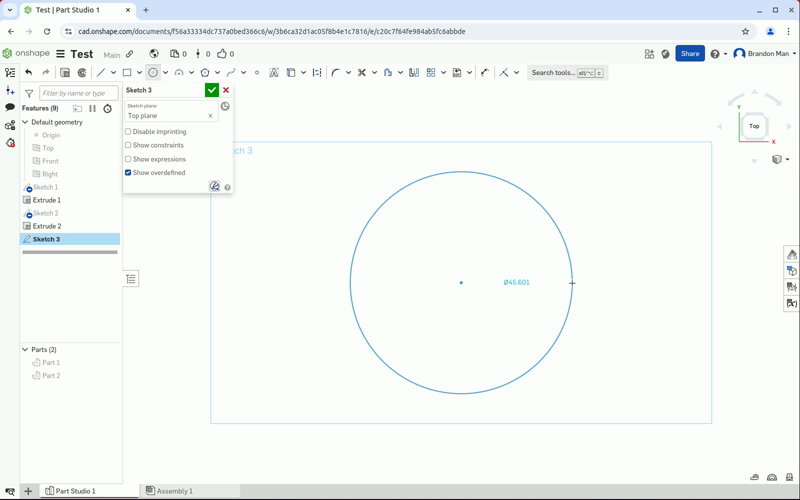
click(572, 282)
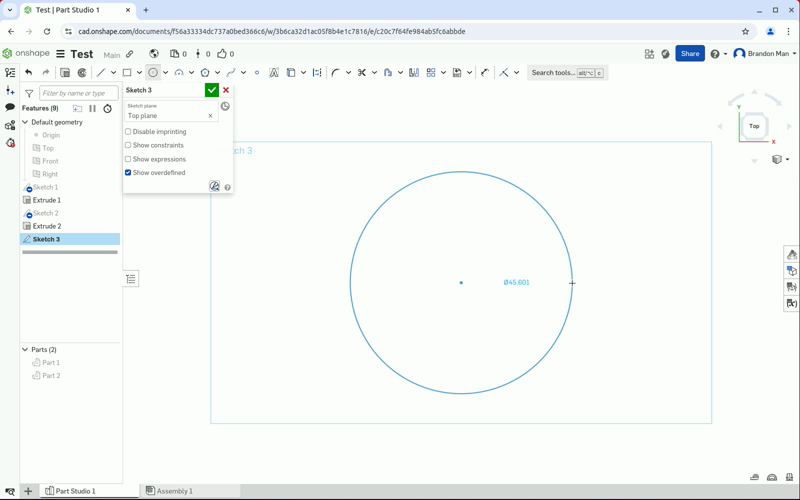
key(esc)
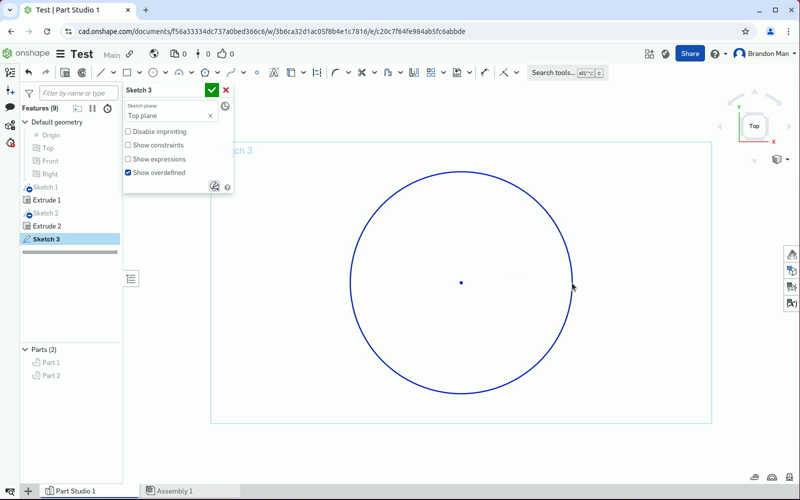
key(c)
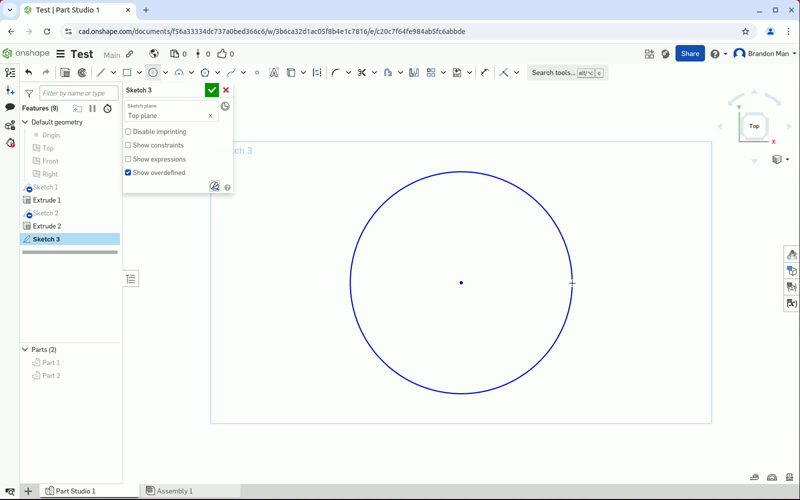
key_down(shift)
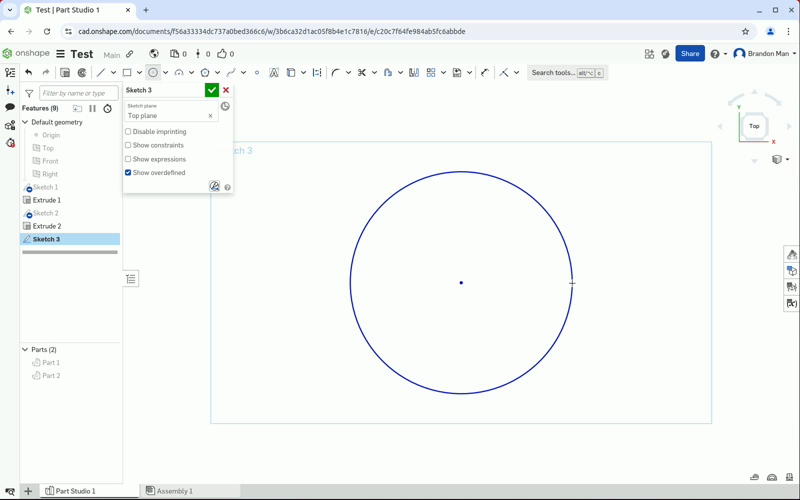
mouse_move(386, 266)
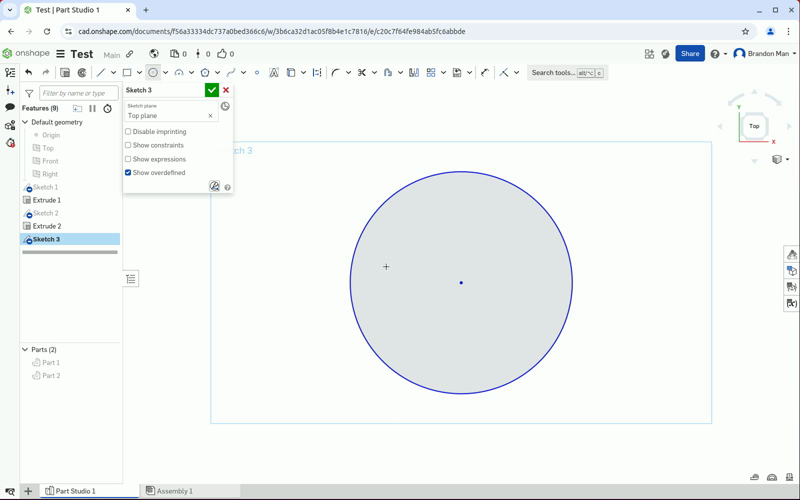
click(386, 266)
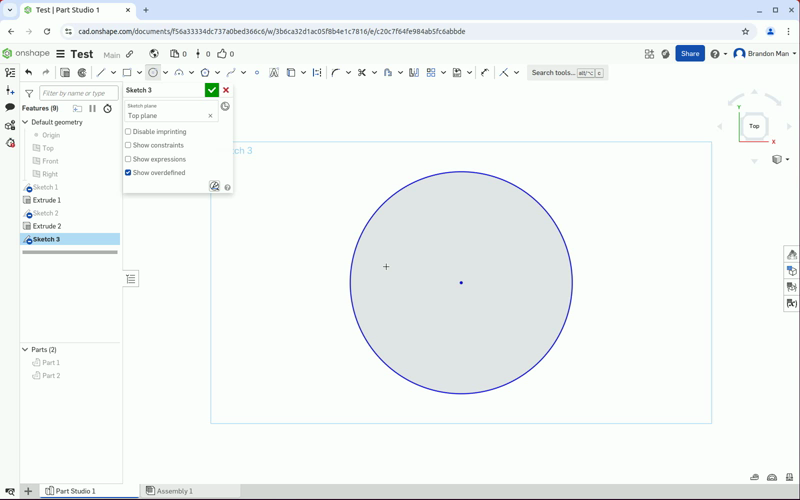
key_up(shift)
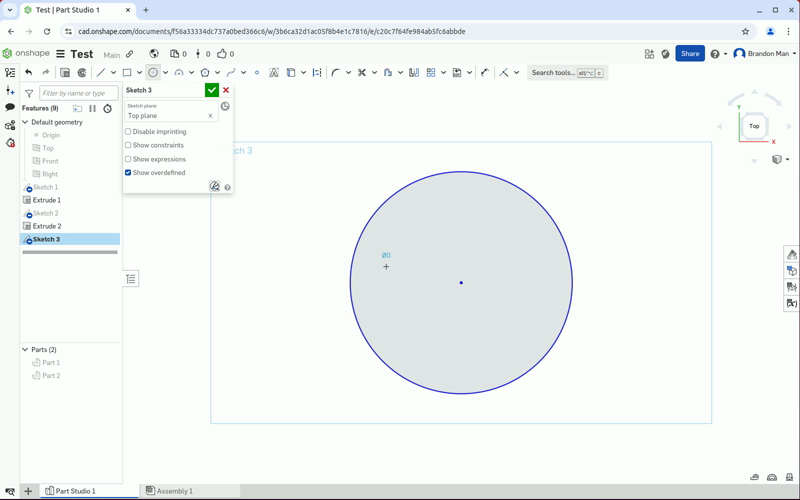
mouse_move(402, 266)
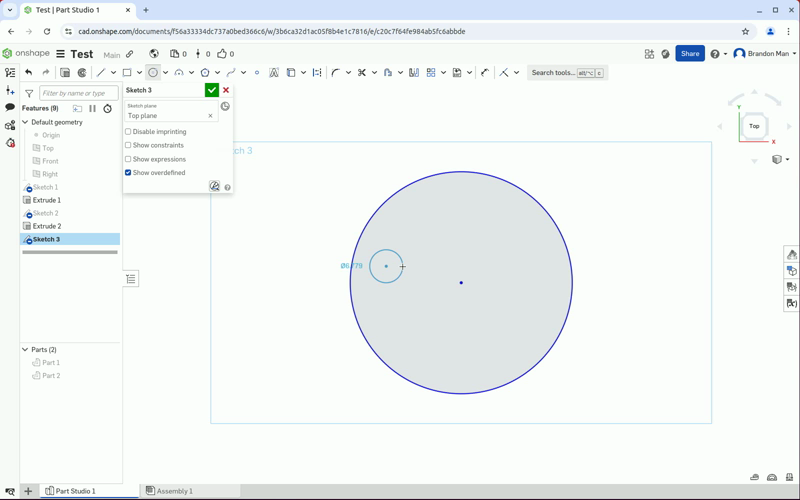
click(402, 266)
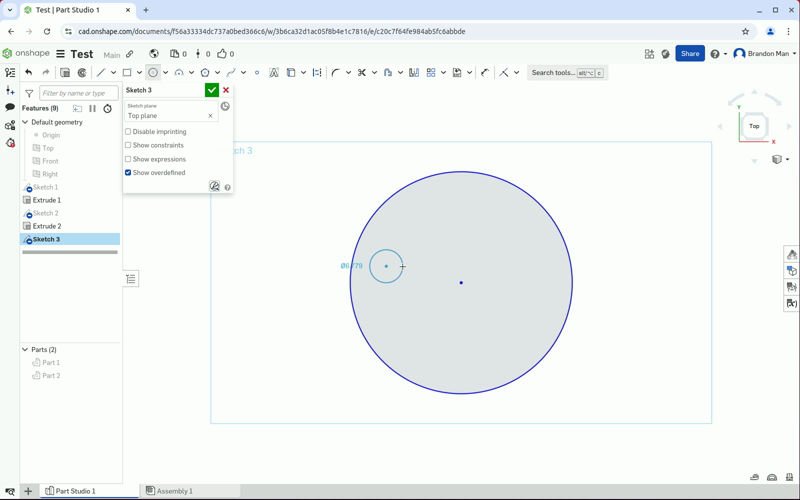
key(esc)
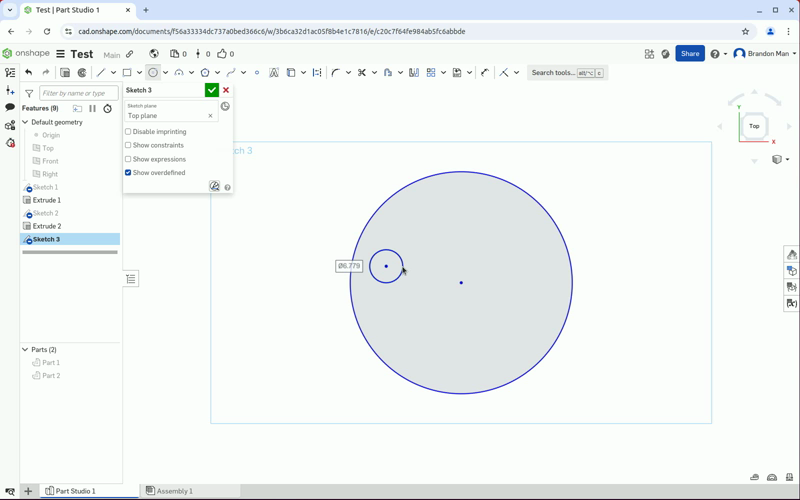
key(c)
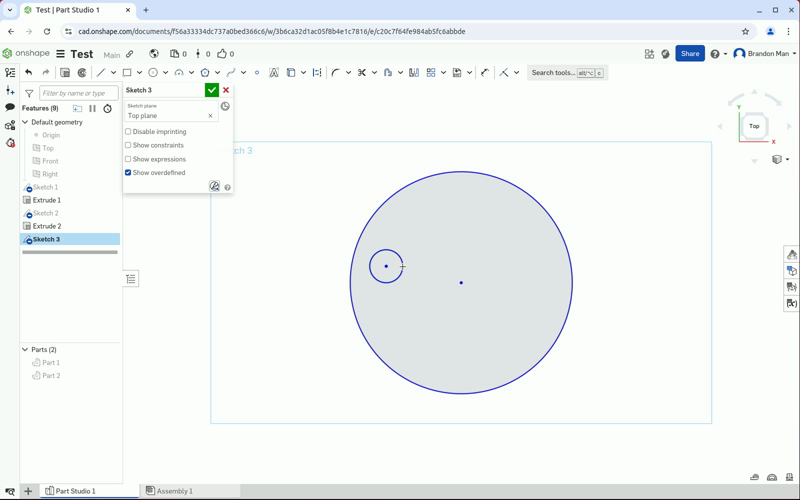
key_down(shift)
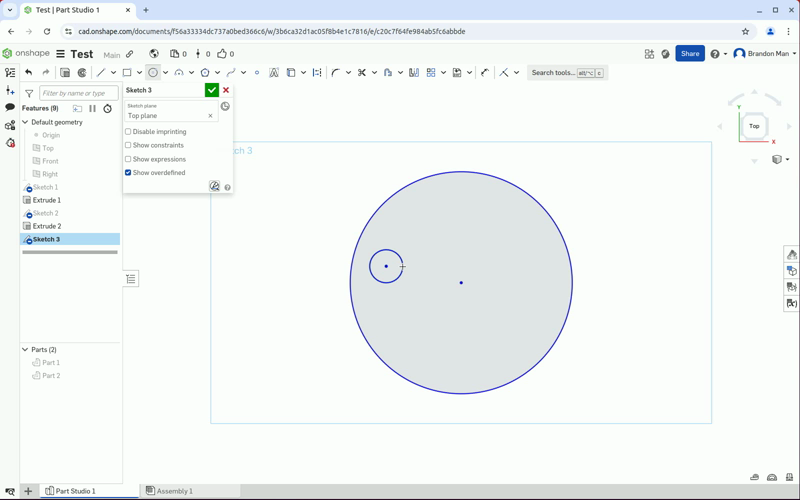
mouse_move(461, 282)
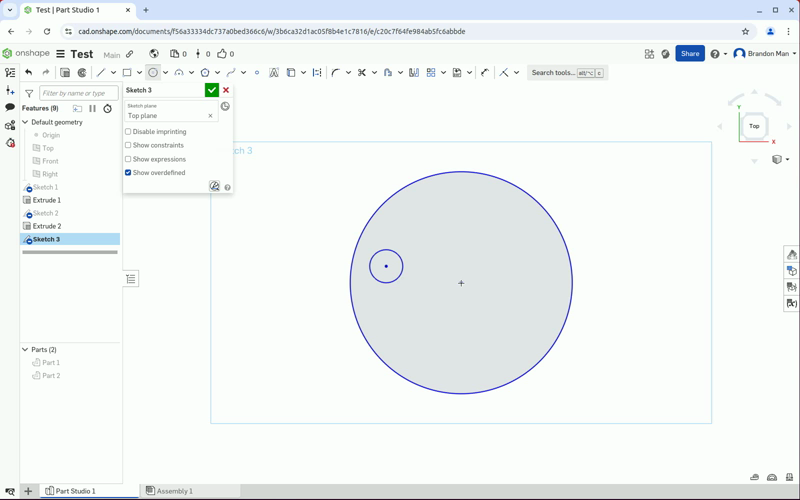
click(461, 282)
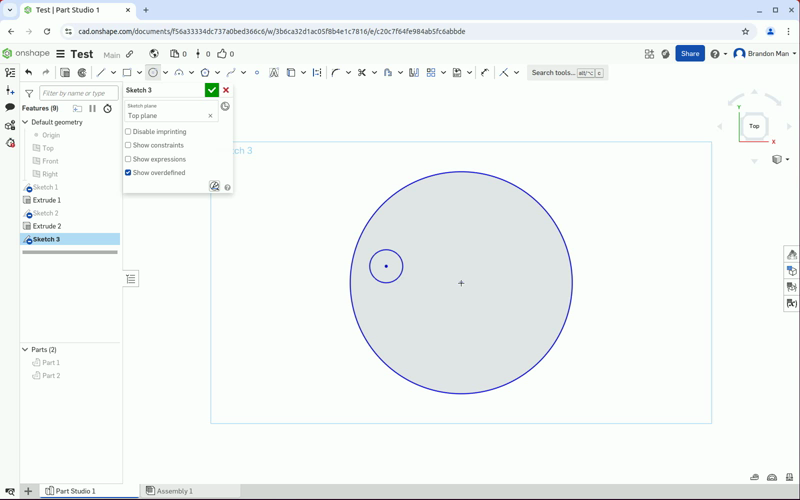
key_up(shift)
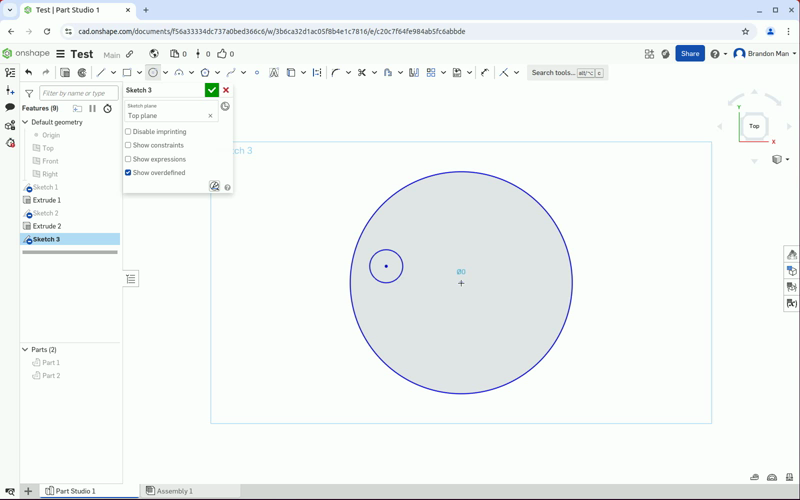
mouse_move(496, 282)
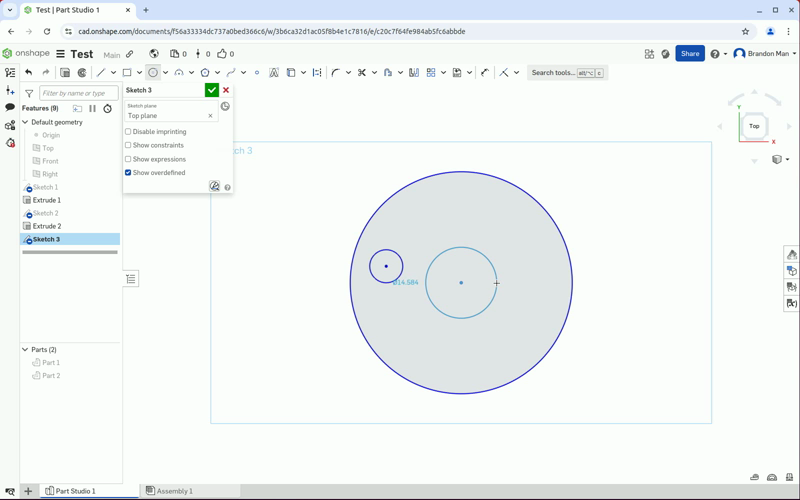
click(496, 282)
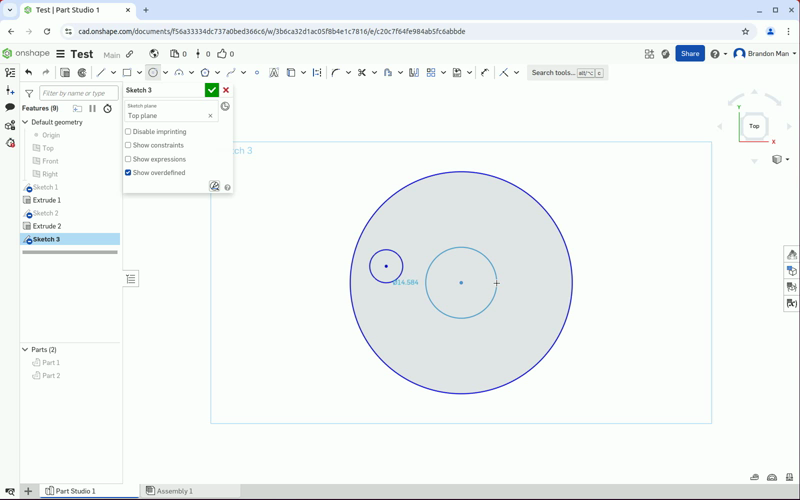
key(esc)
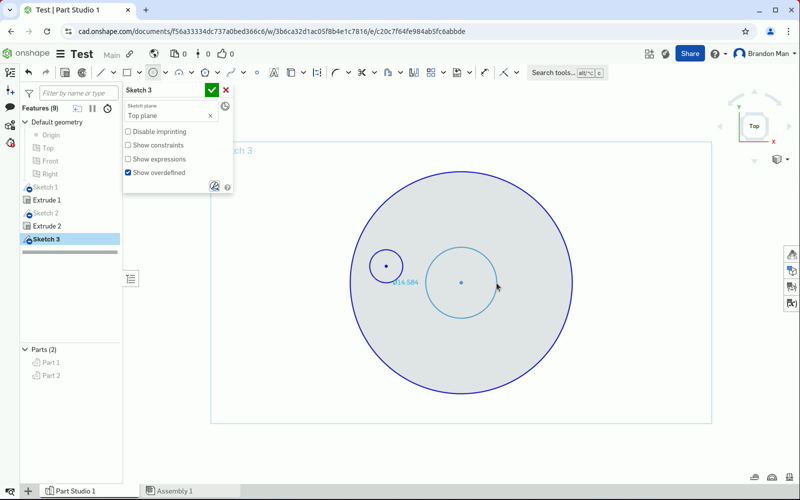
key(c)
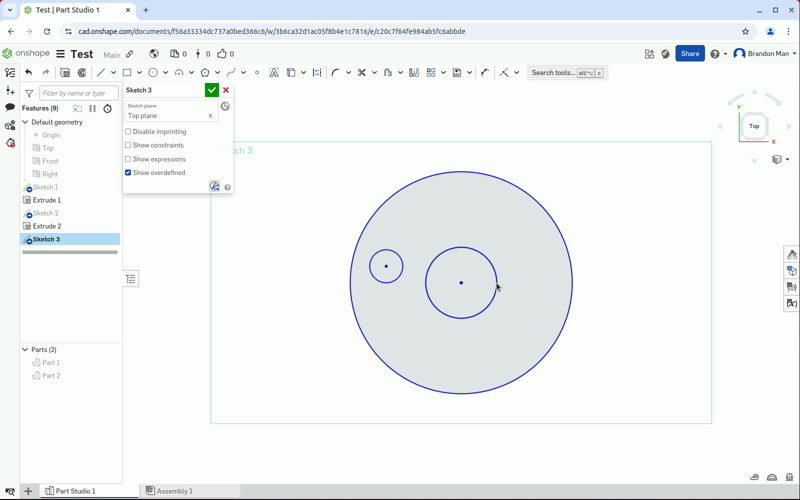
key_down(shift)
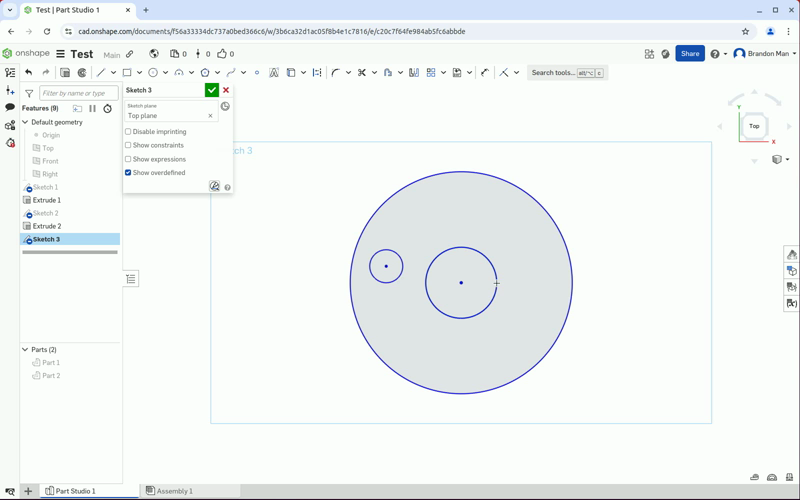
mouse_move(482, 355)
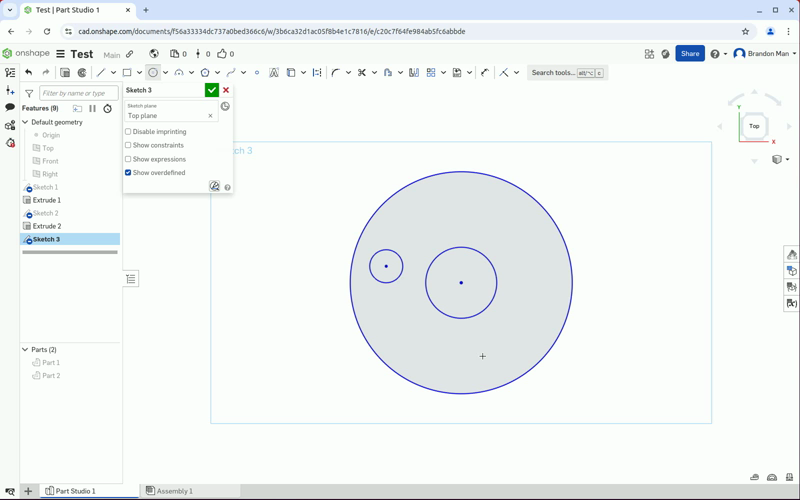
click(482, 355)
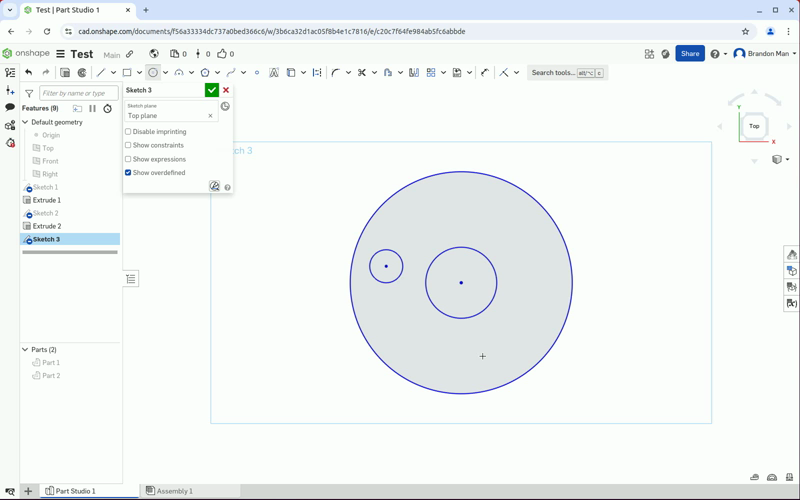
key_up(shift)
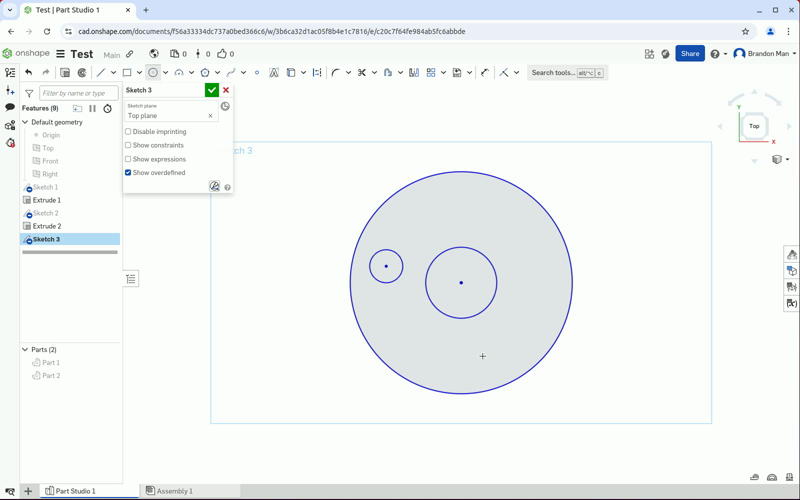
mouse_move(499, 355)
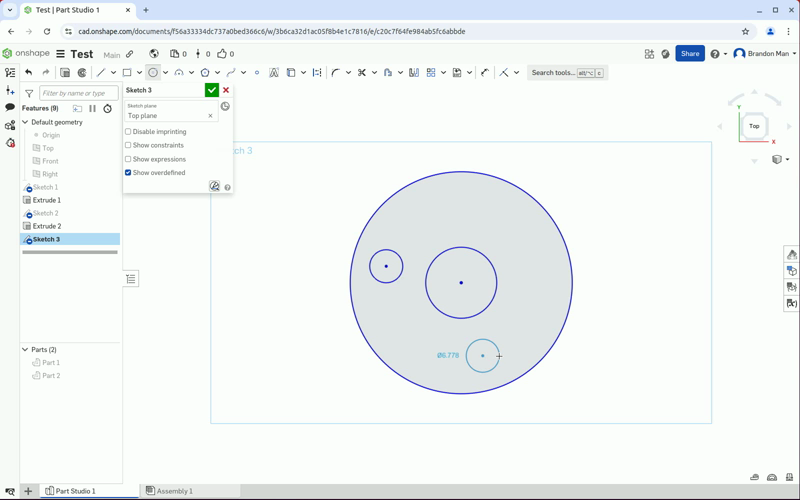
click(499, 355)
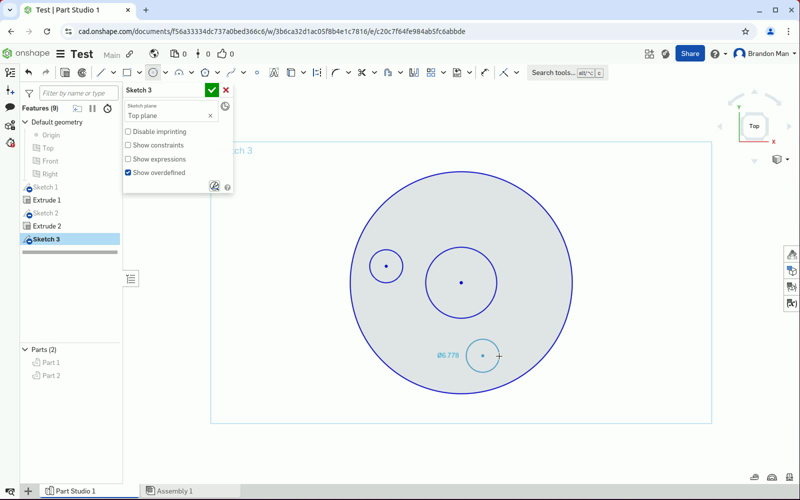
key(esc)
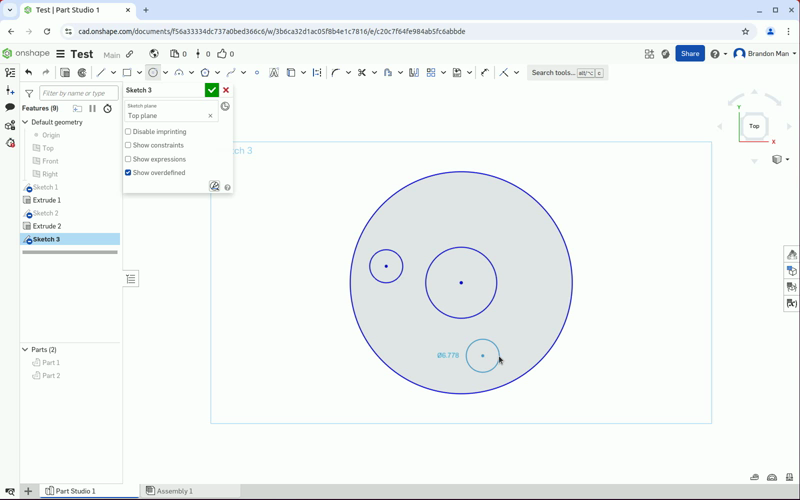
key(c)
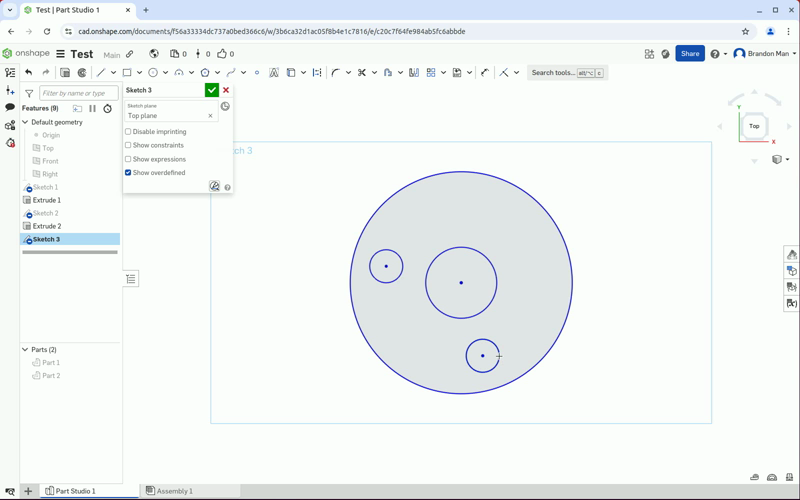
key_down(shift)
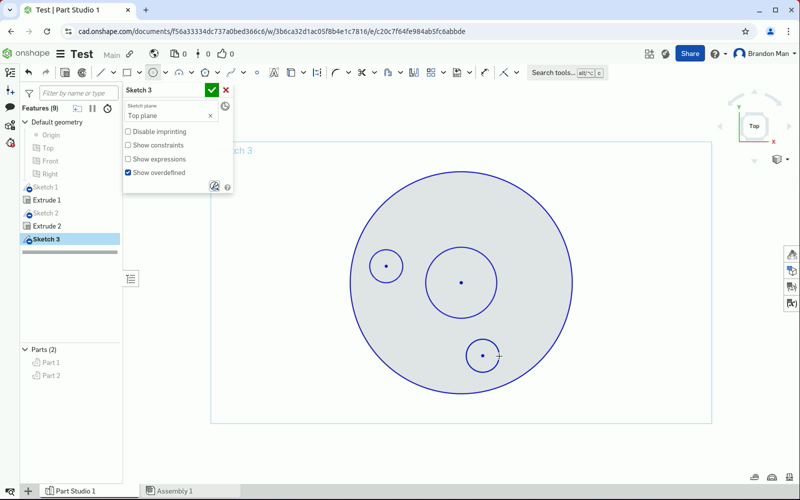
mouse_move(513, 226)
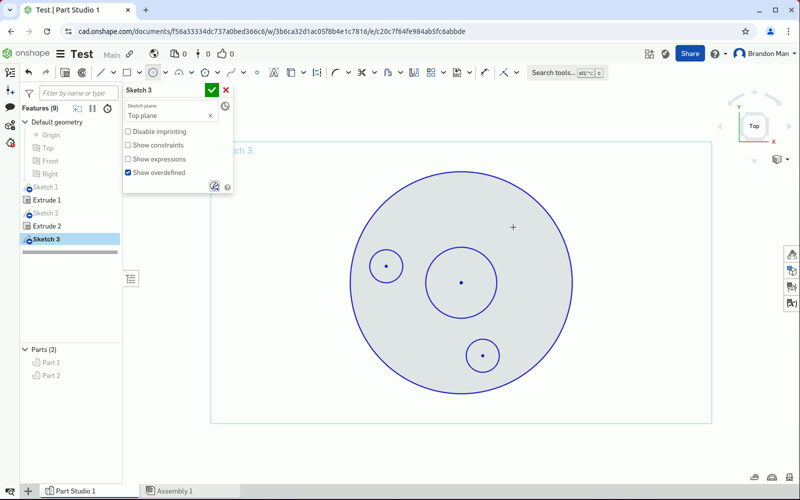
click(513, 226)
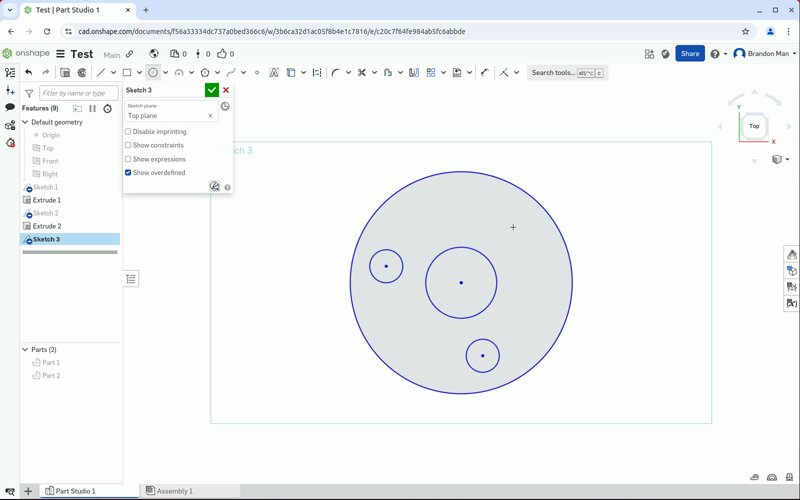
key_up(shift)
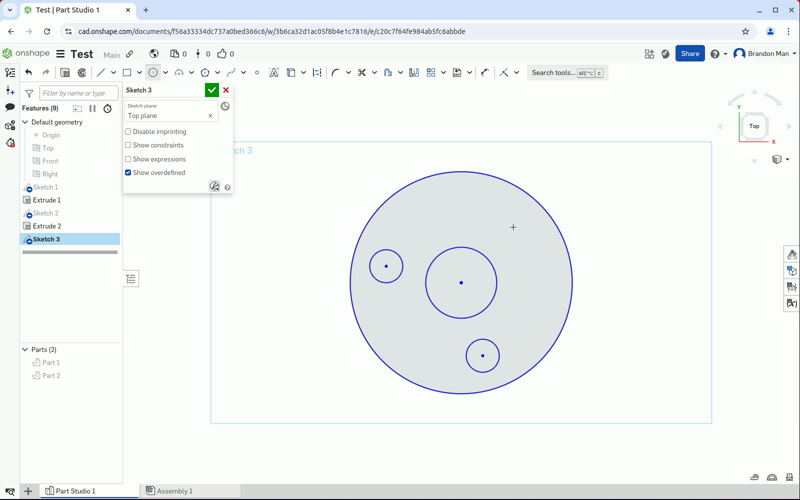
mouse_move(529, 226)
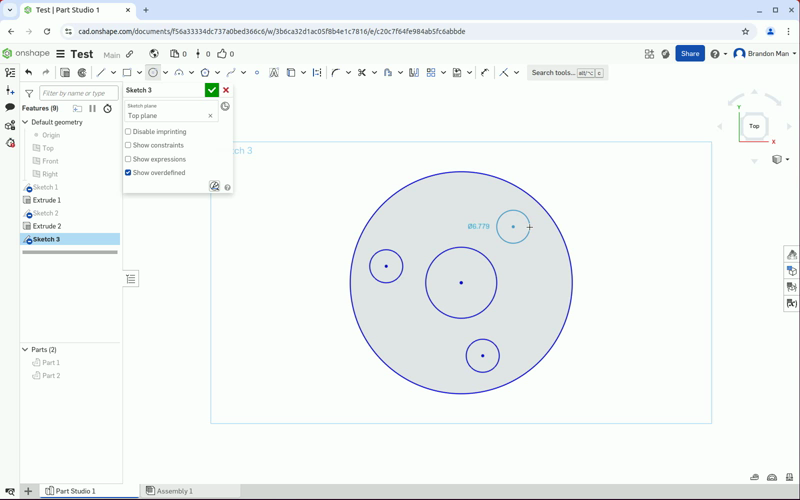
click(529, 226)
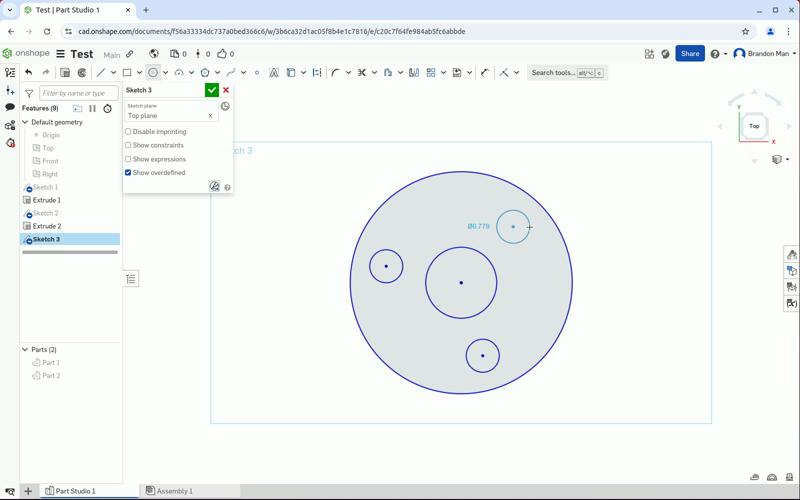
key(esc)
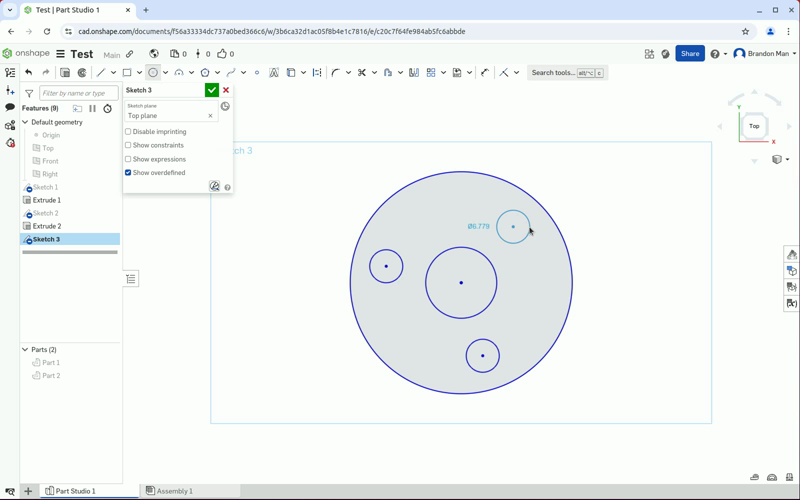
mouse_move(523, 285)
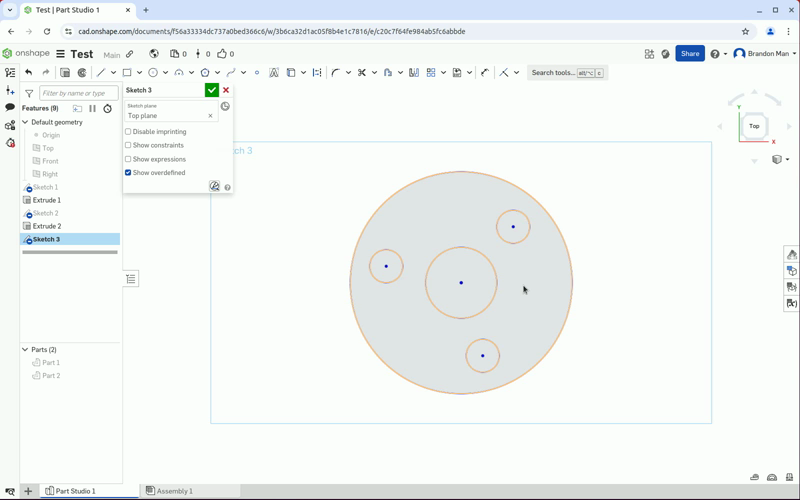
click(523, 285)
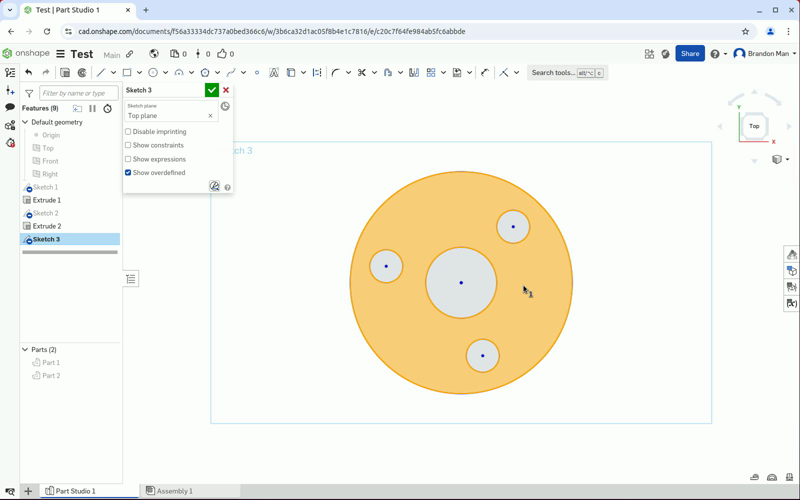
mouse_move(73, 352)
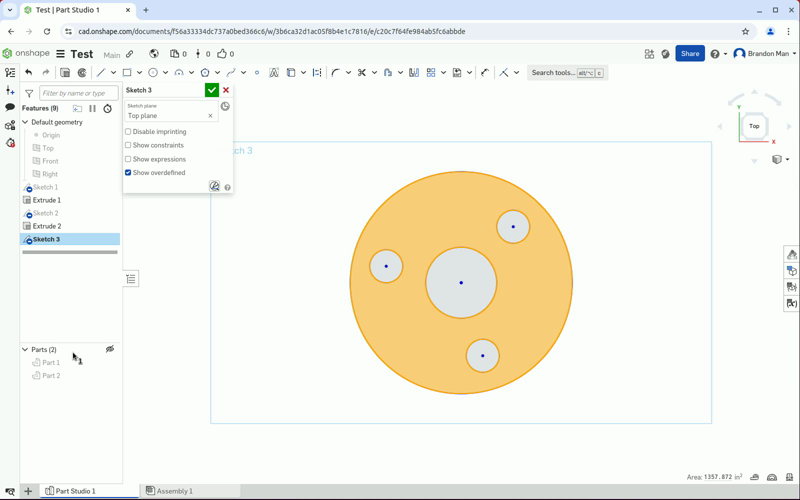
key(shift+y)
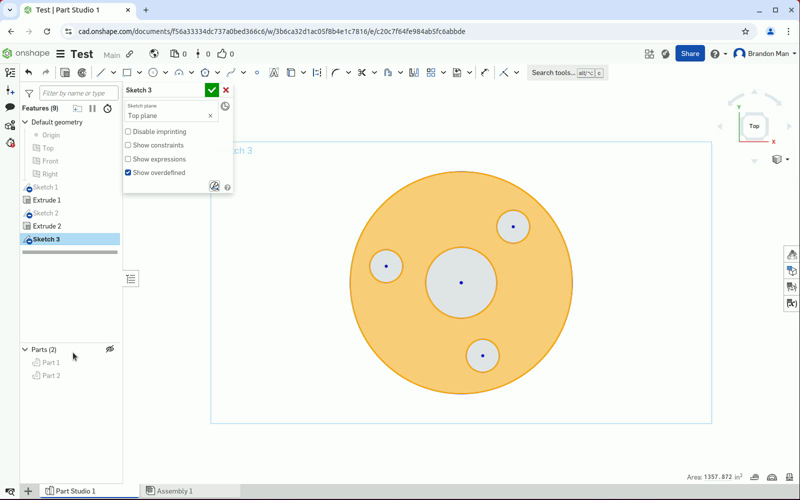
key(shift+e)
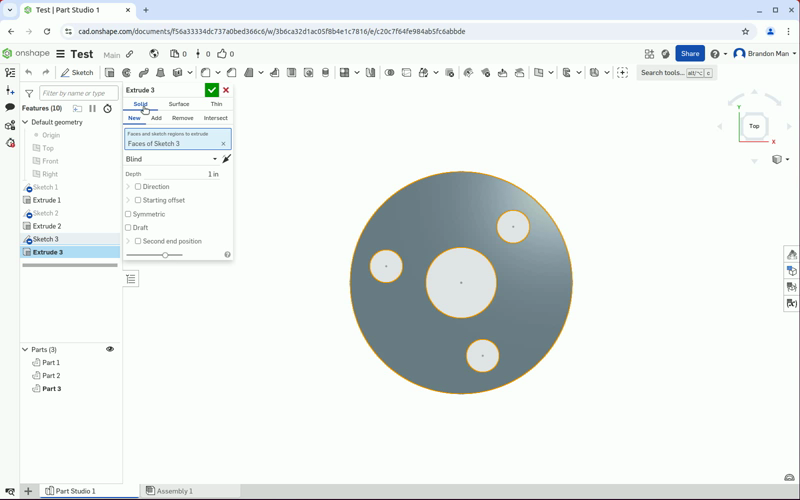
mouse_move(143, 106)
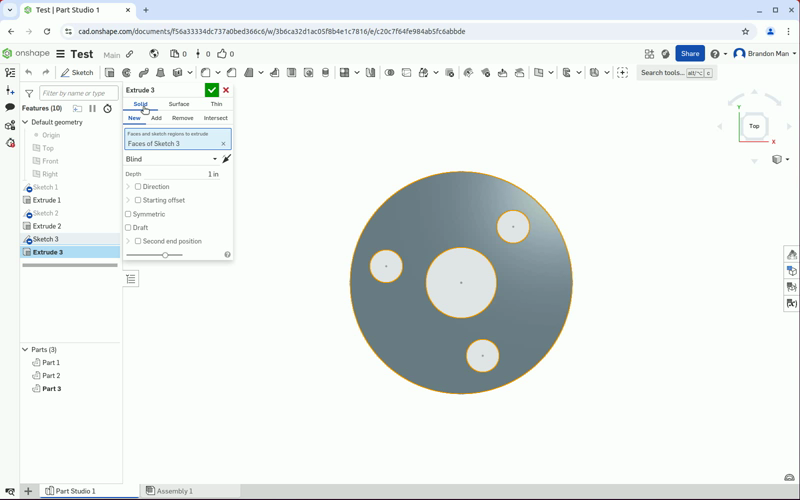
click(143, 106)
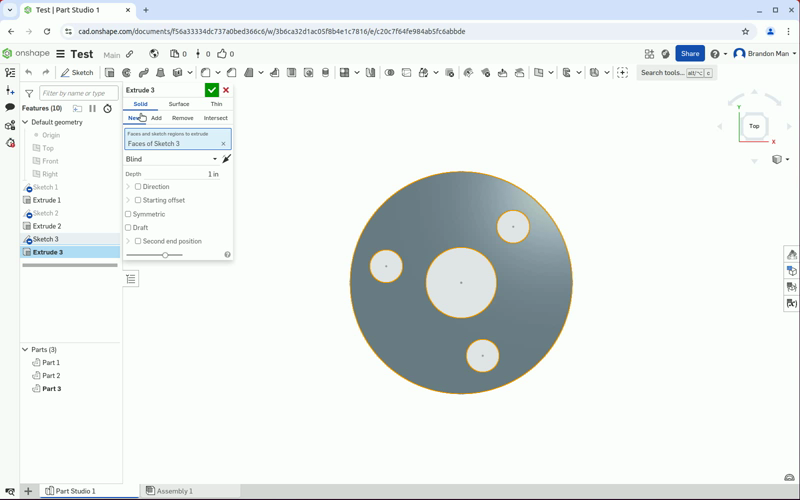
mouse_move(137, 120)
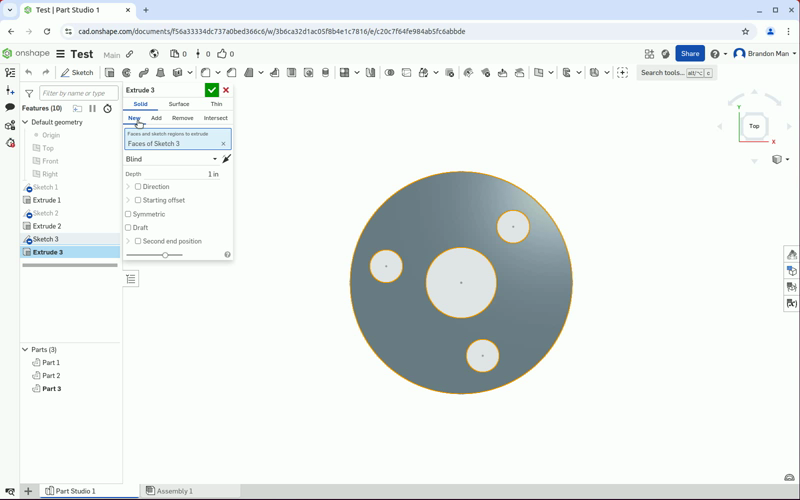
click(137, 120)
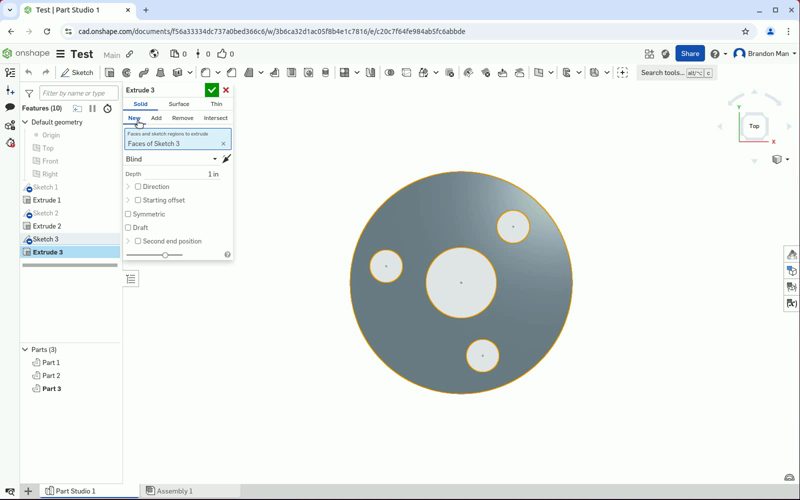
key(tab, 4)
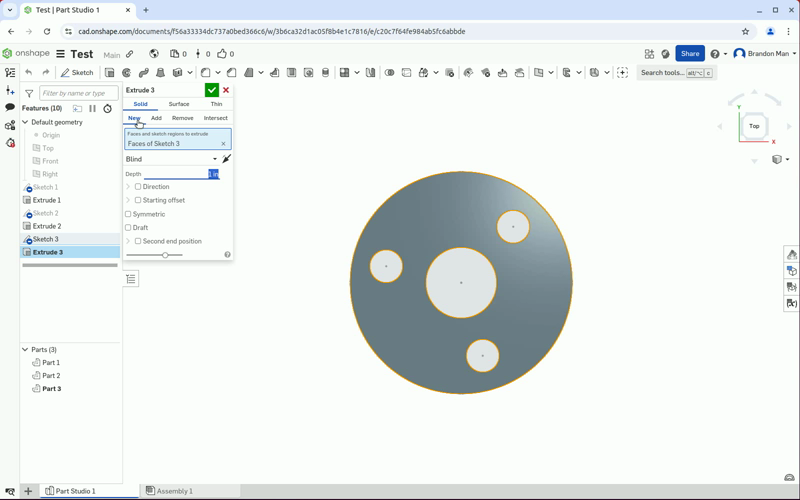
text(14.924)
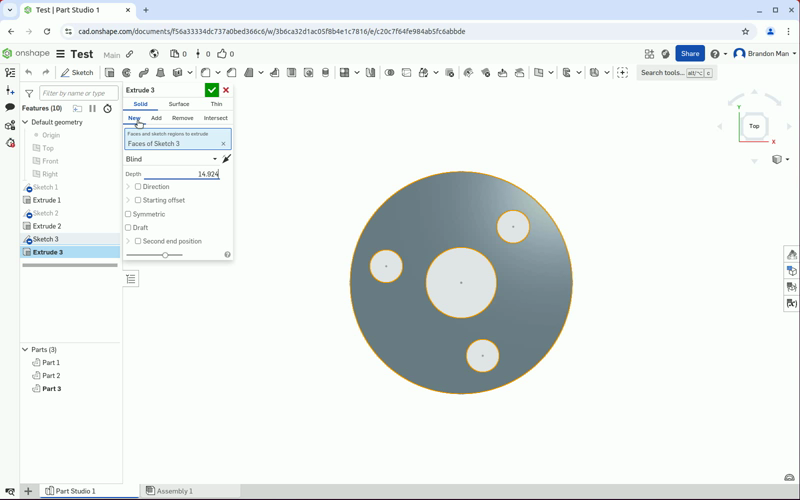
key(enter)
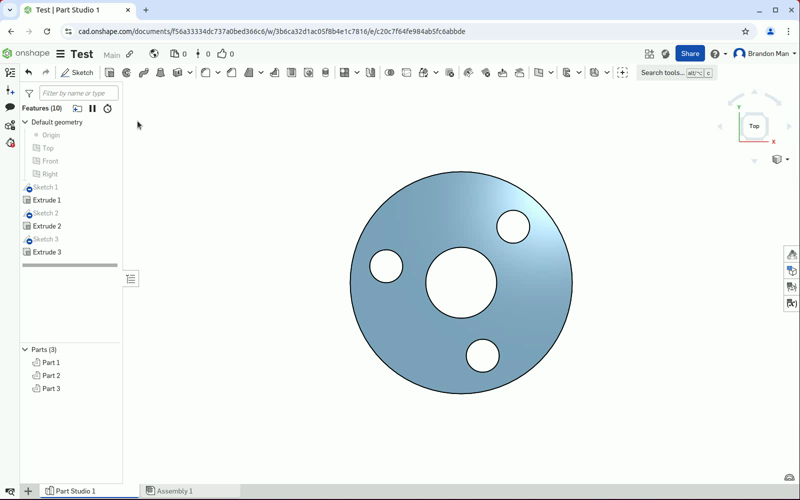
key(shift+h)
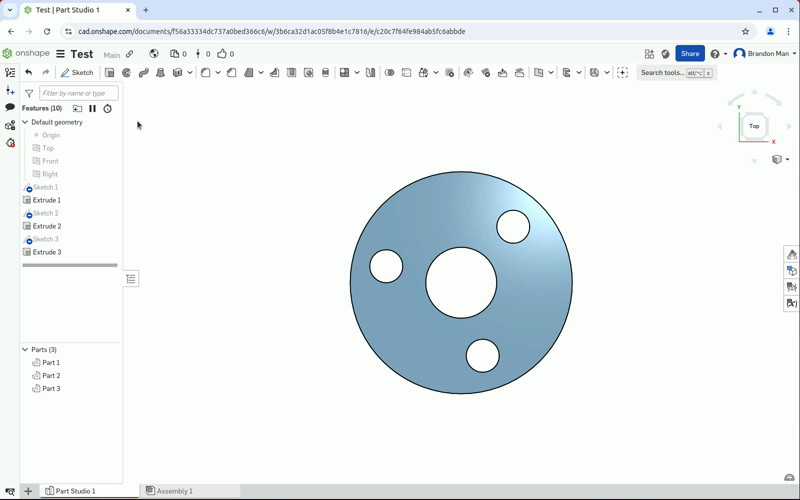
key(shift+h)
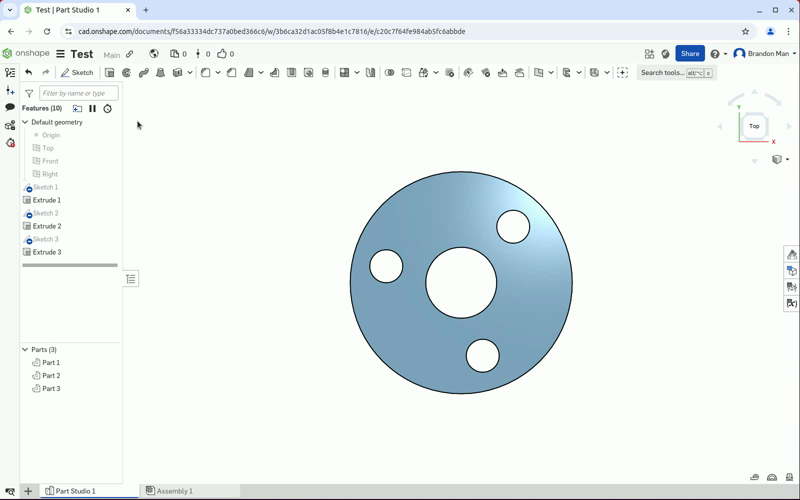
mouse_move(73, 189)
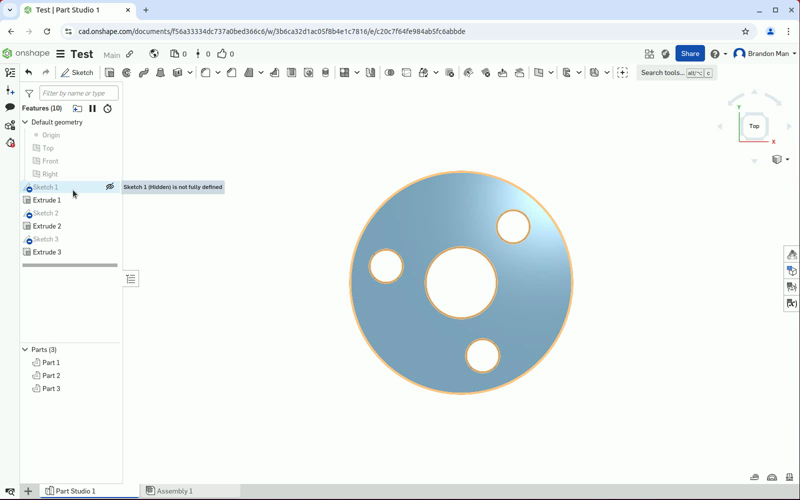
click(73, 189)
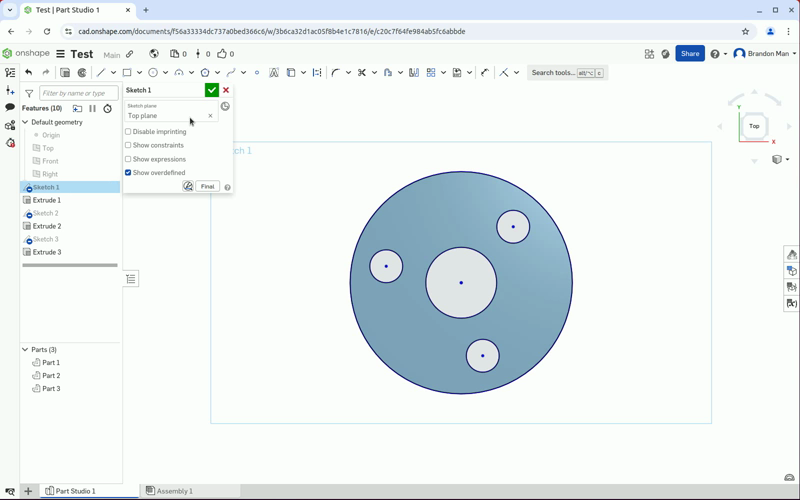
mouse_move(229, 92)
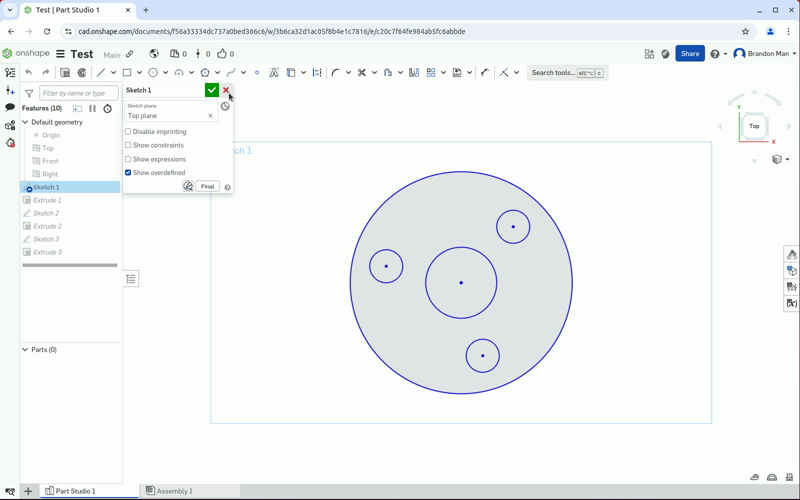
click(229, 92)
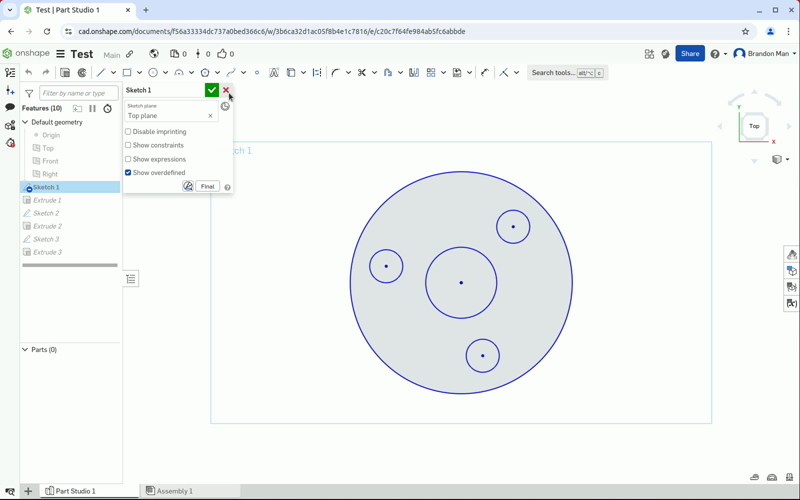
key(shift+s)
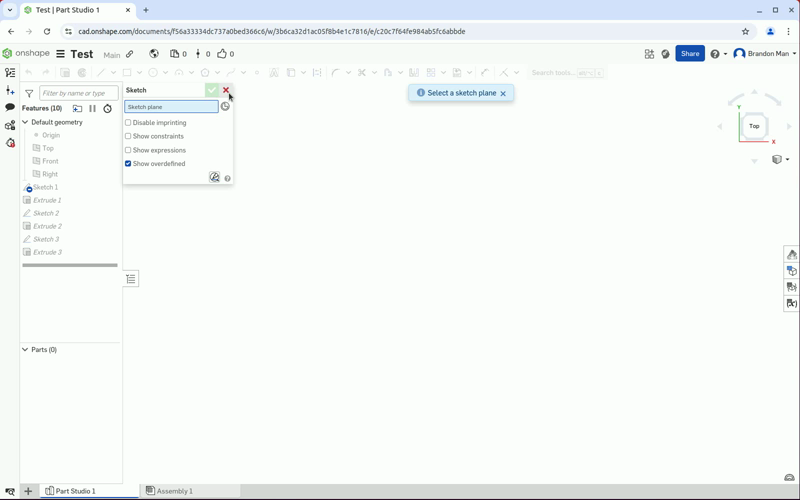
mouse_move(73, 150)
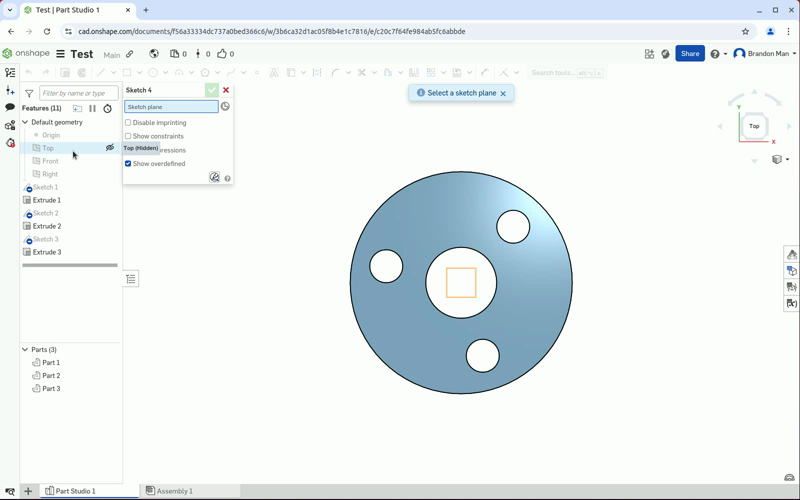
click(73, 150)
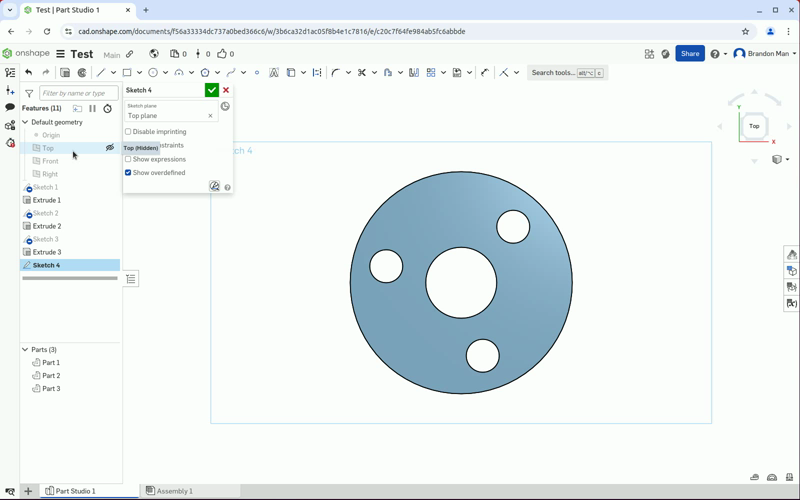
mouse_move(73, 352)
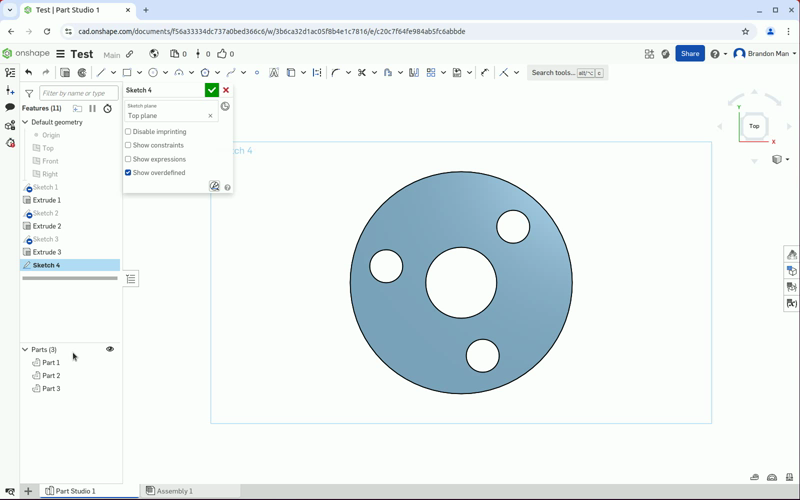
key(y)
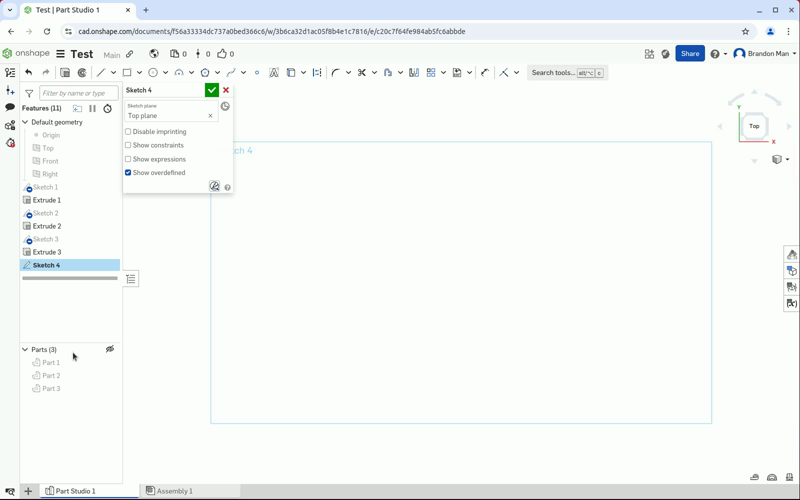
key(c)
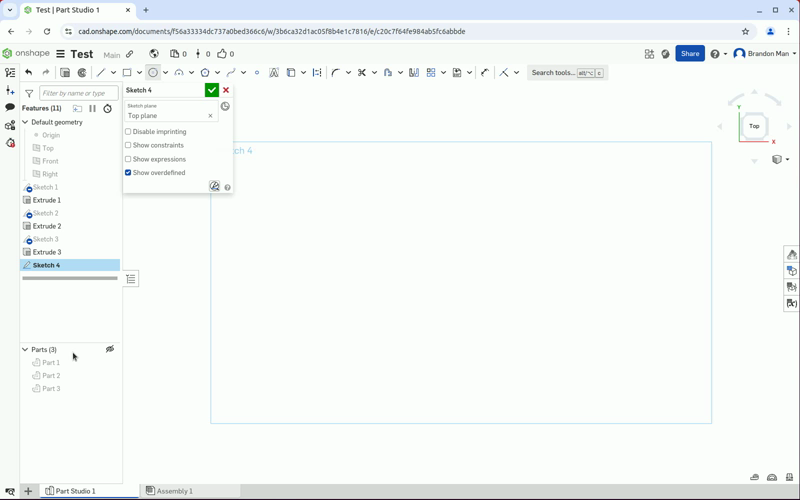
key_down(shift)
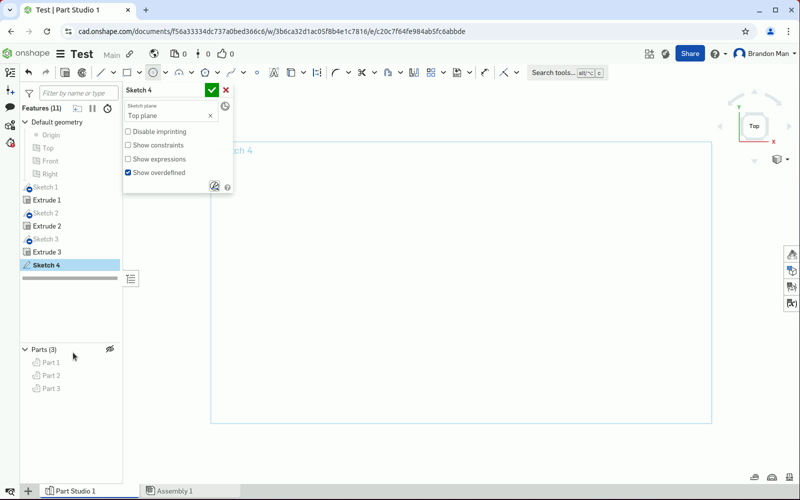
mouse_move(461, 282)
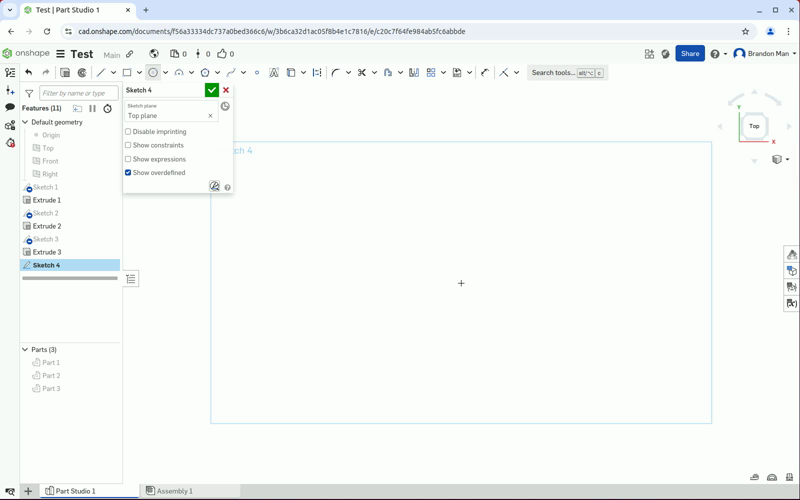
click(461, 282)
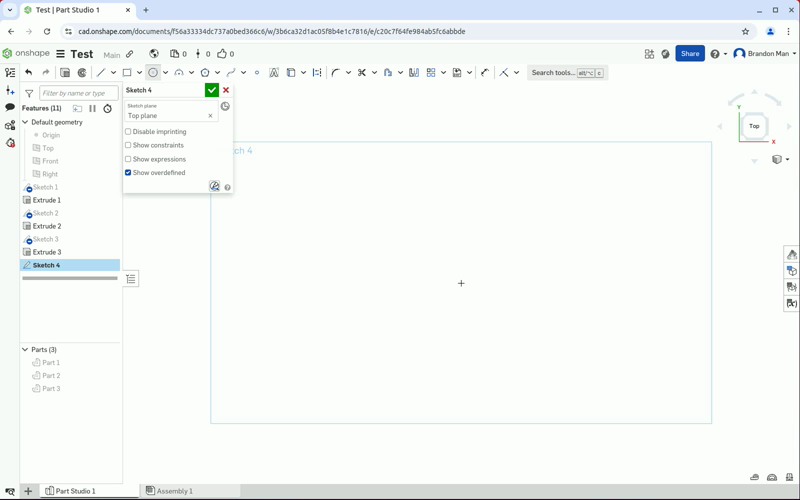
key_up(shift)
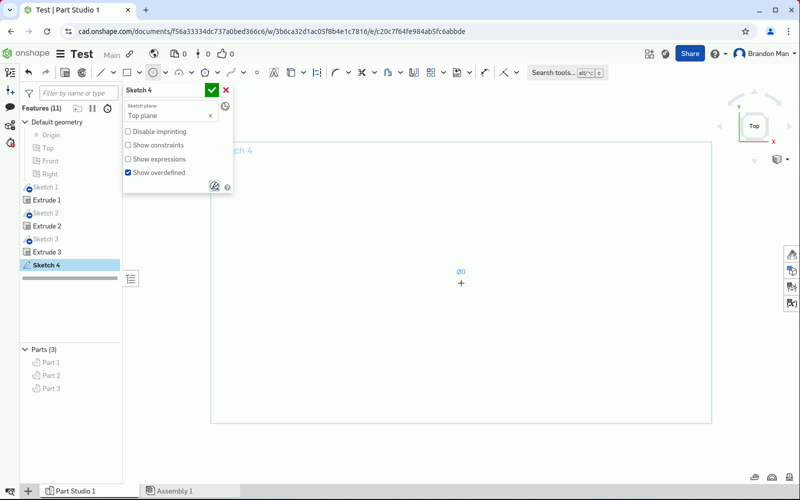
mouse_move(572, 282)
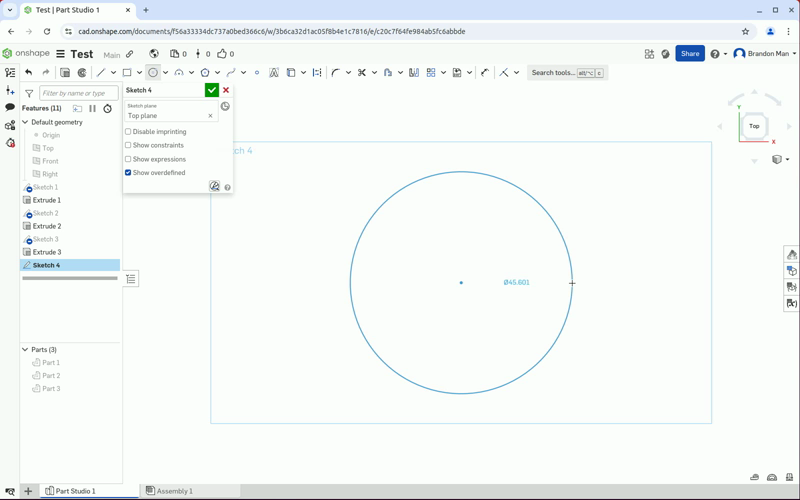
click(572, 282)
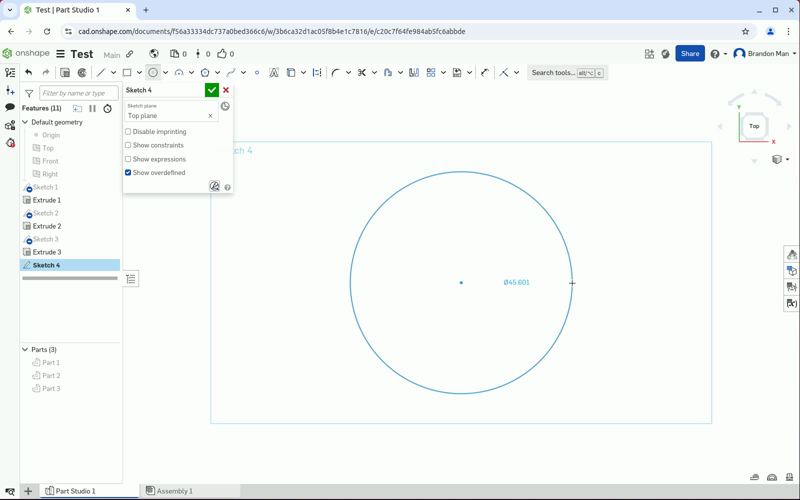
key(esc)
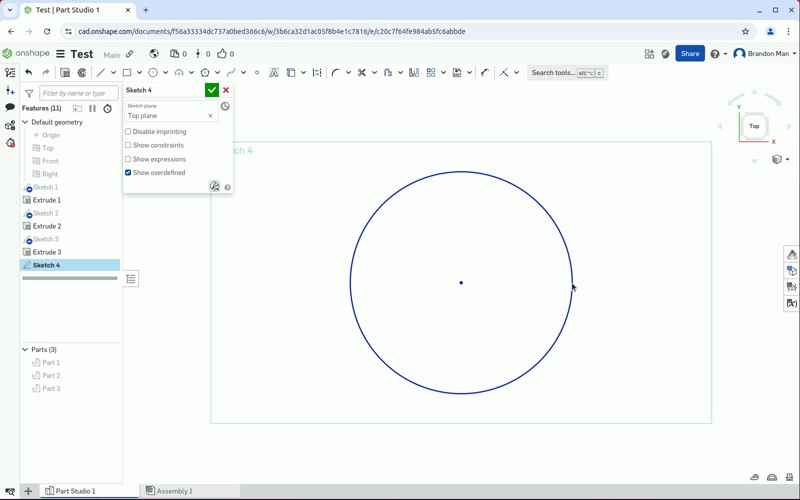
key(c)
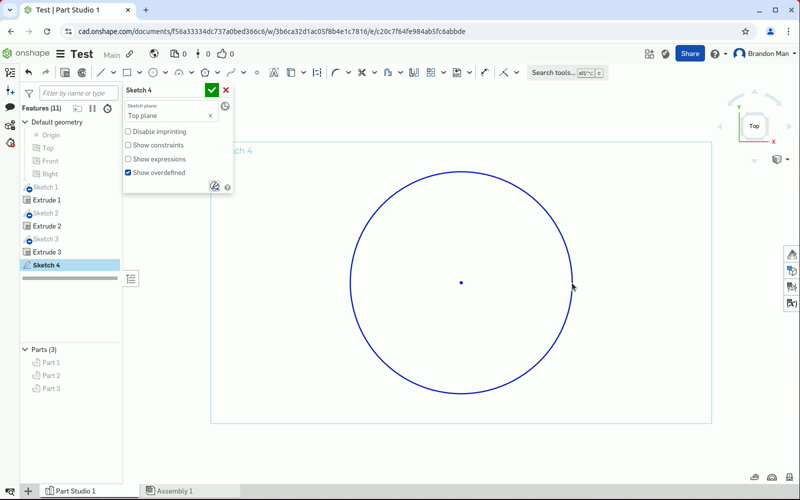
key_down(shift)
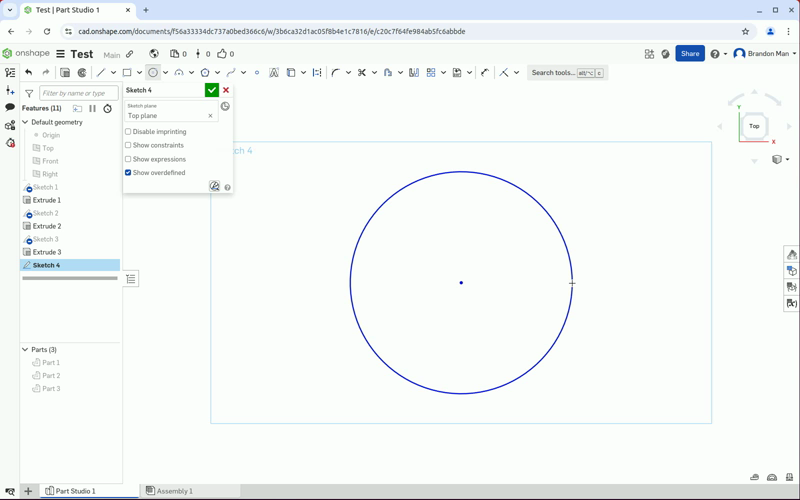
mouse_move(386, 266)
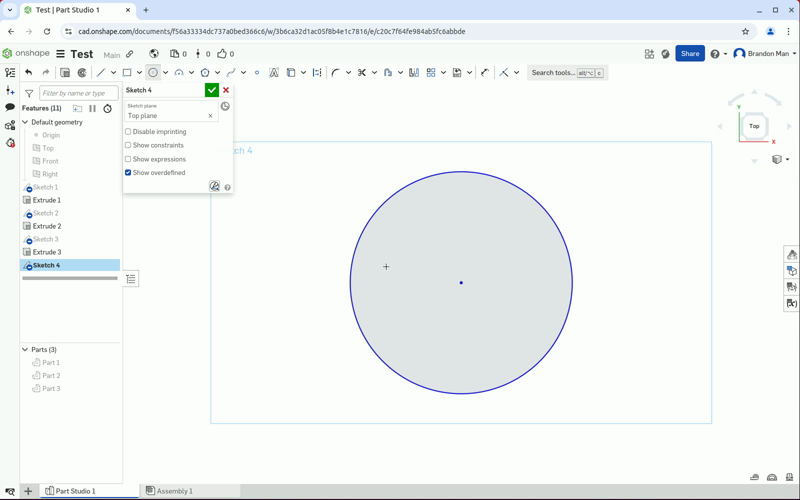
click(386, 266)
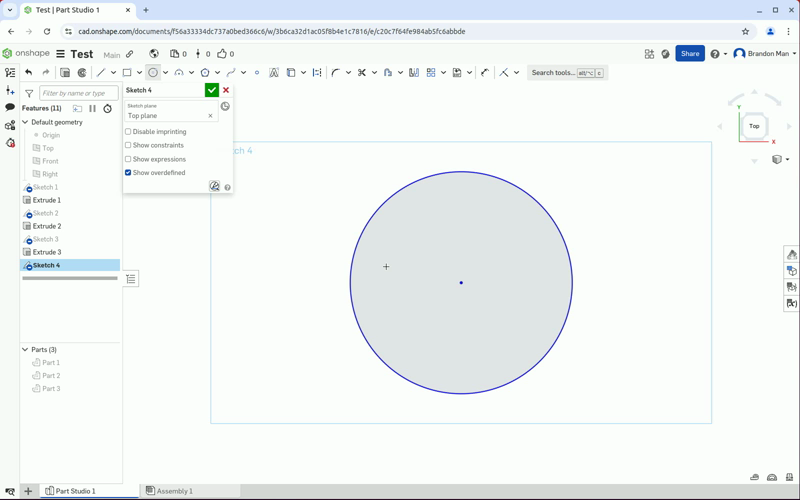
key_up(shift)
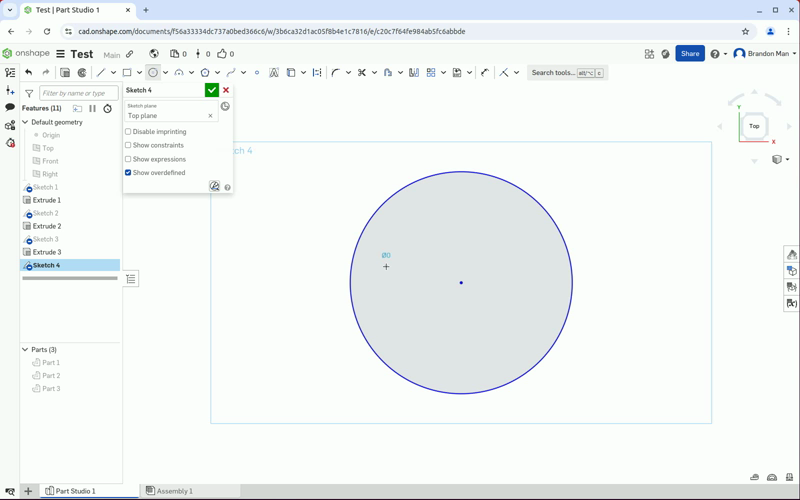
mouse_move(402, 266)
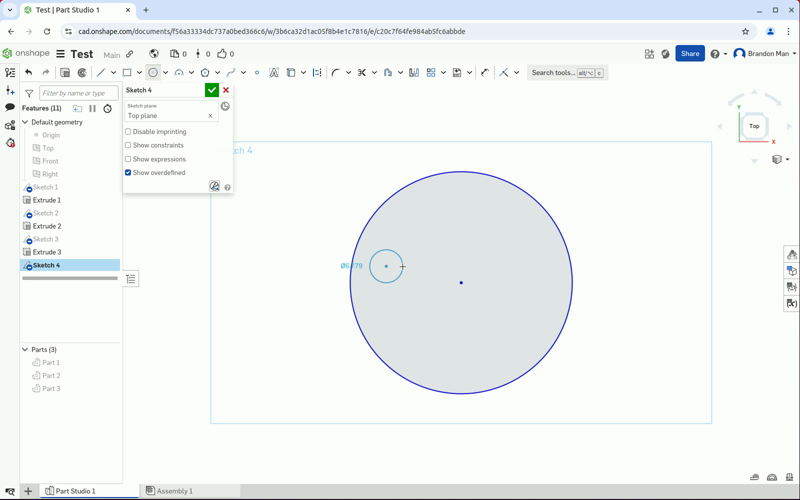
click(402, 266)
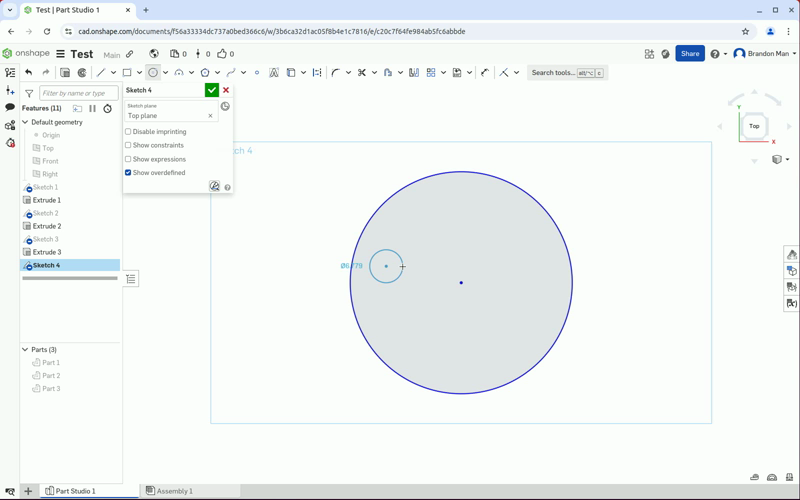
key(esc)
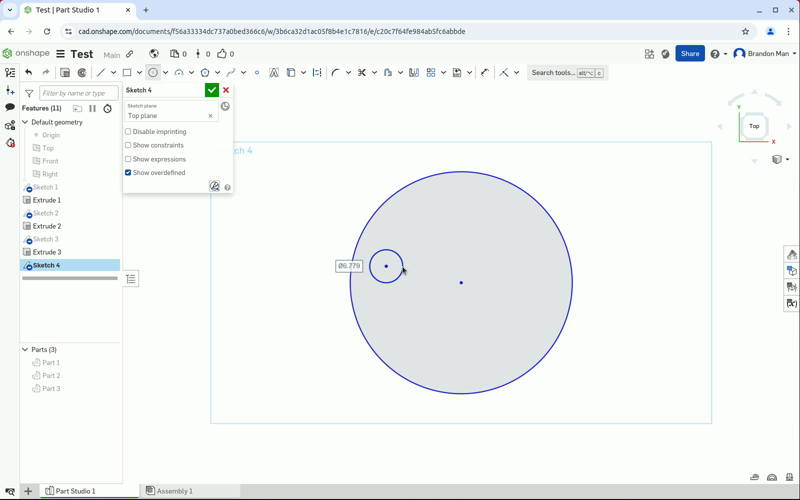
key(c)
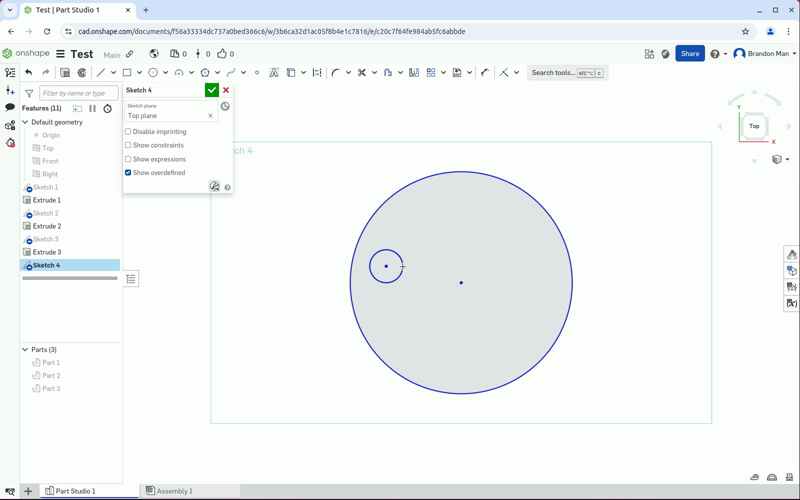
key_down(shift)
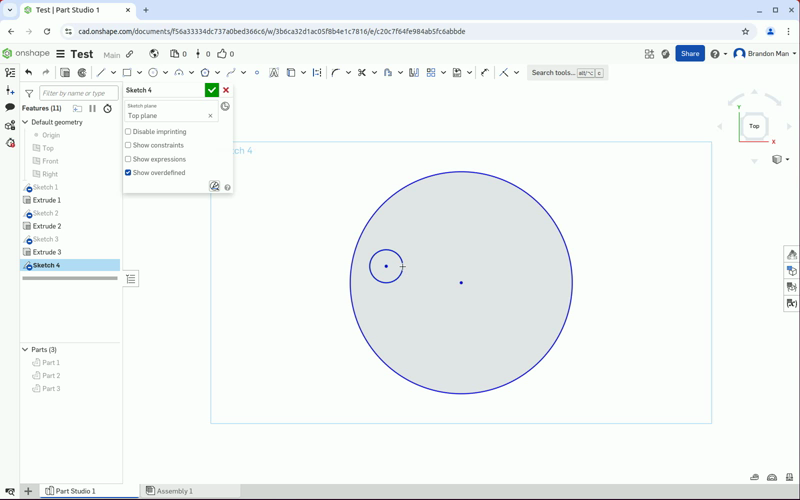
mouse_move(461, 282)
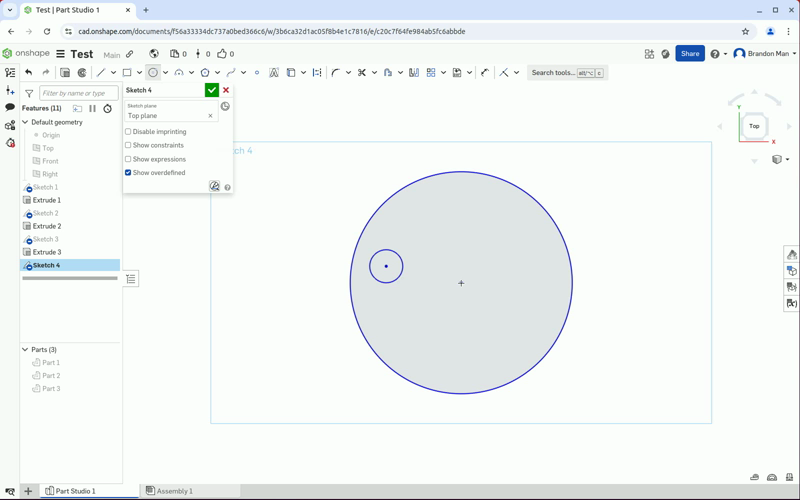
click(461, 282)
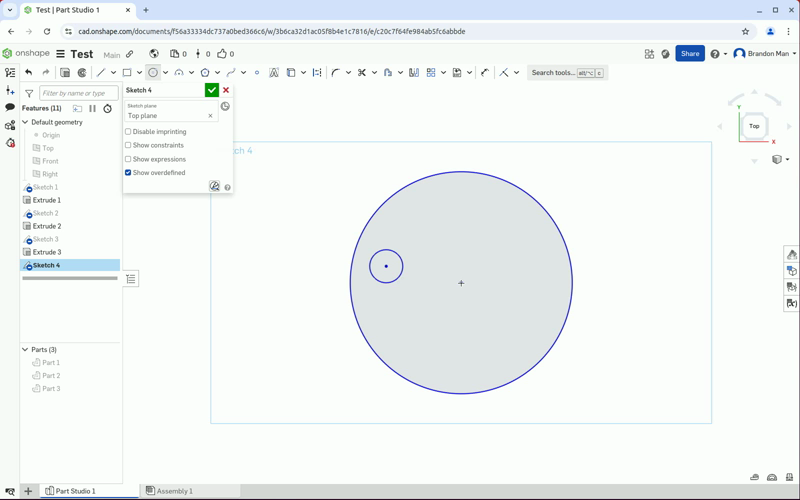
key_up(shift)
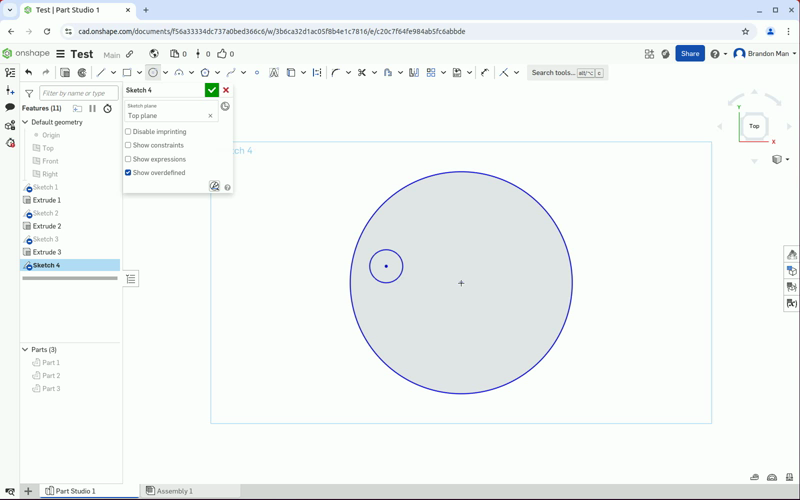
mouse_move(496, 282)
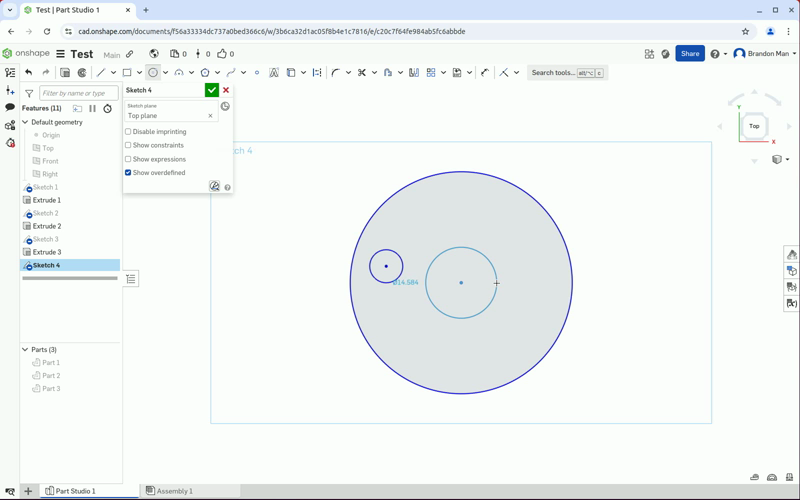
click(496, 282)
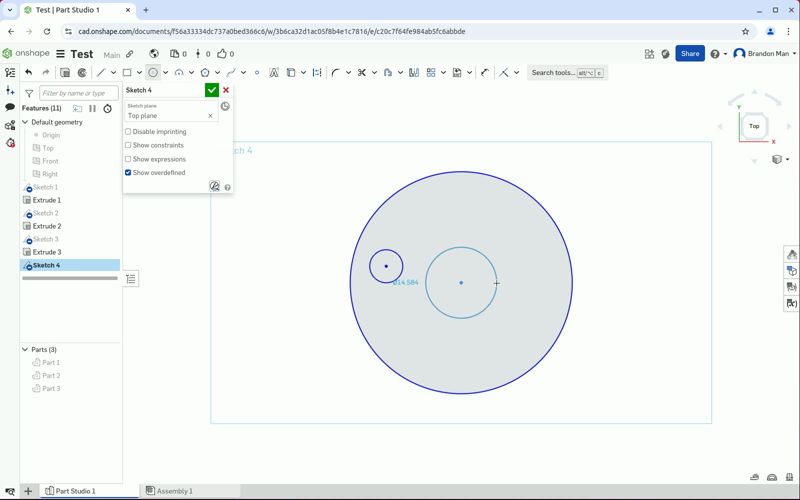
key(esc)
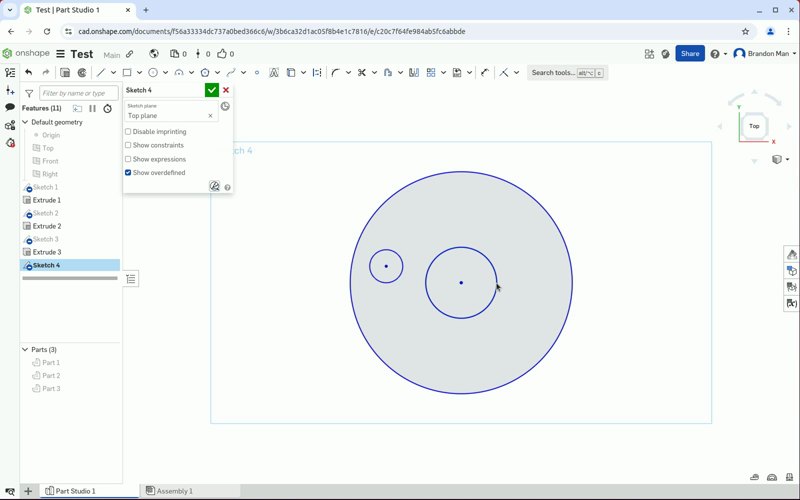
key(c)
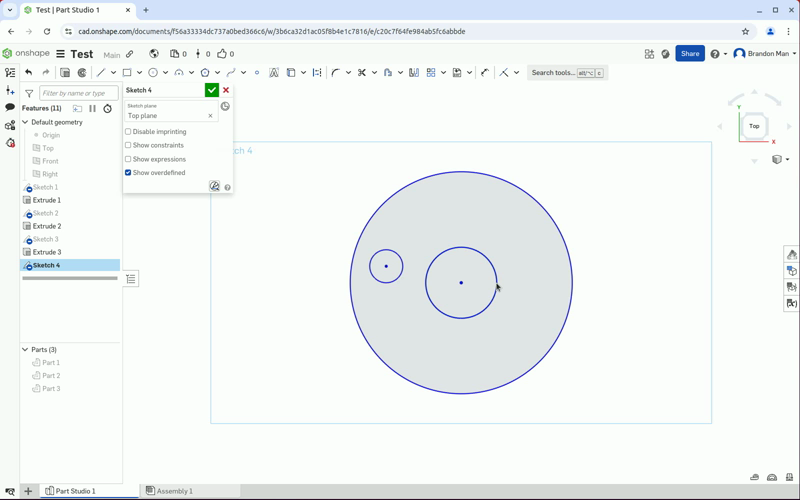
key_down(shift)
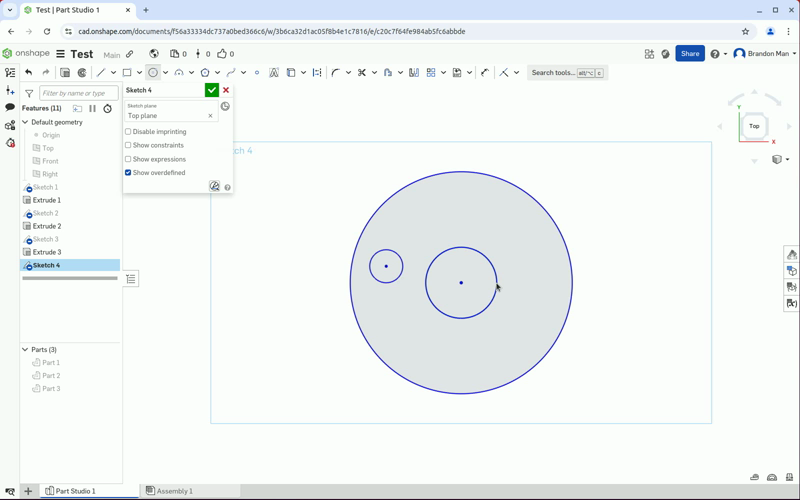
mouse_move(482, 355)
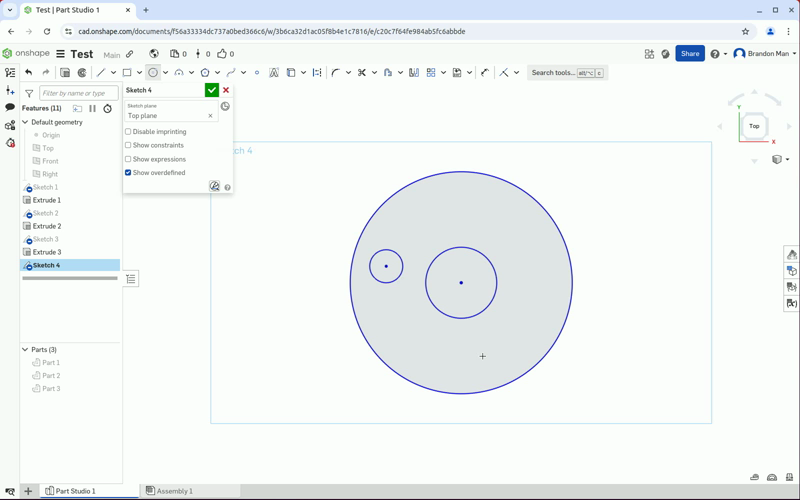
click(482, 355)
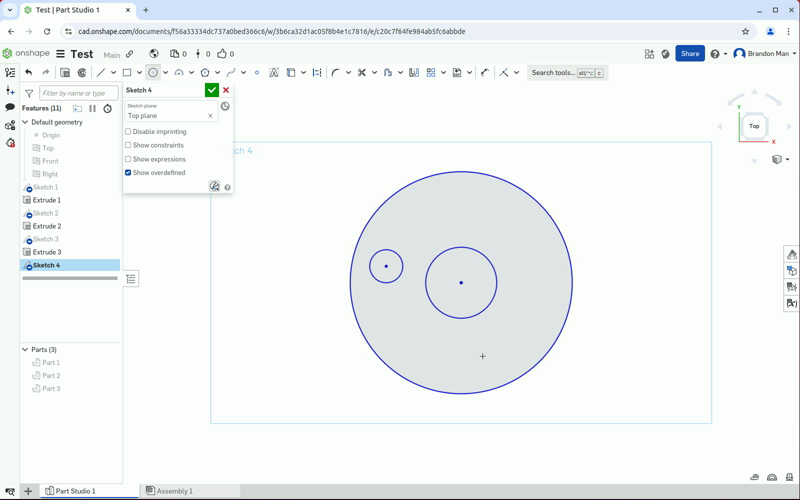
key_up(shift)
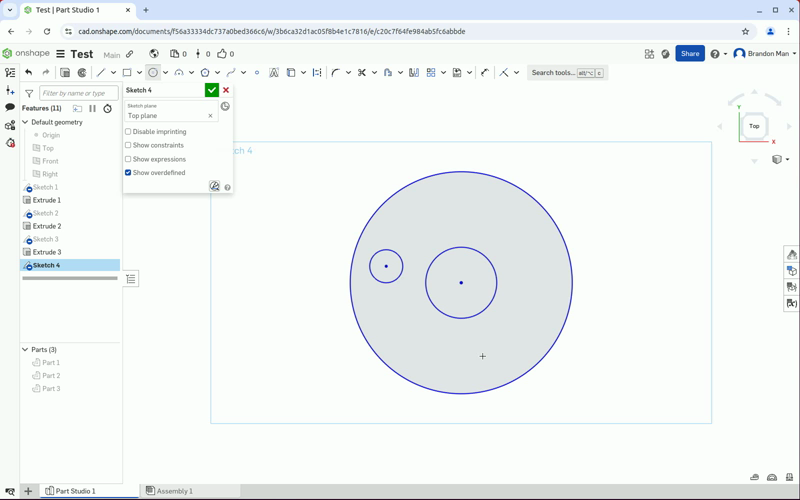
mouse_move(499, 355)
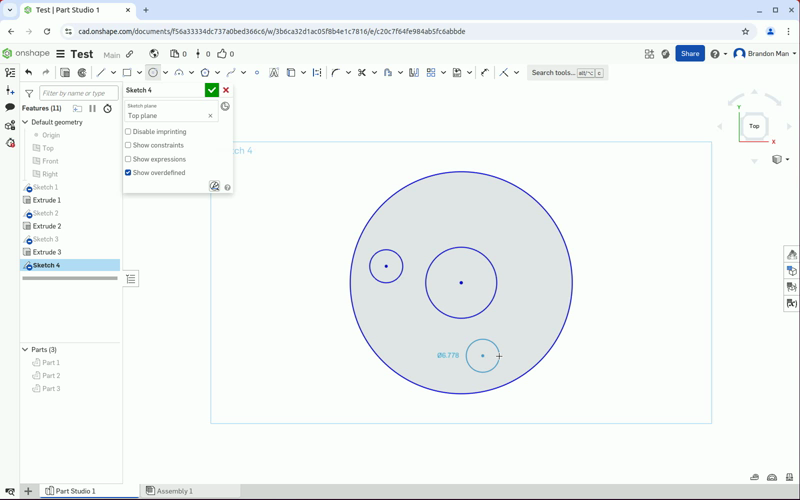
click(499, 355)
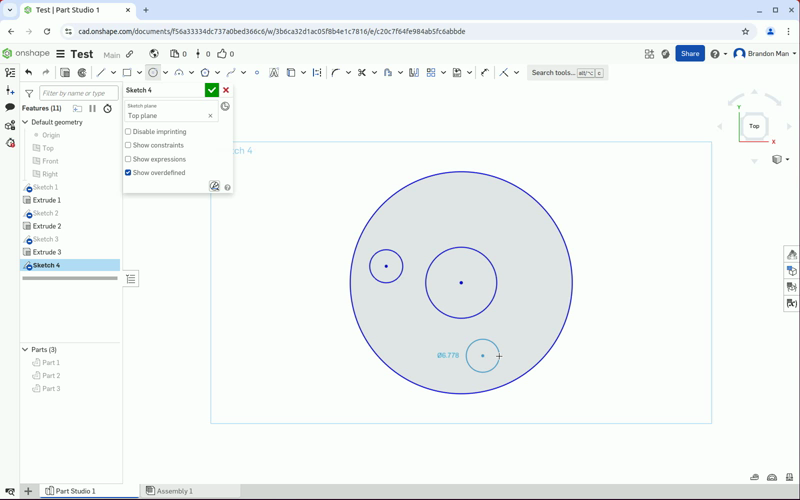
key(esc)
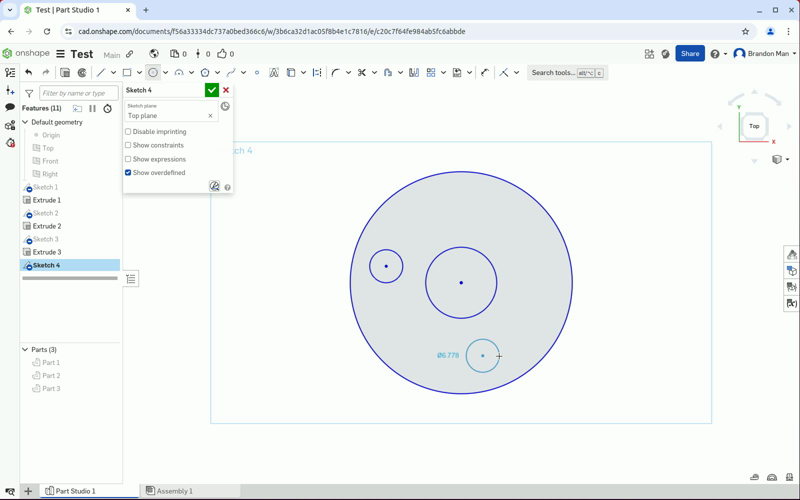
key(c)
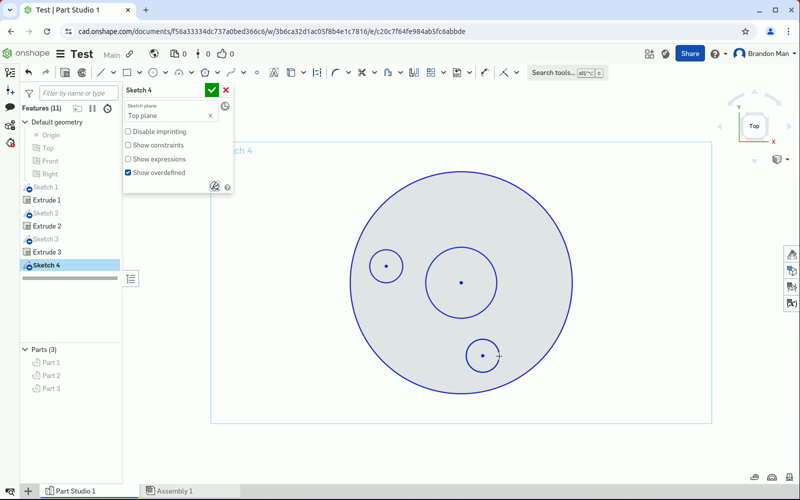
key_down(shift)
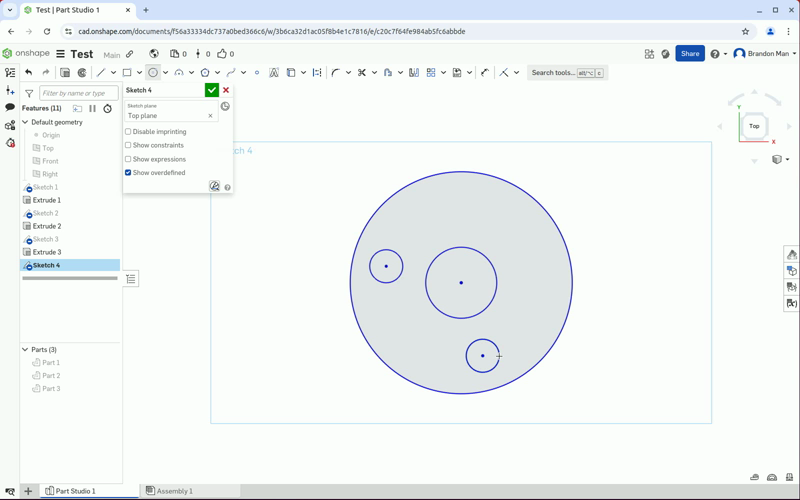
mouse_move(513, 226)
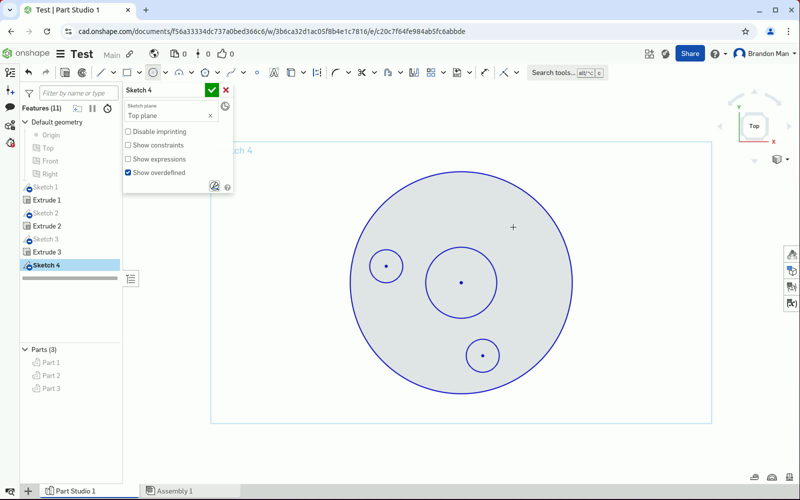
click(513, 226)
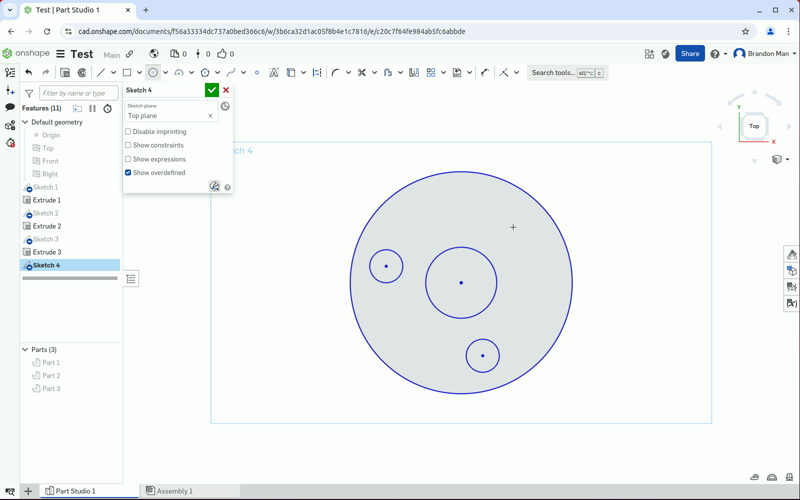
key_up(shift)
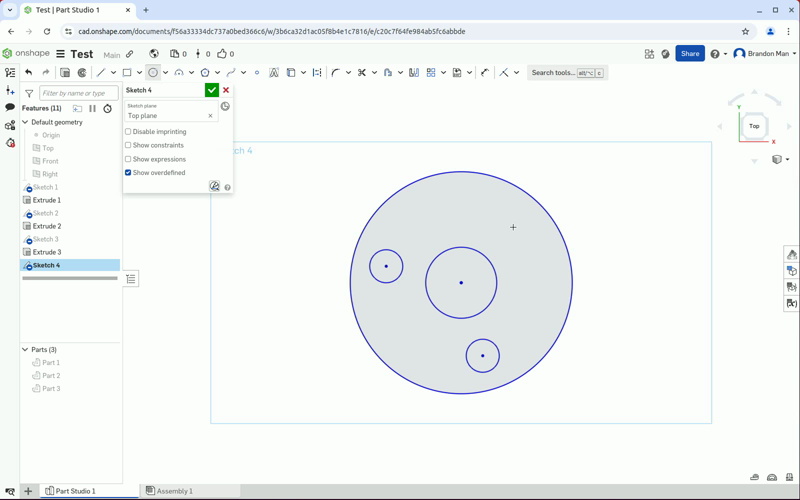
mouse_move(529, 226)
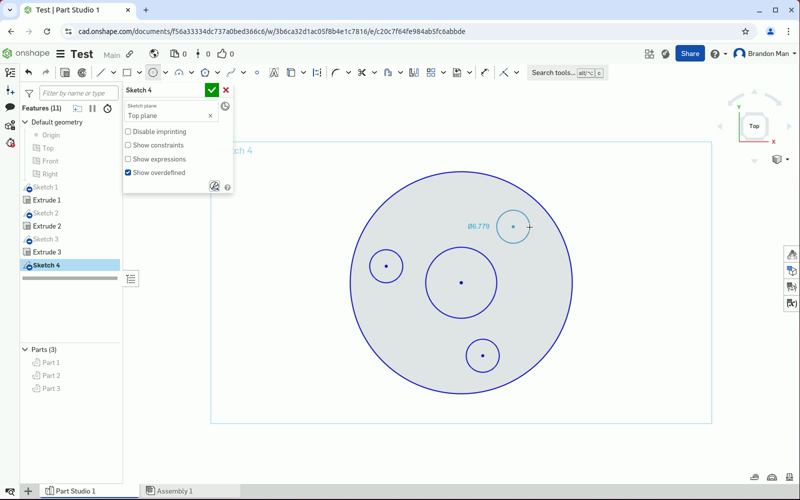
click(529, 226)
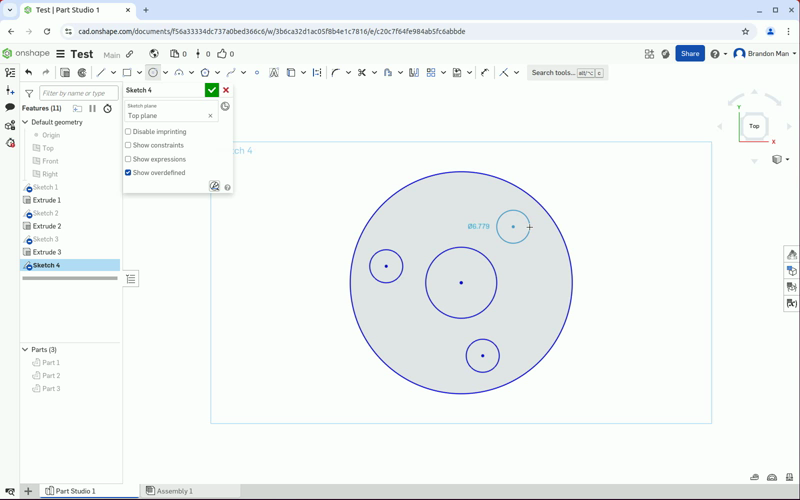
key(esc)
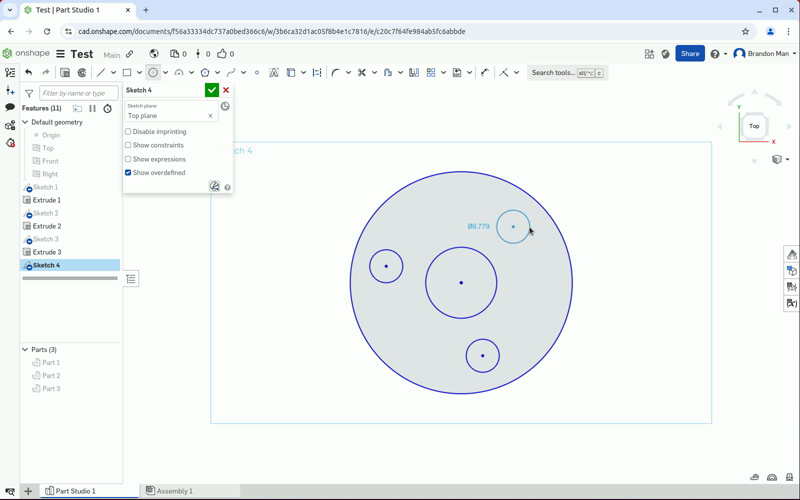
mouse_move(476, 218)
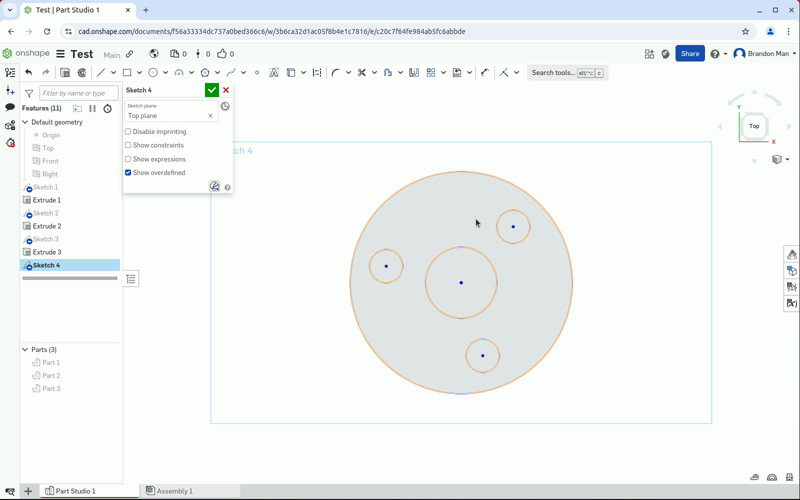
click(476, 218)
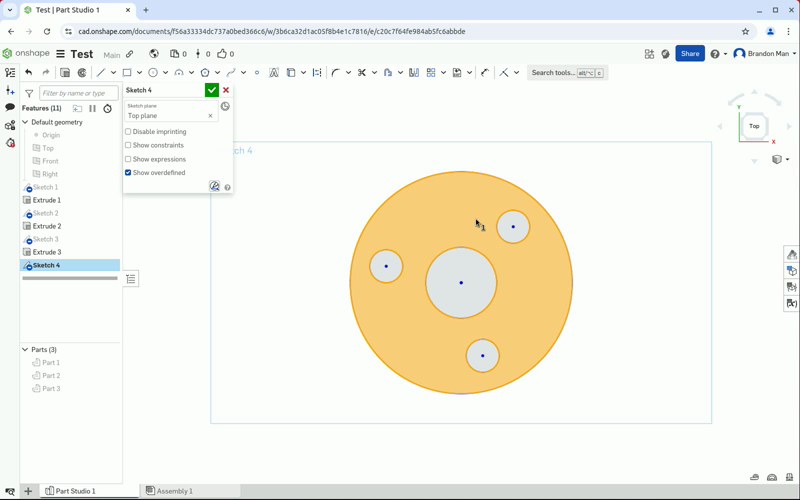
mouse_move(73, 352)
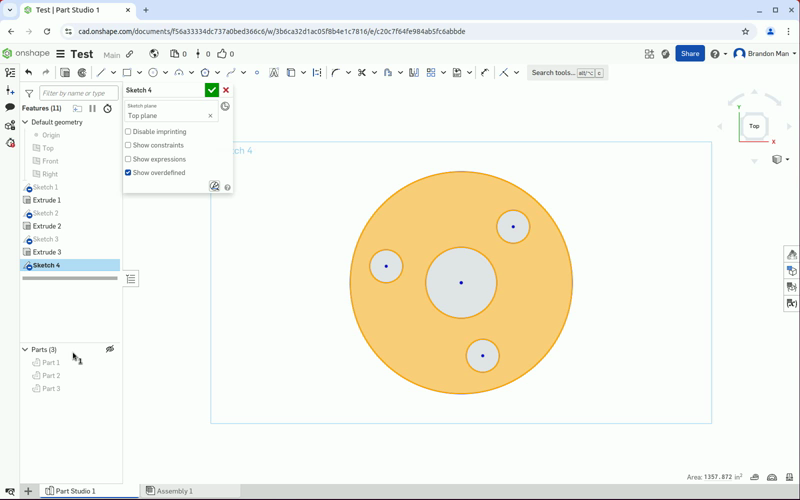
key(shift+y)
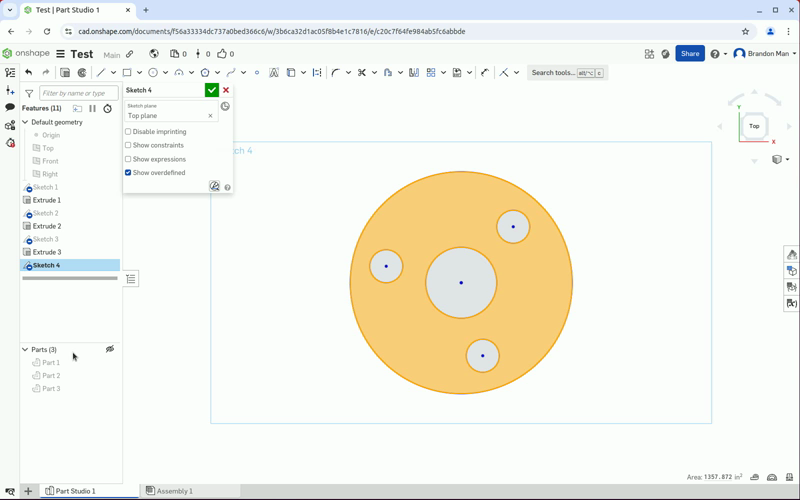
key(shift+e)
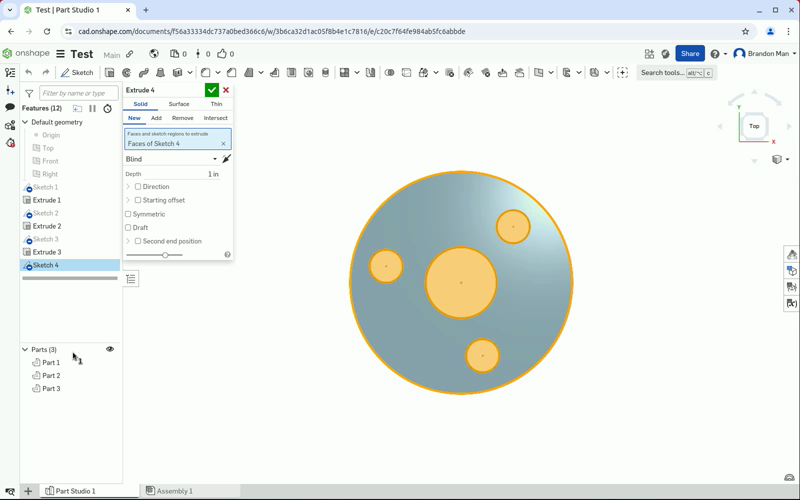
mouse_move(143, 106)
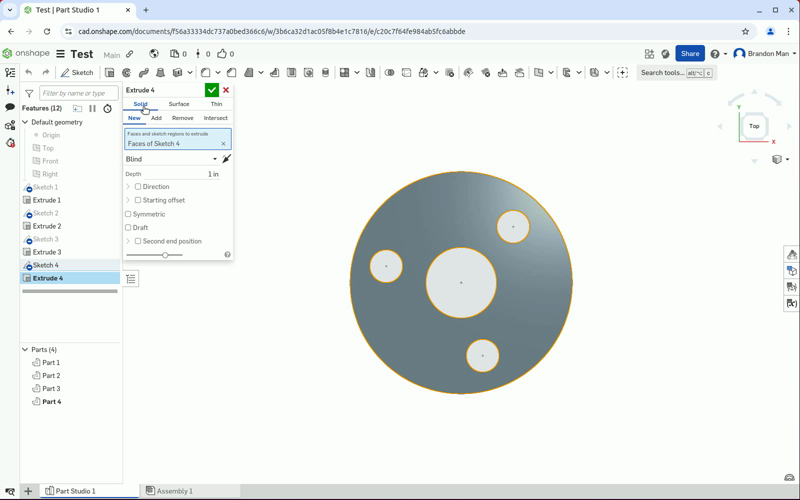
click(143, 106)
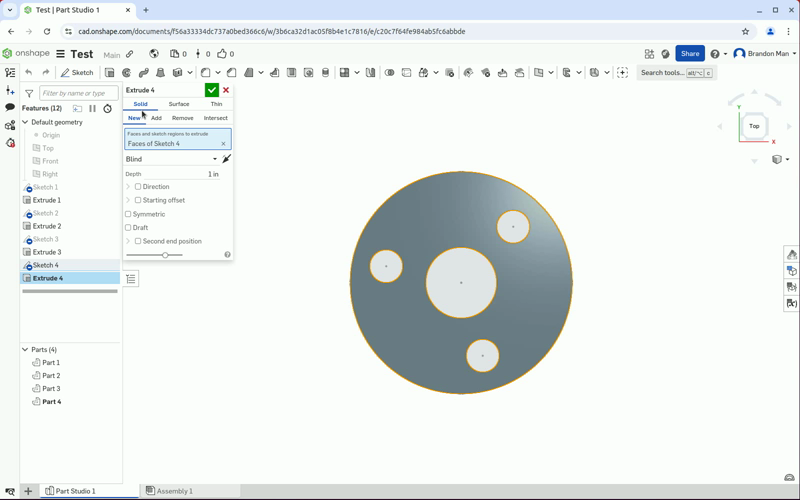
mouse_move(137, 120)
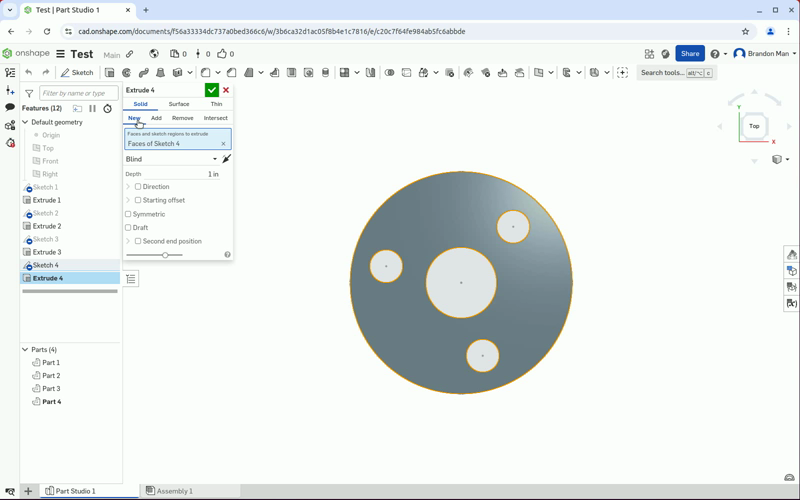
click(137, 120)
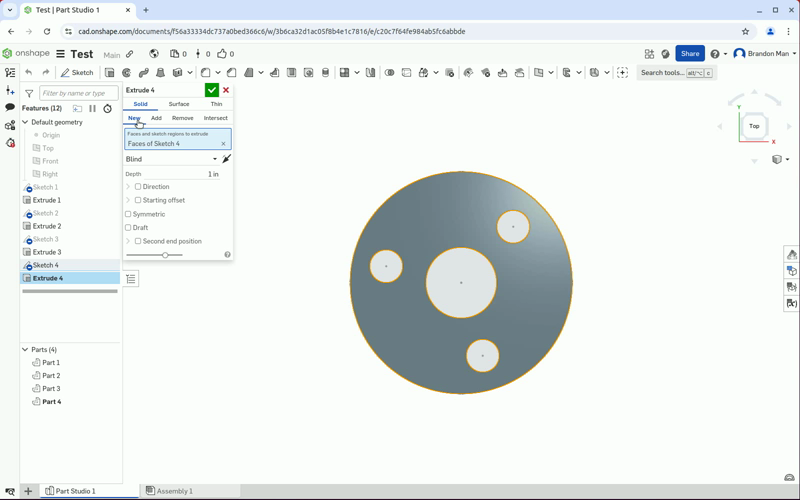
key(tab, 4)
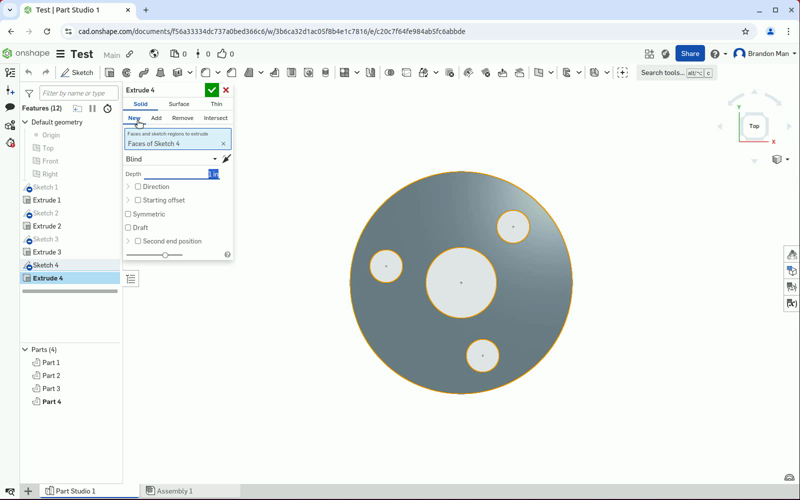
text(14.924)
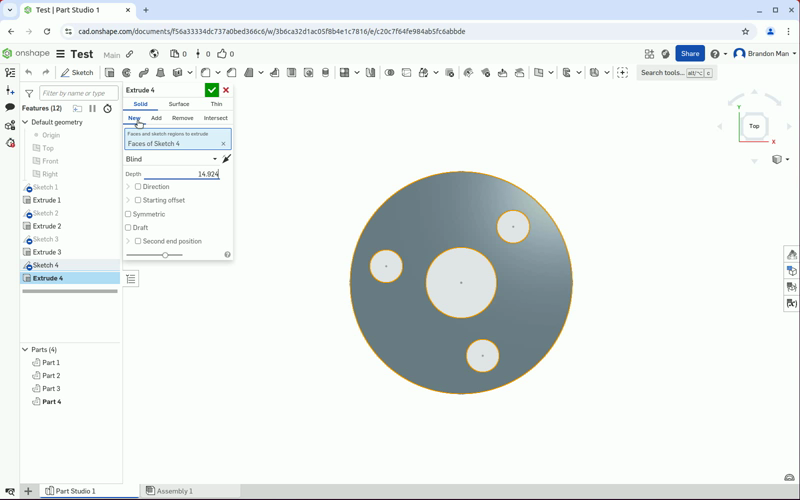
key(enter)
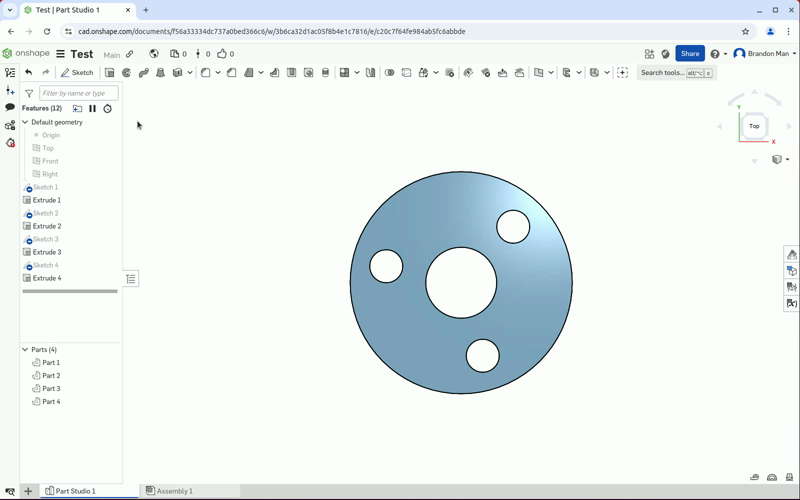
key(shift+h)
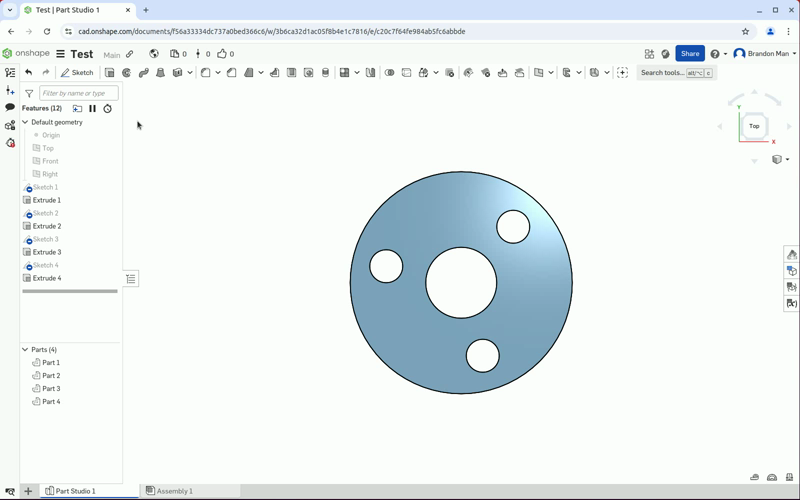
key(shift+h)
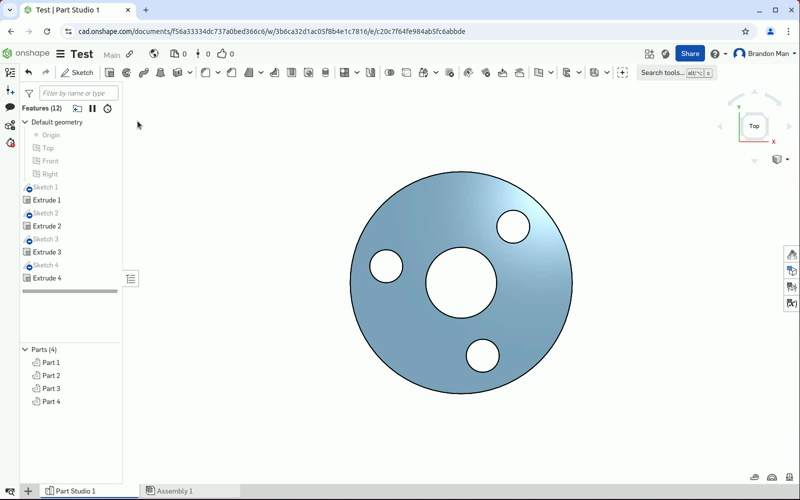
key(shift+7)
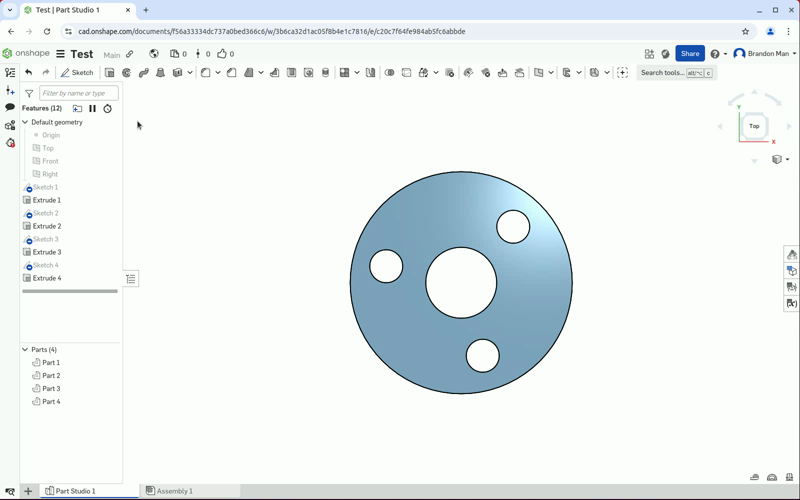
key(up, 3)
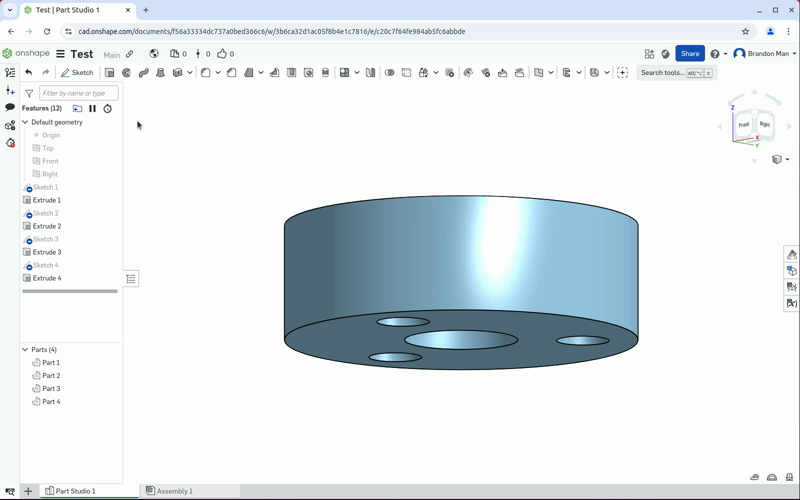
key(left, 3)
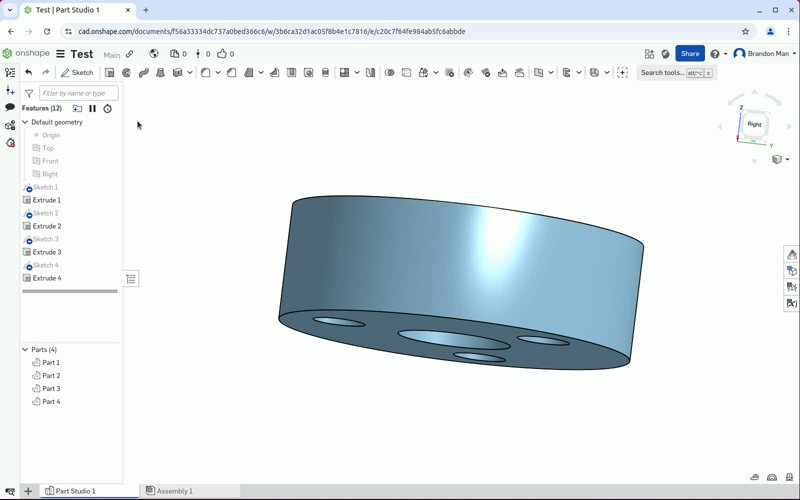
key(right, 3)
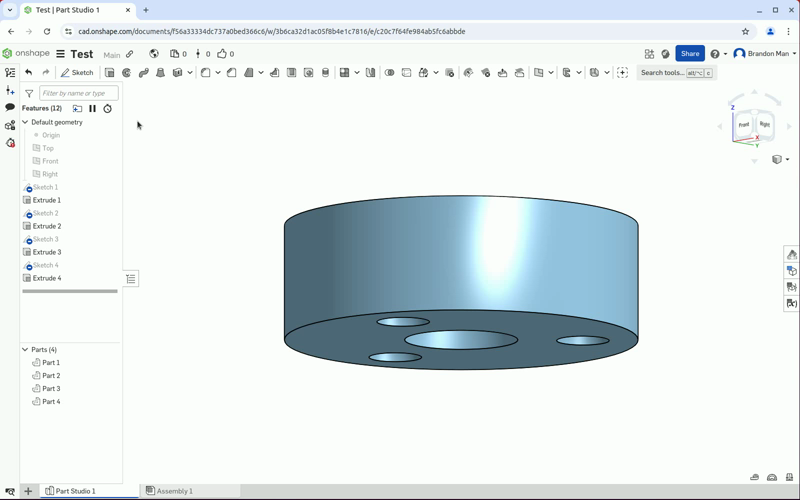
key(down, 3)
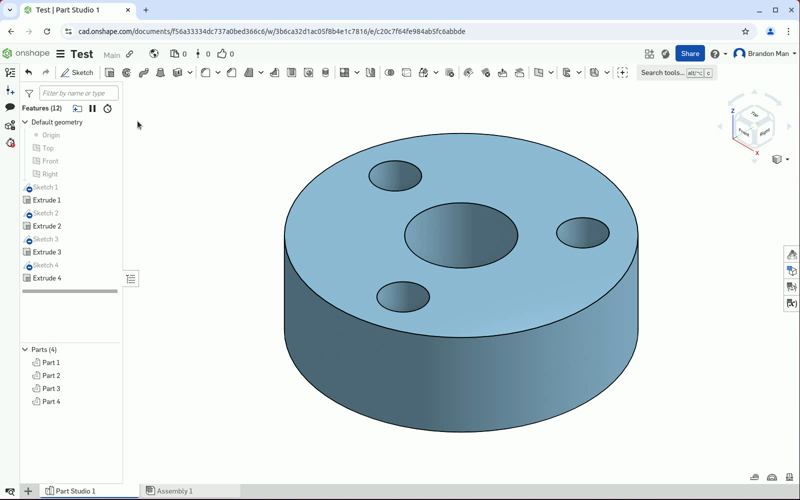
mouse_move(73, 189)
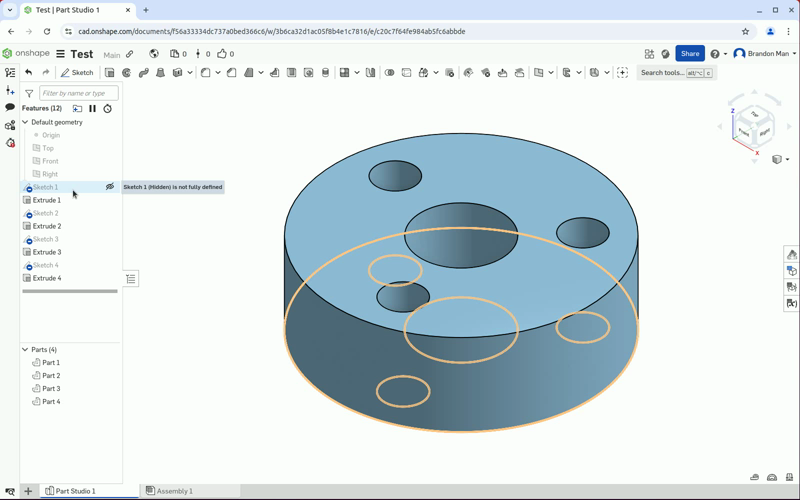
click(73, 189)